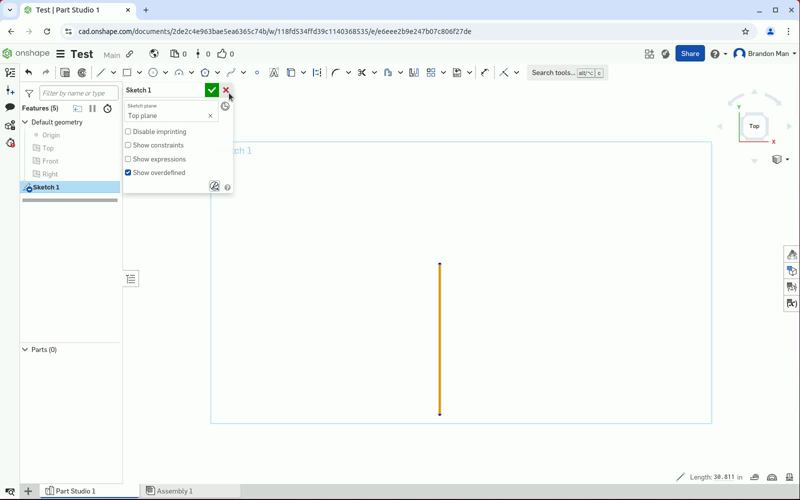
key(shift+h)
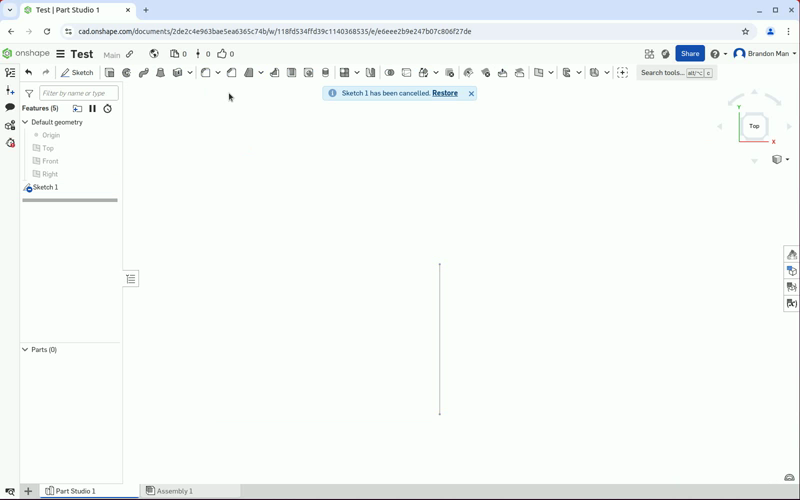
key(shift+s)
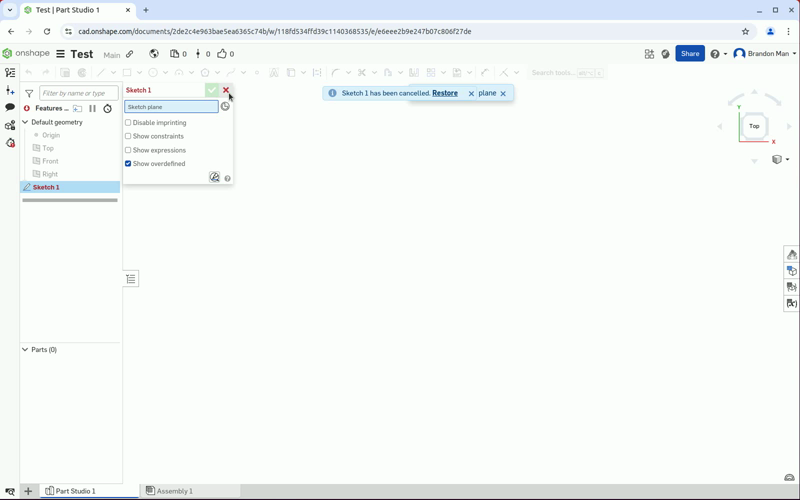
mouse_move(73, 150)
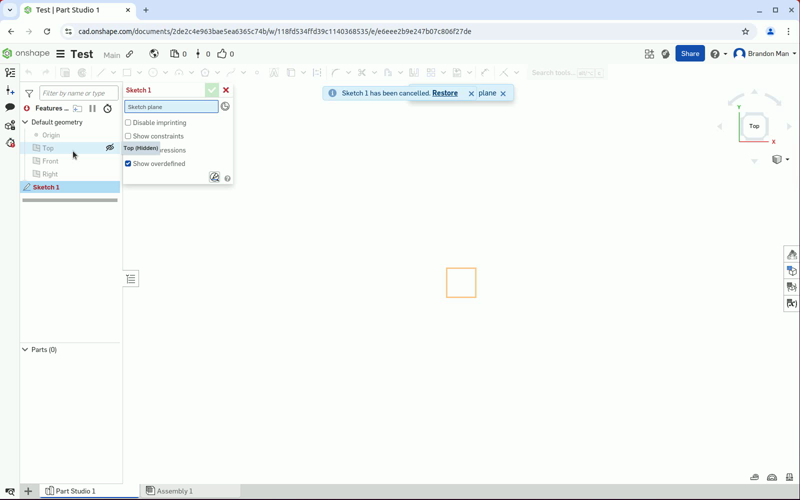
click(73, 150)
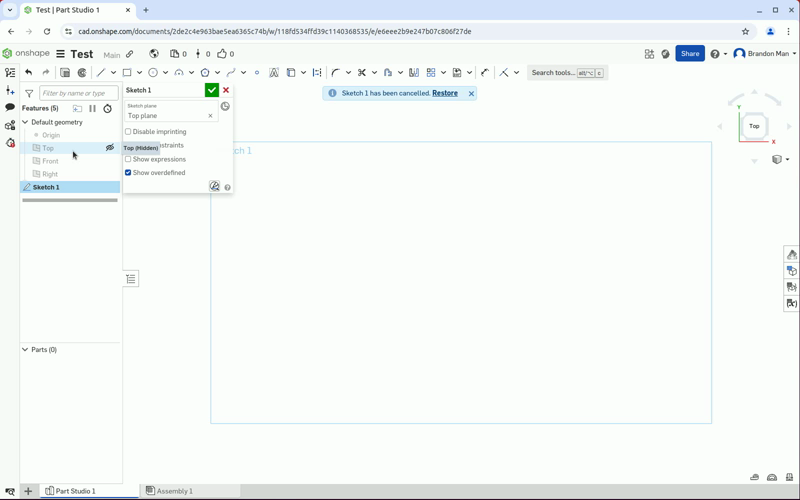
mouse_move(73, 352)
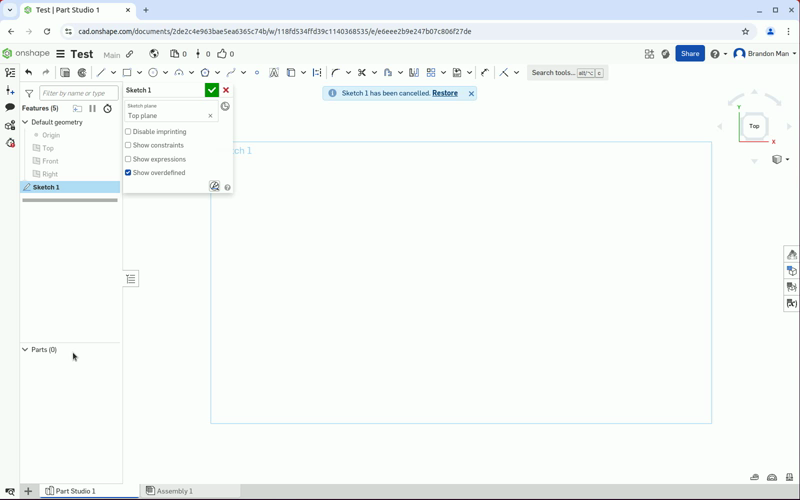
key(y)
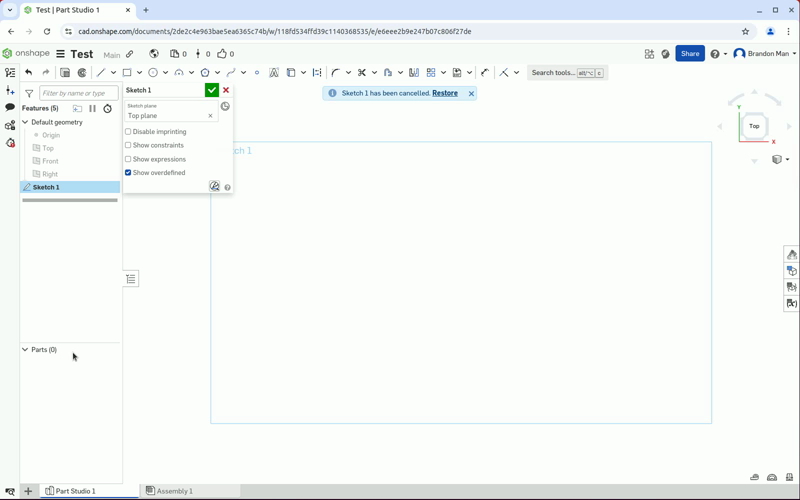
key(l)
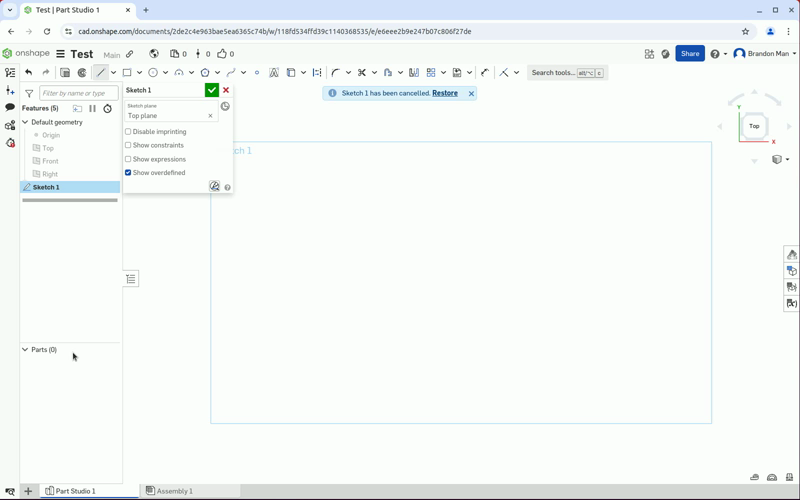
key_down(shift)
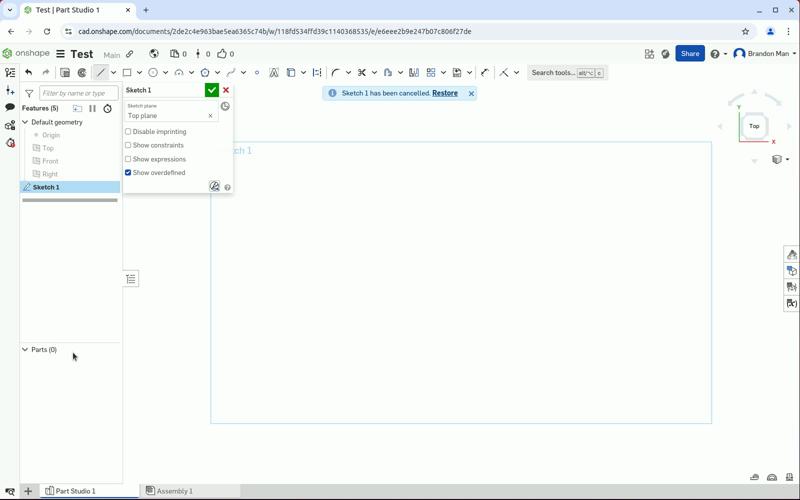
mouse_move(357, 204)
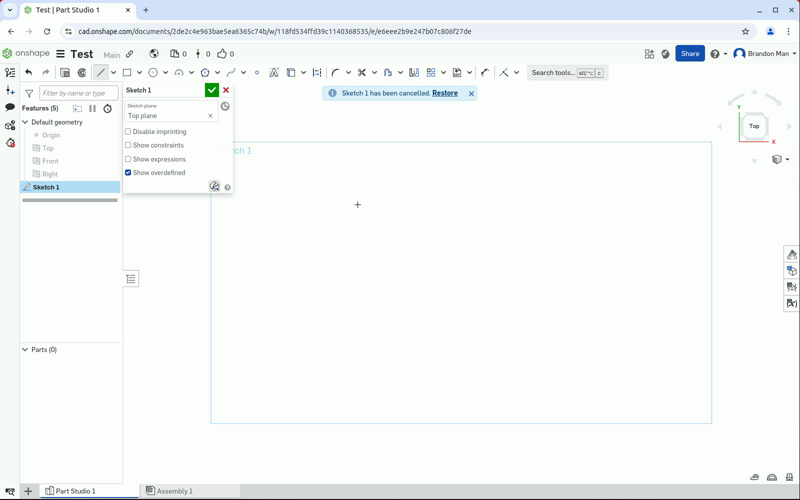
click(357, 204)
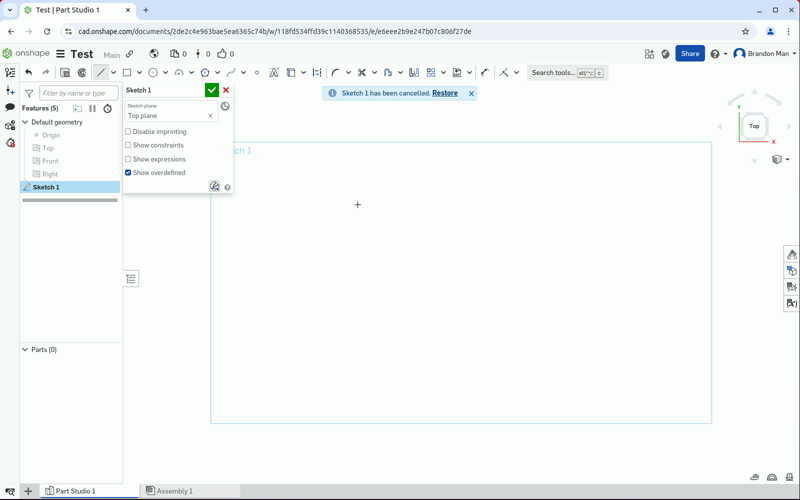
key_up(shift)
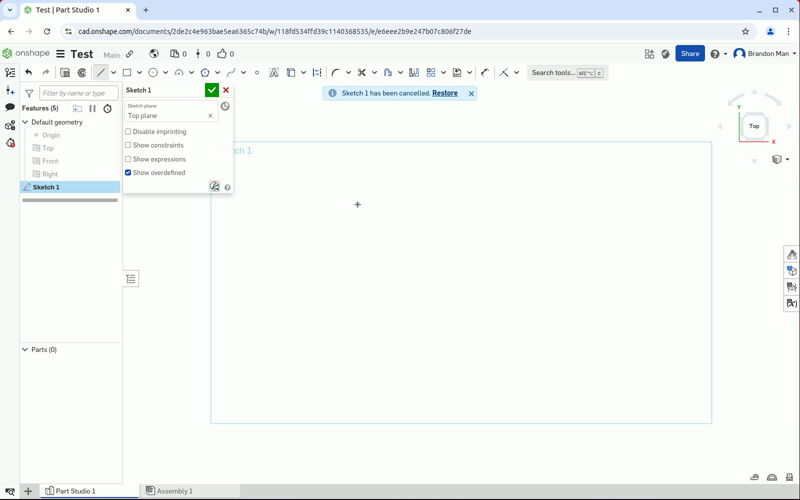
key_down(shift)
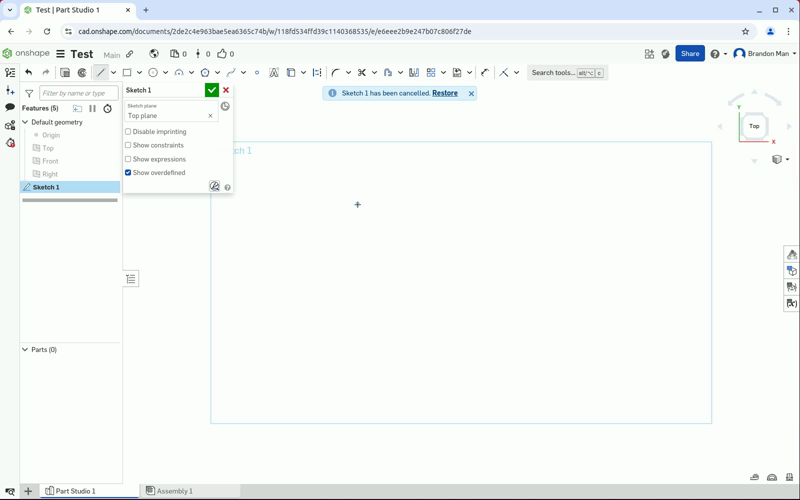
mouse_move(448, 204)
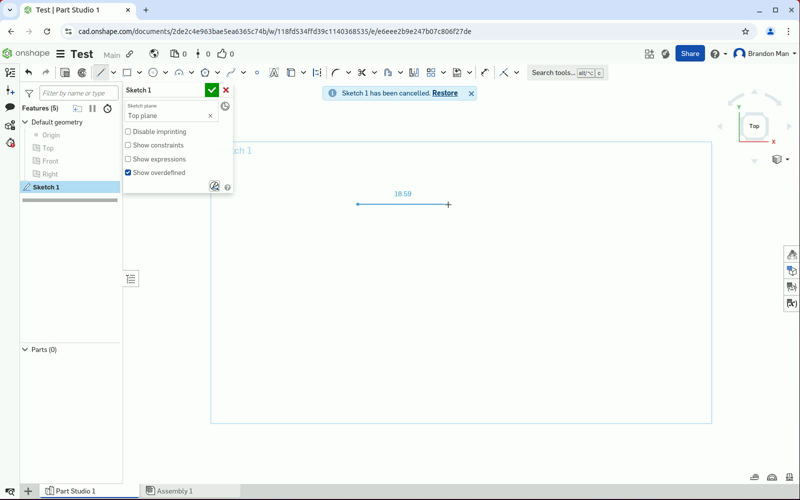
click(448, 204)
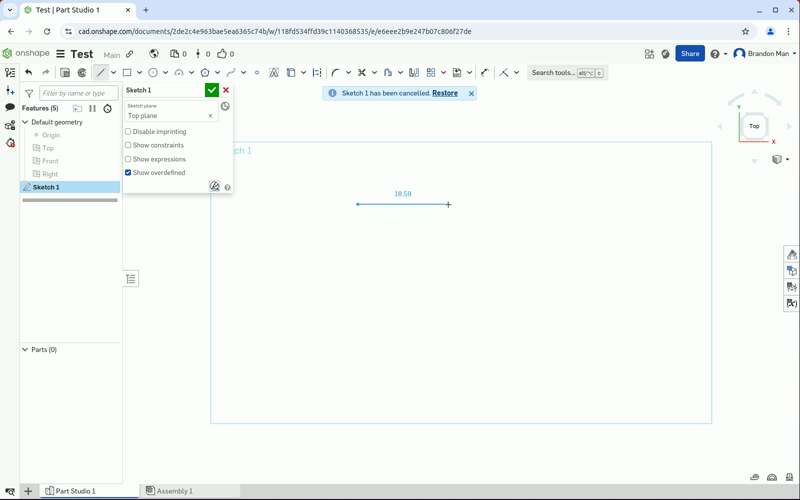
key_up(shift)
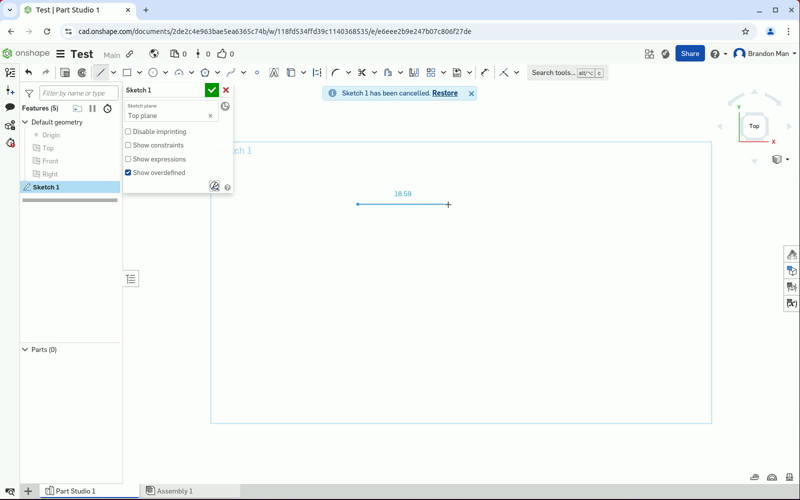
key_down(shift)
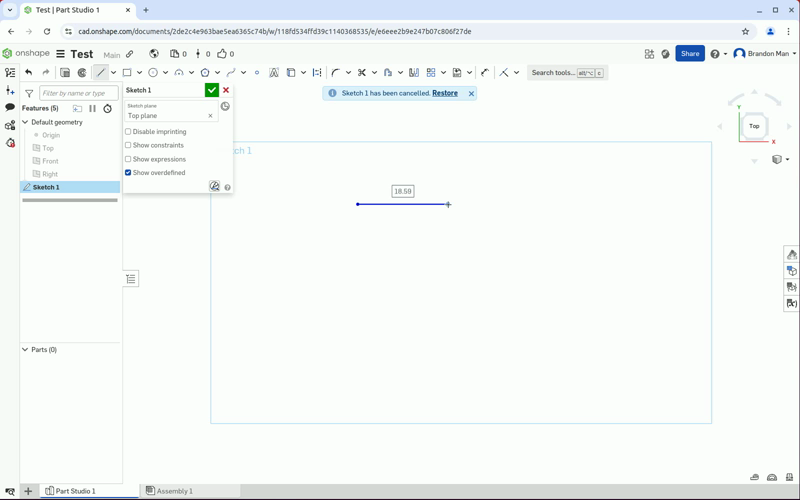
mouse_move(478, 204)
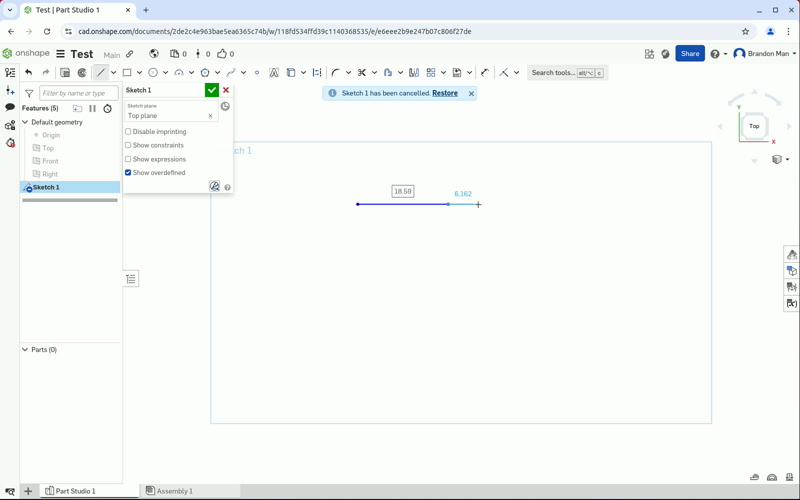
mouse_move(448, 192)
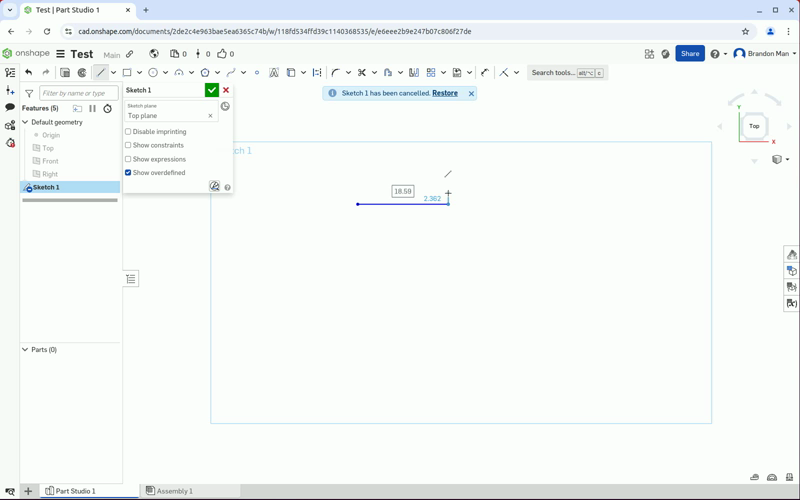
click(448, 192)
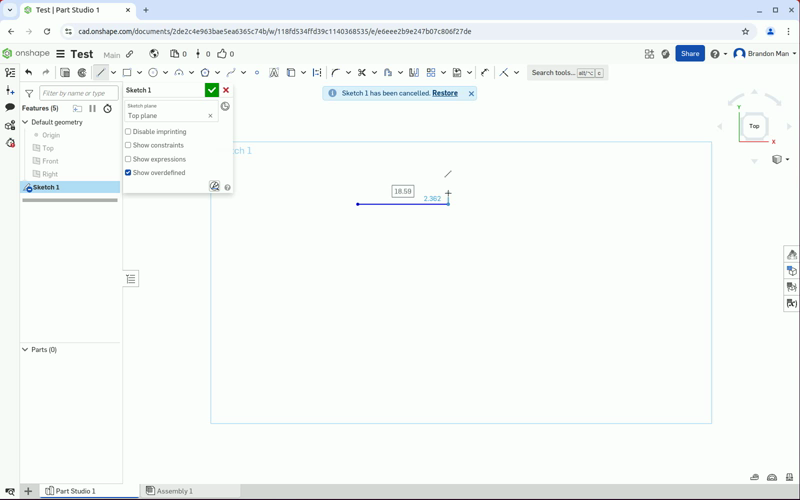
key_up(shift)
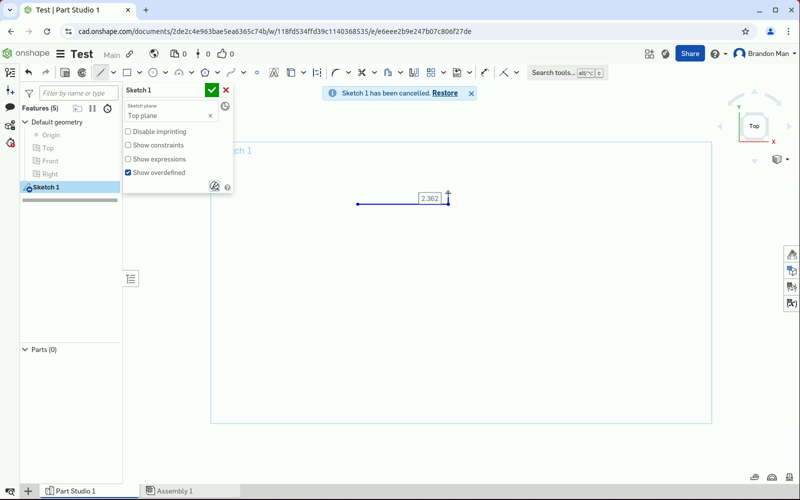
key_down(shift)
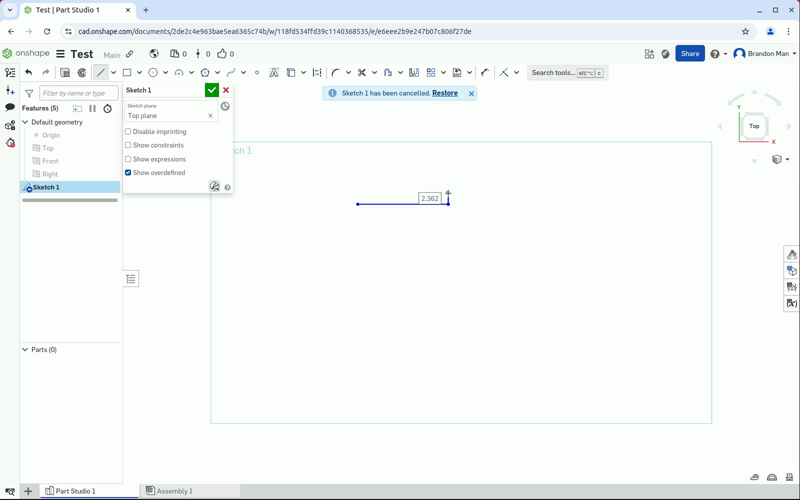
mouse_move(357, 192)
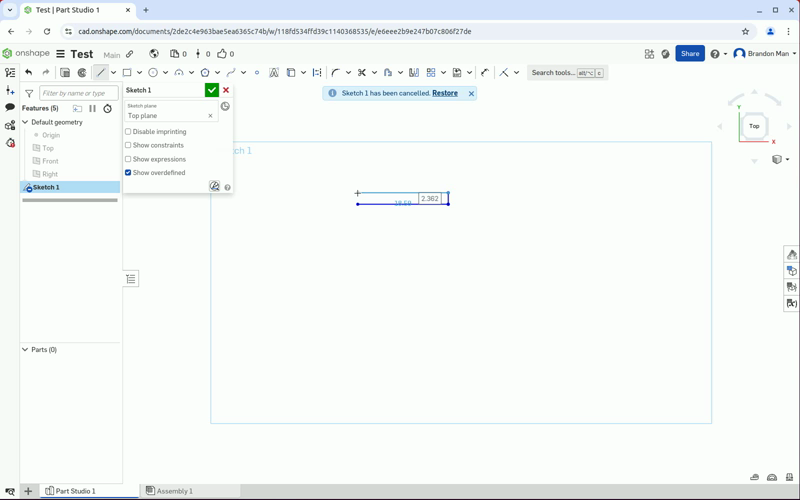
click(357, 192)
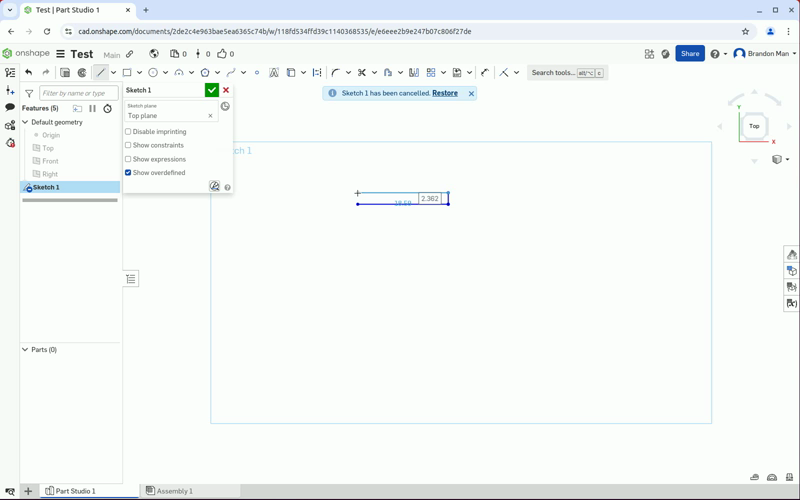
key_up(shift)
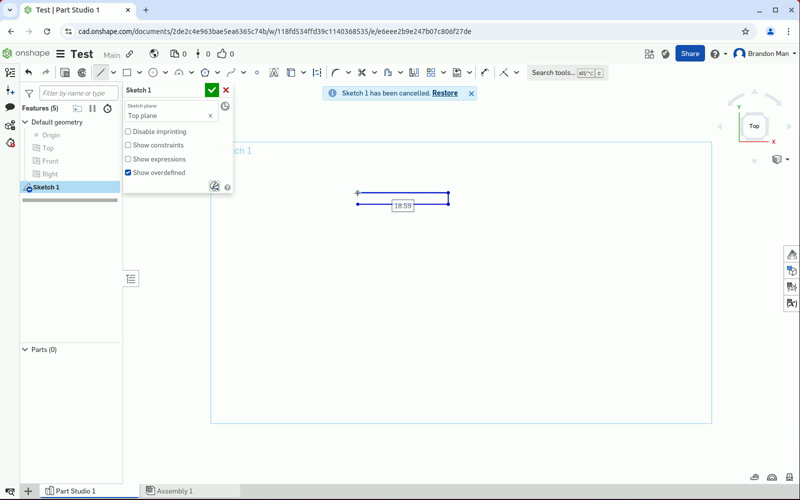
mouse_move(387, 192)
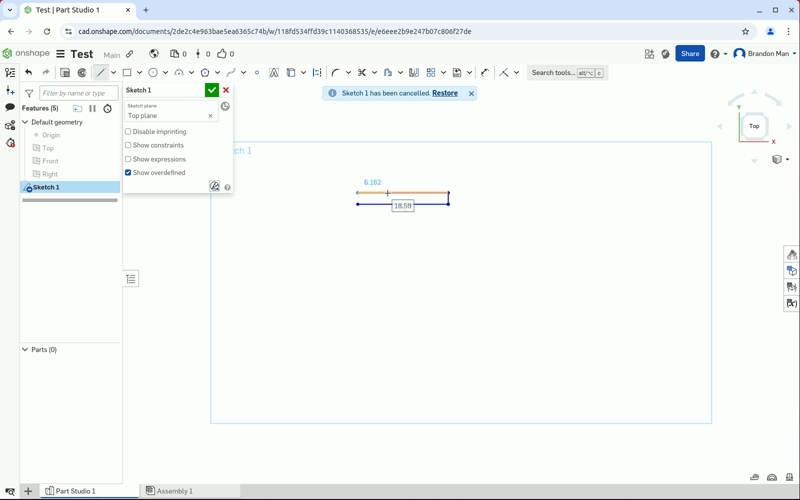
key_down(shift)
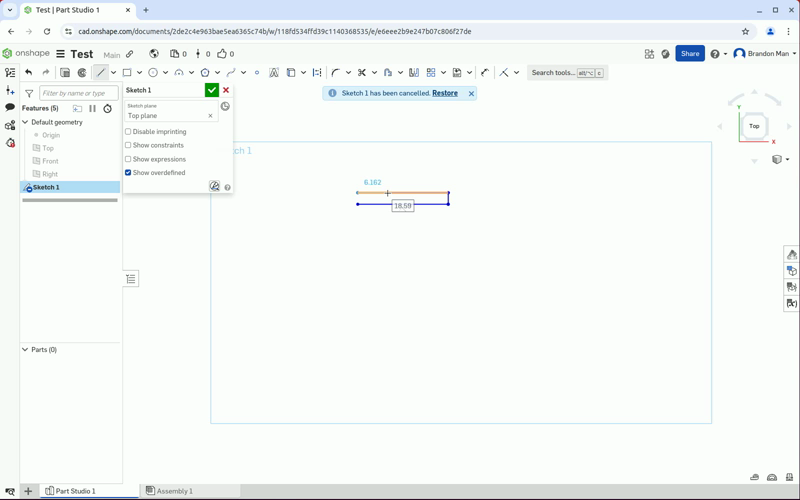
mouse_move(357, 204)
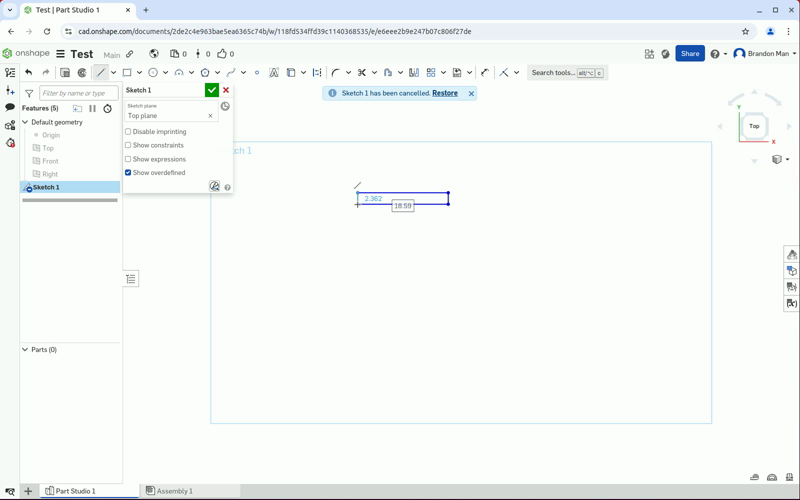
key_up(shift)
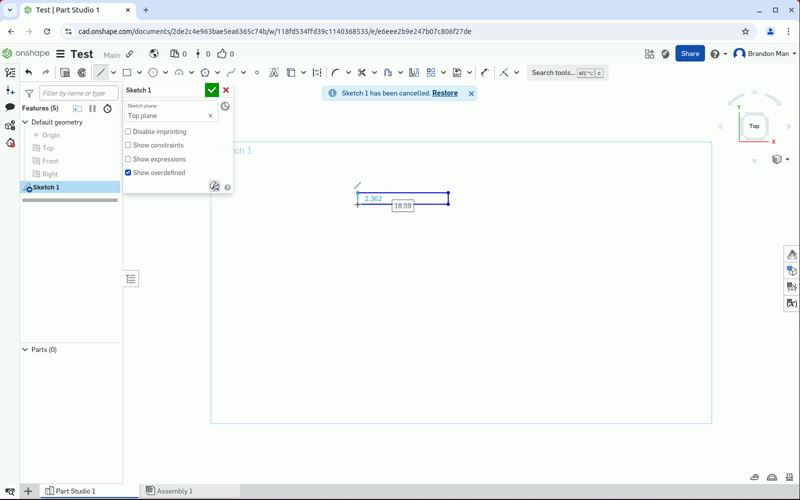
click(357, 204)
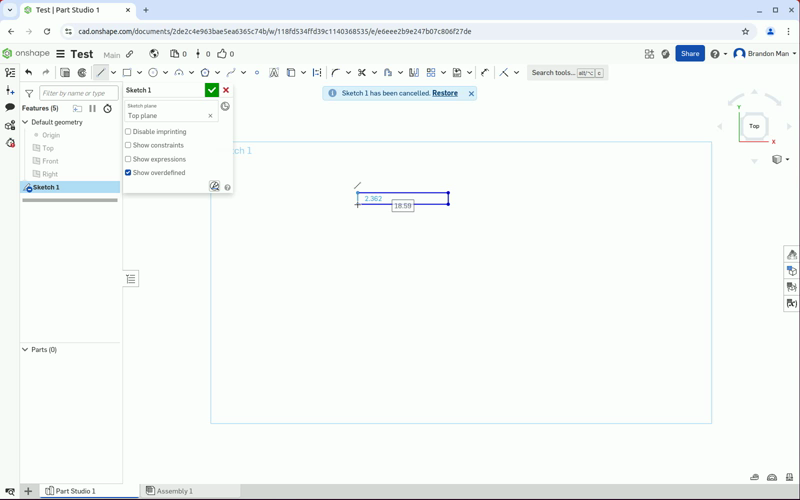
key(esc)
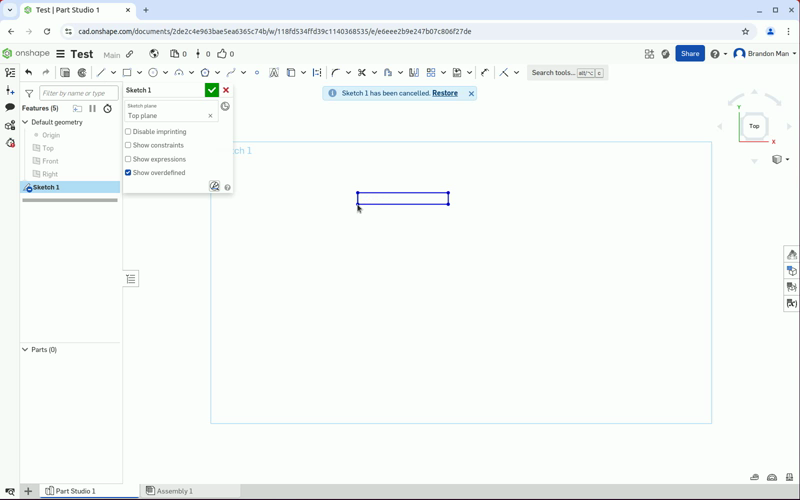
mouse_move(424, 203)
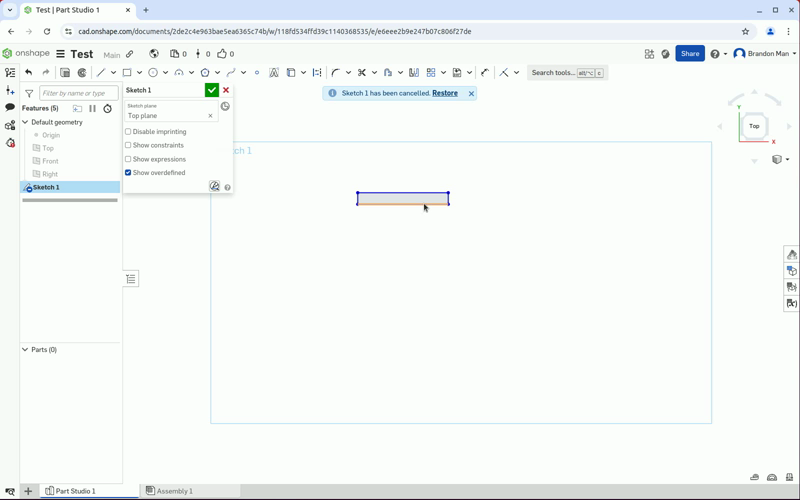
scroll(6)
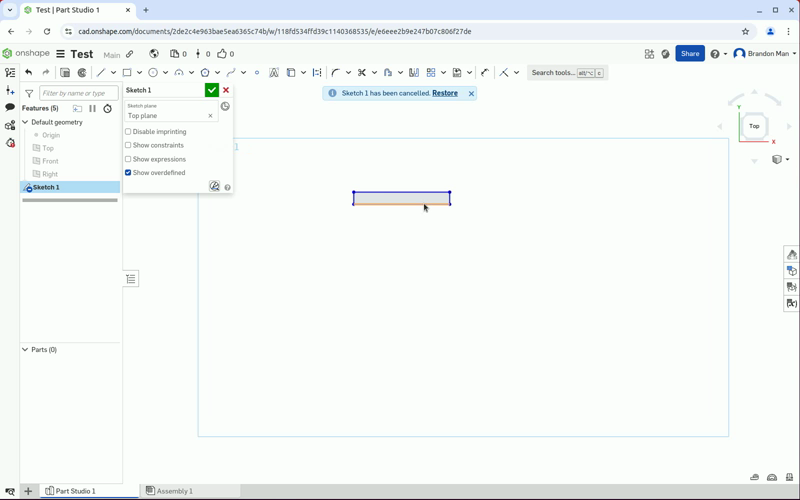
scroll(6)
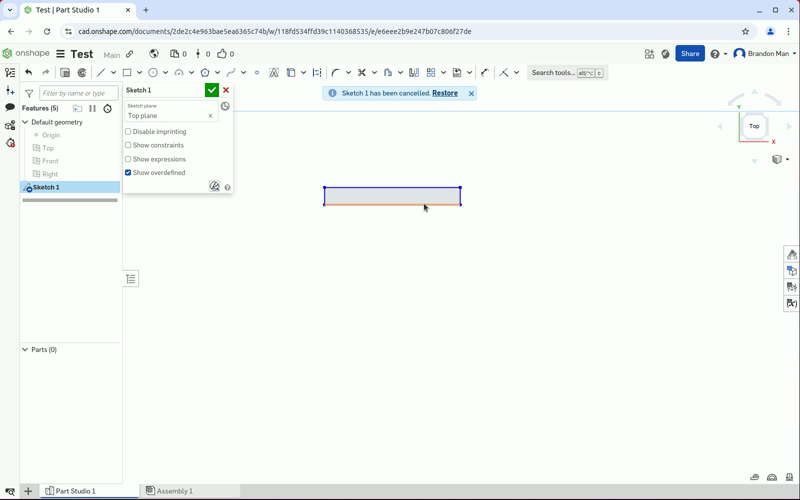
scroll(6)
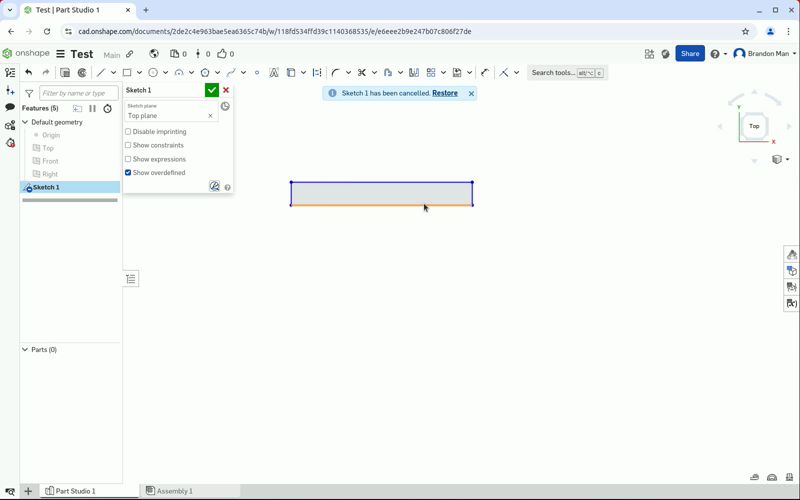
scroll(6)
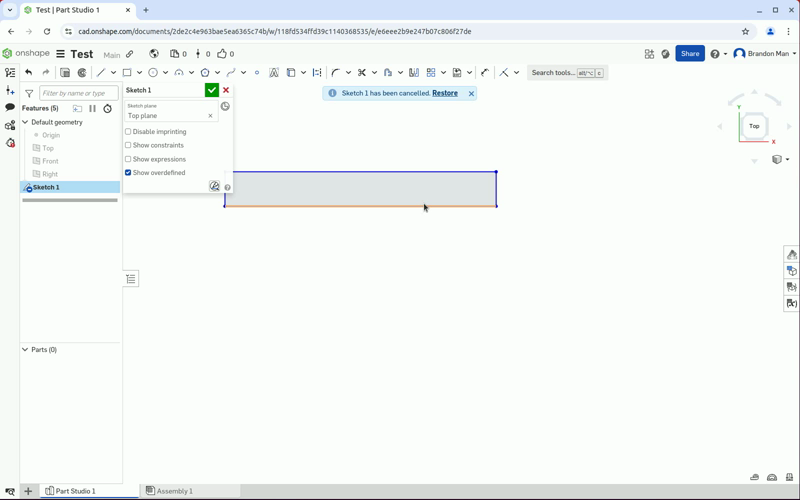
scroll(6)
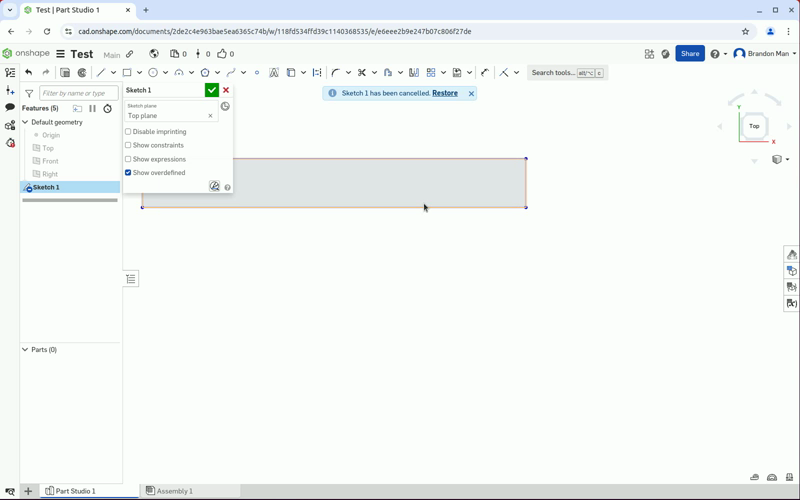
scroll(6)
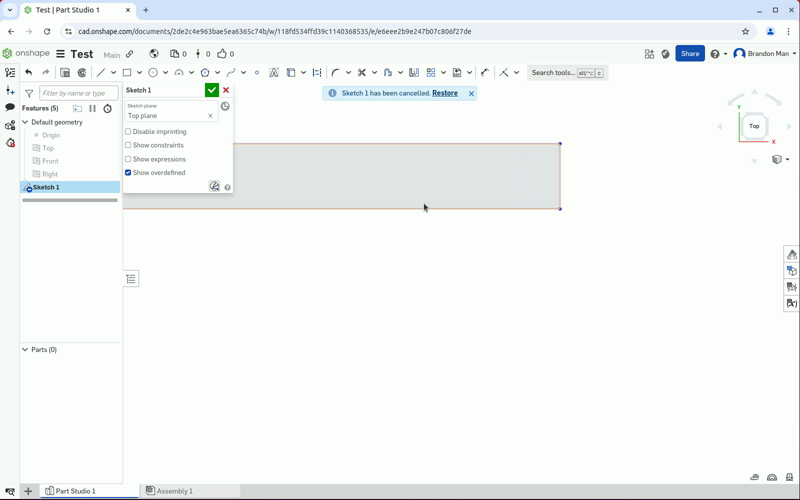
scroll(6)
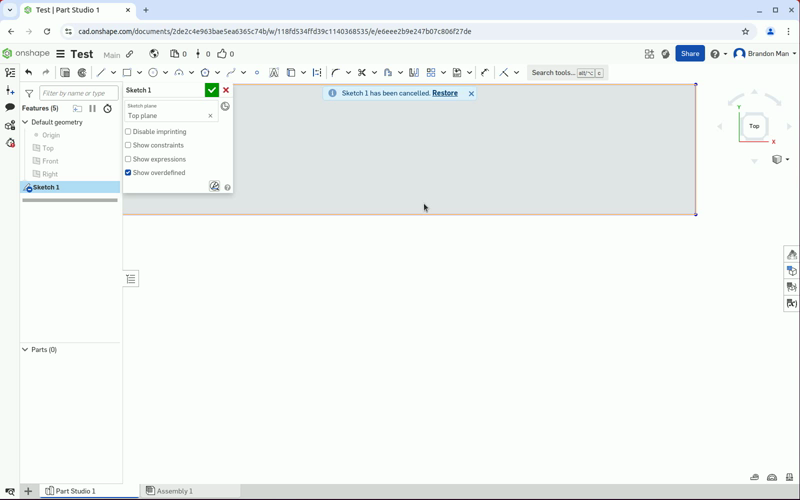
click(424, 203)
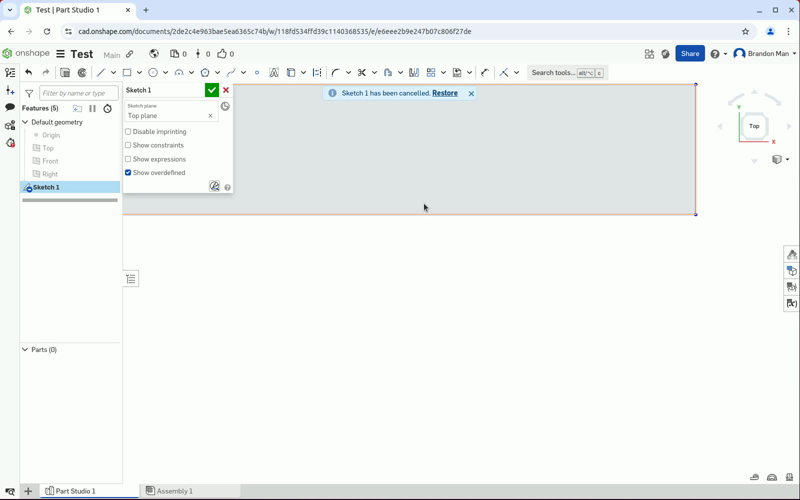
scroll(-6)
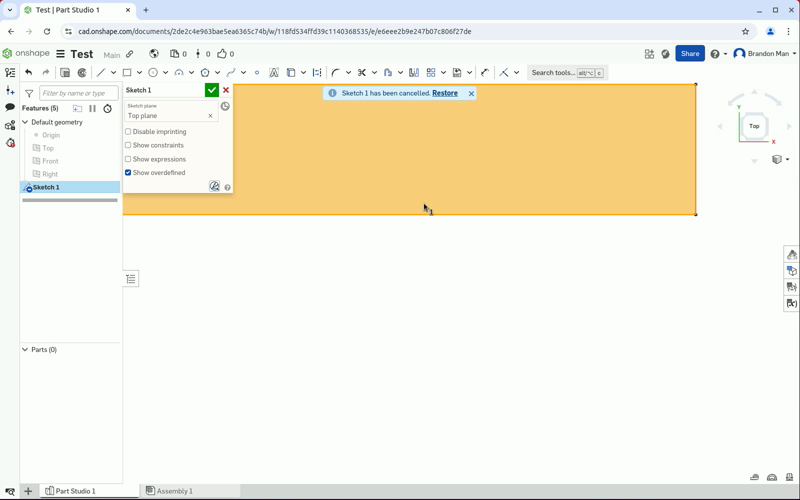
scroll(-6)
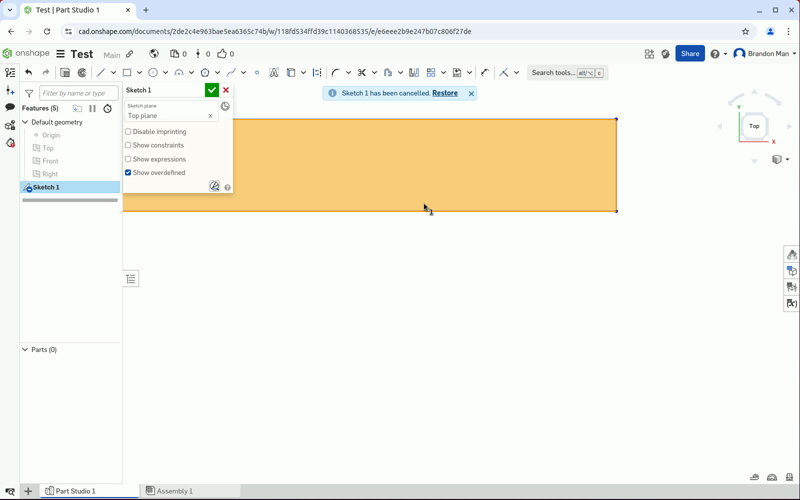
scroll(-6)
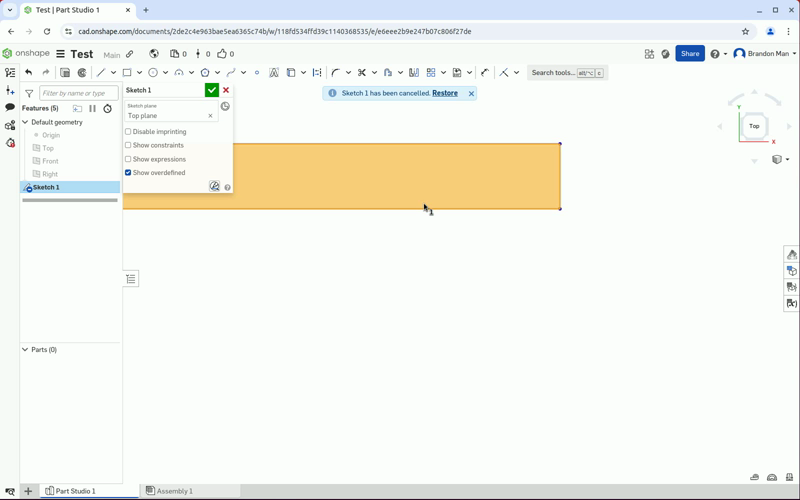
scroll(-6)
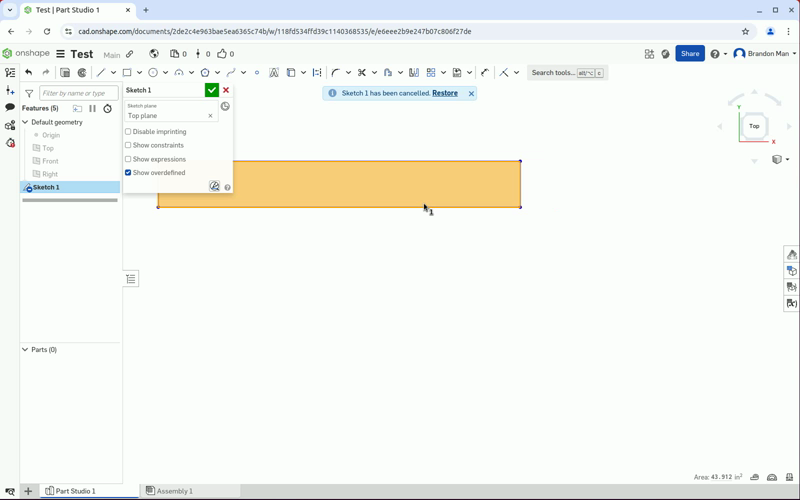
scroll(-6)
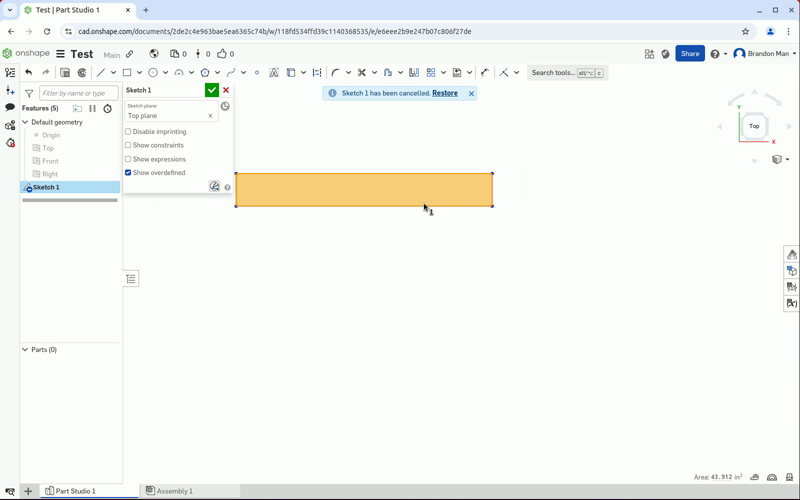
scroll(-6)
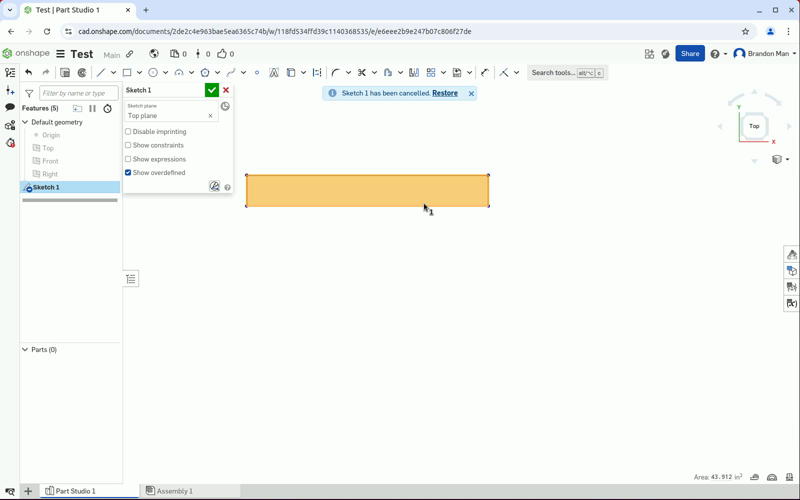
scroll(-6)
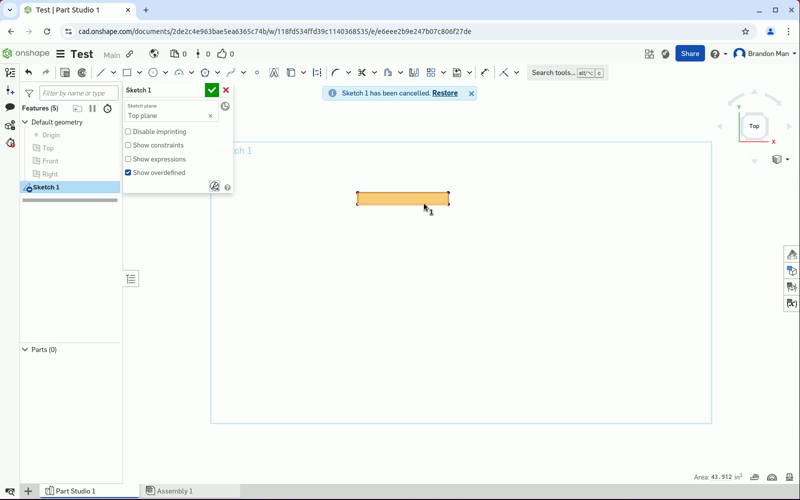
mouse_move(73, 352)
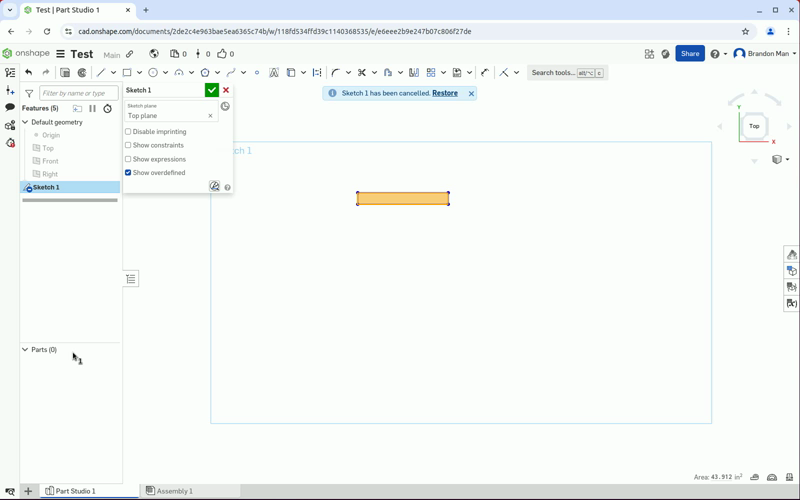
key(shift+y)
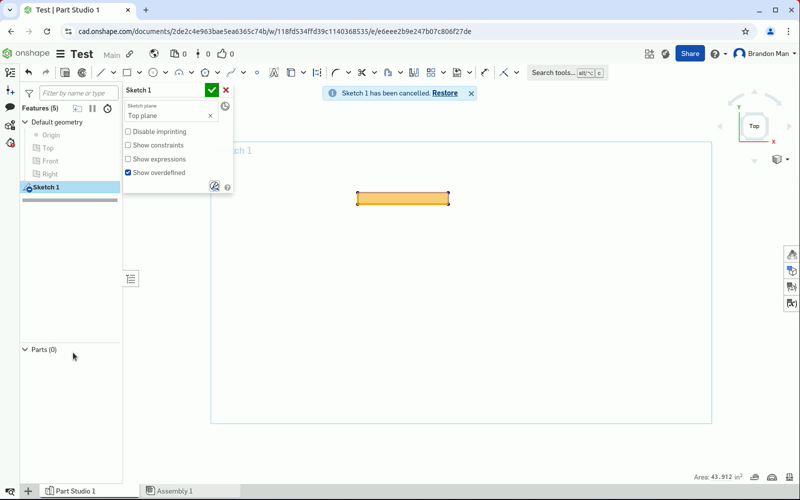
key(shift+e)
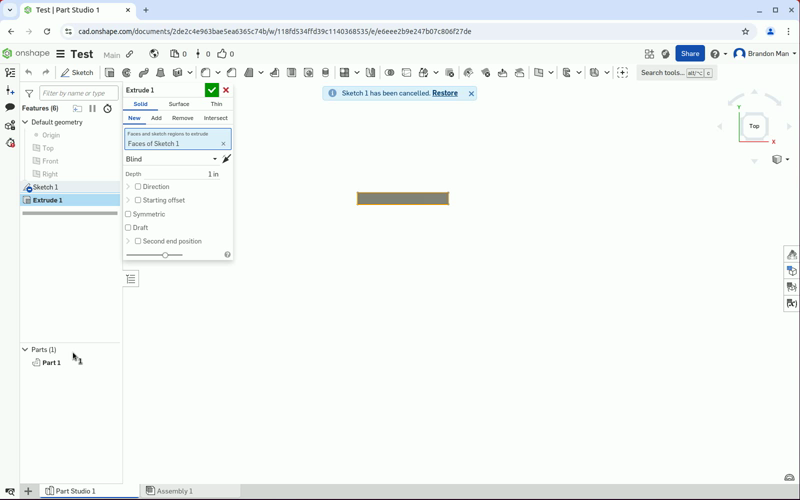
mouse_move(143, 106)
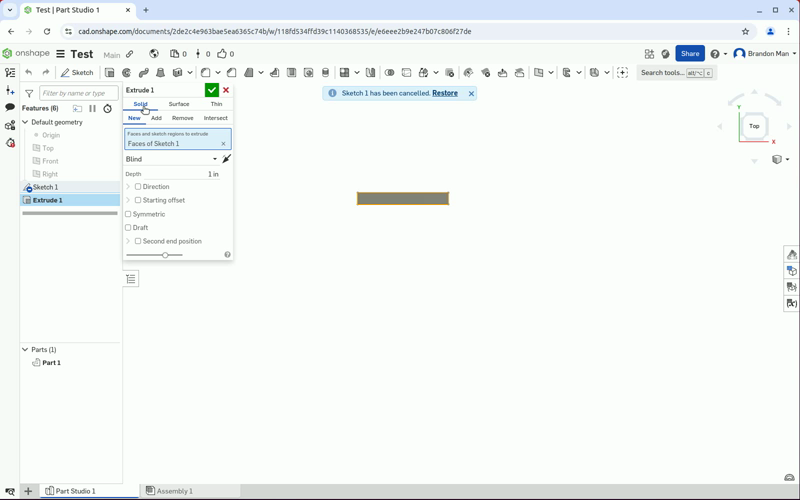
click(143, 106)
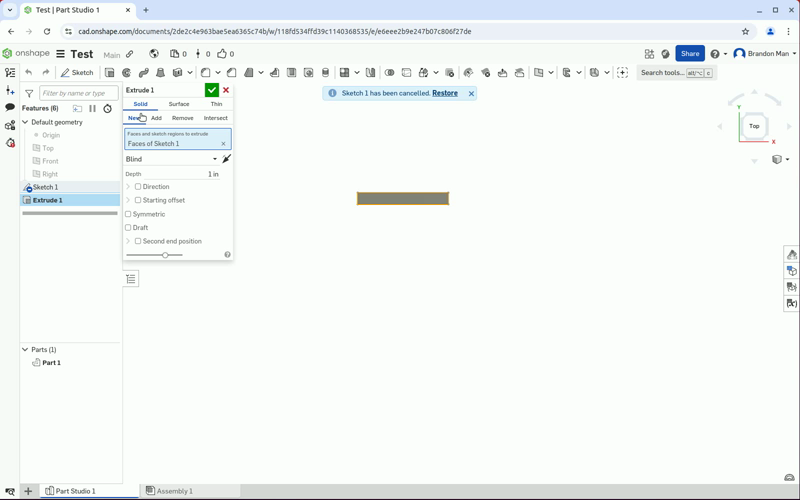
mouse_move(137, 120)
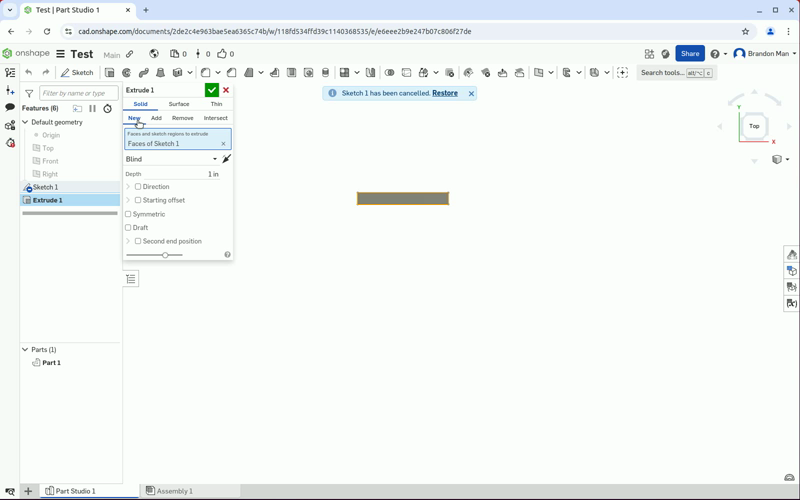
click(137, 120)
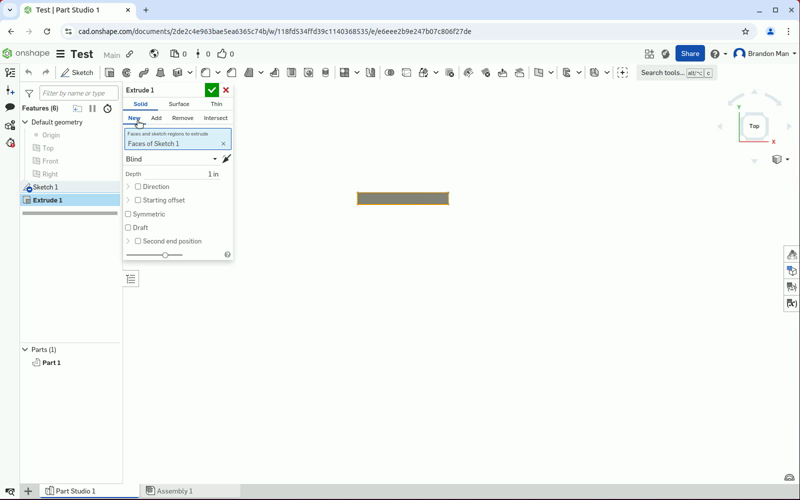
key(tab, 4)
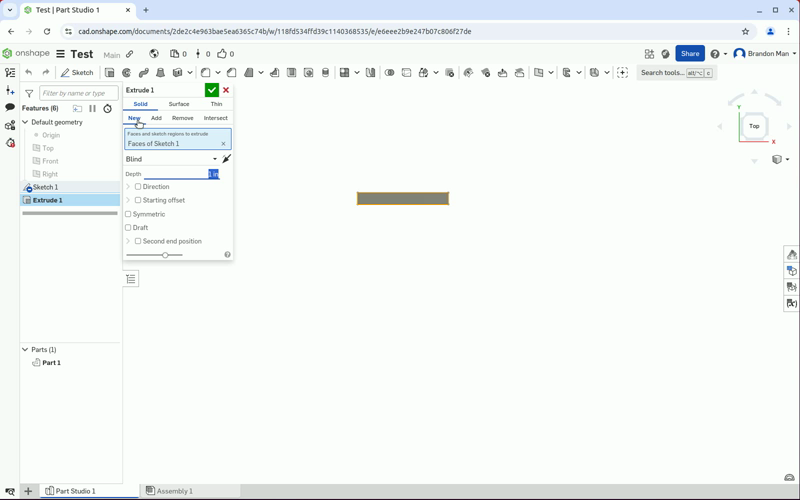
text(23.108)
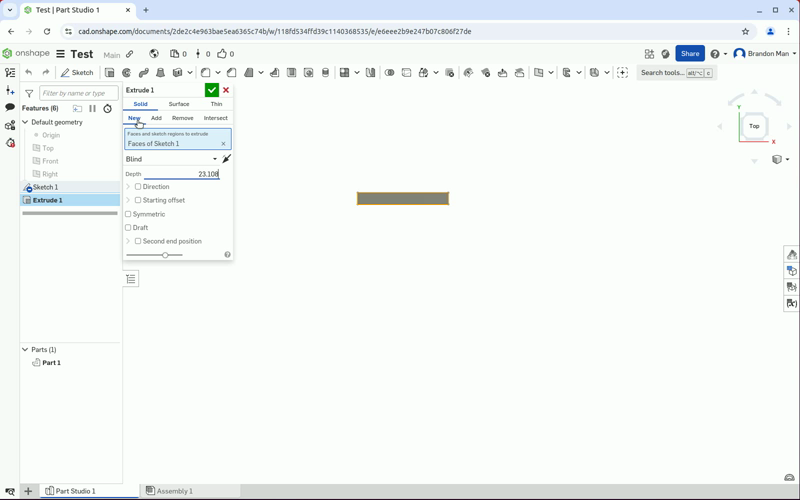
key(enter)
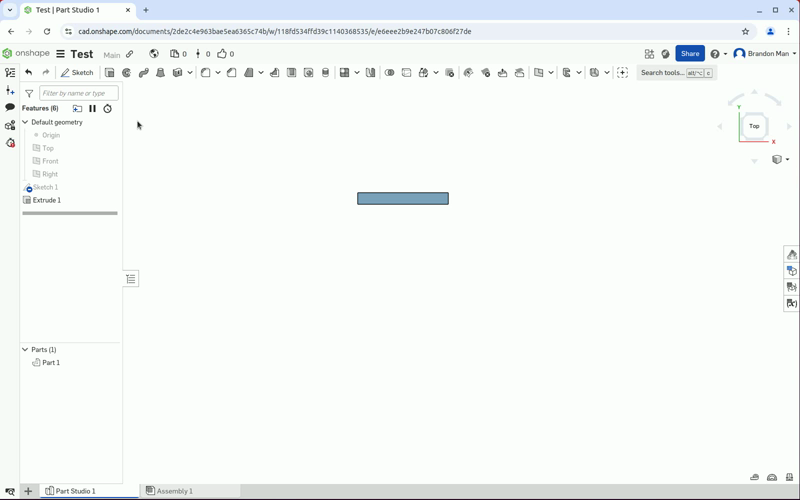
key(shift+h)
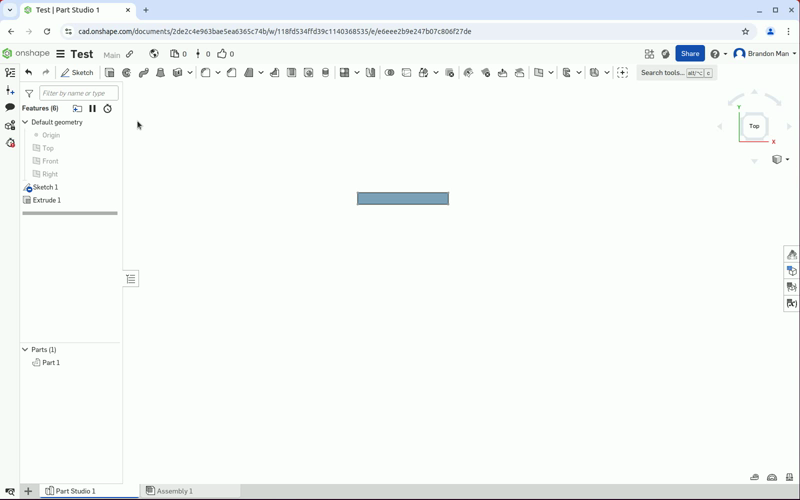
key(shift+h)
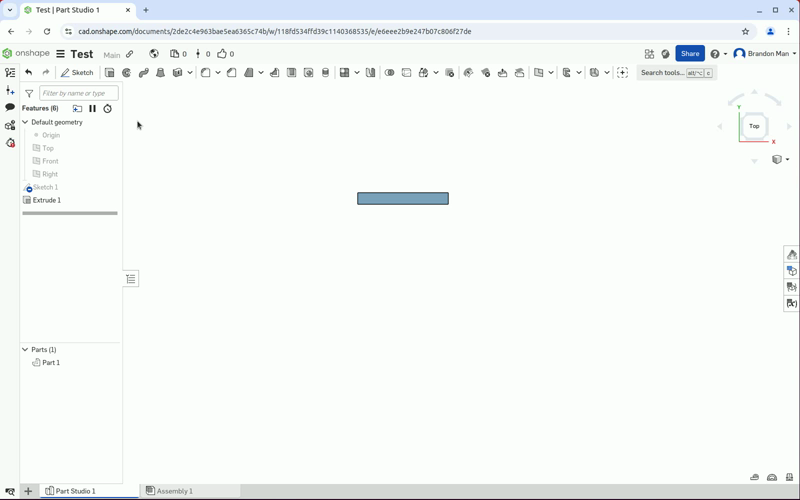
mouse_move(73, 189)
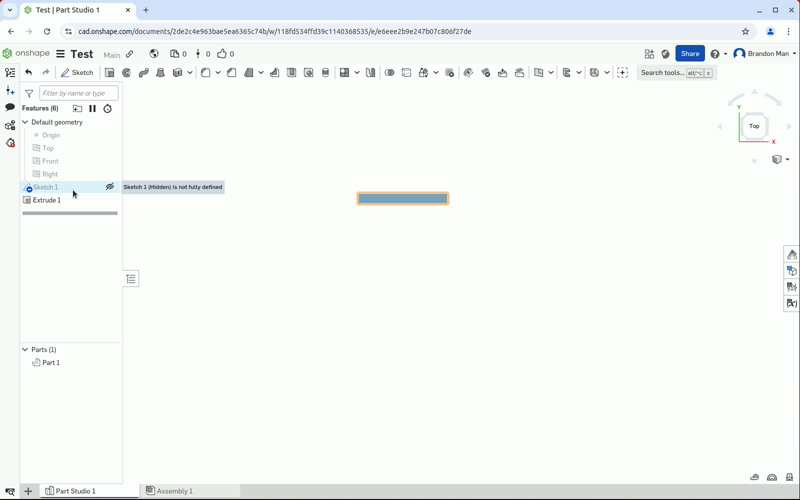
click(73, 189)
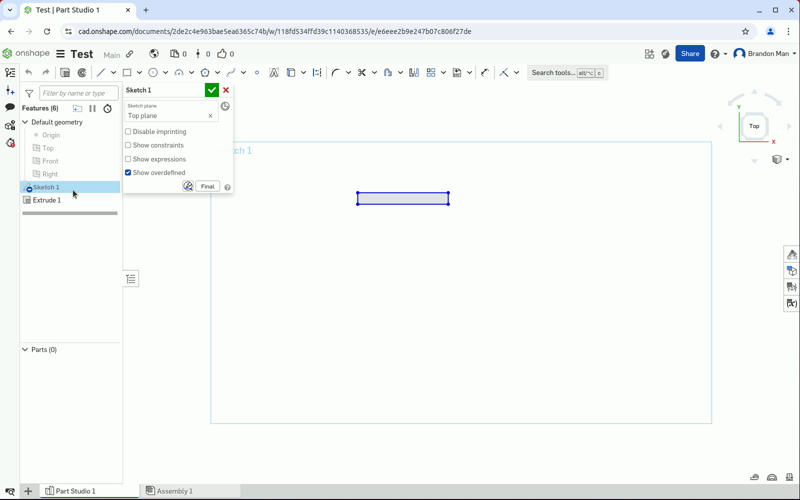
mouse_move(229, 92)
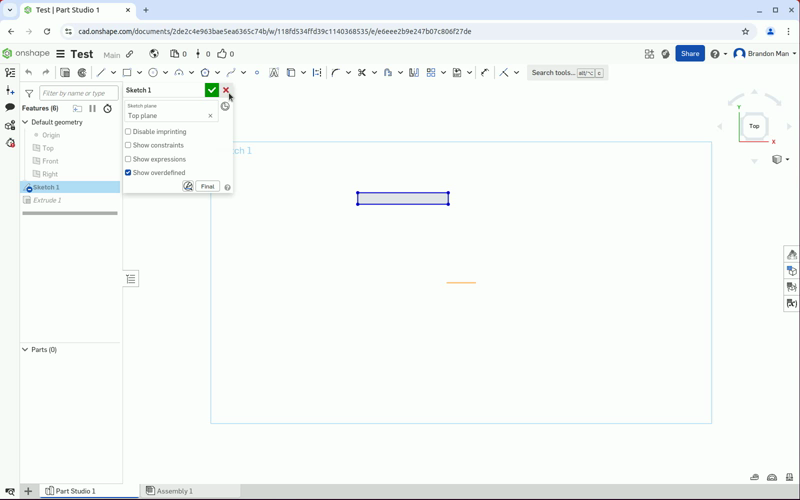
click(229, 92)
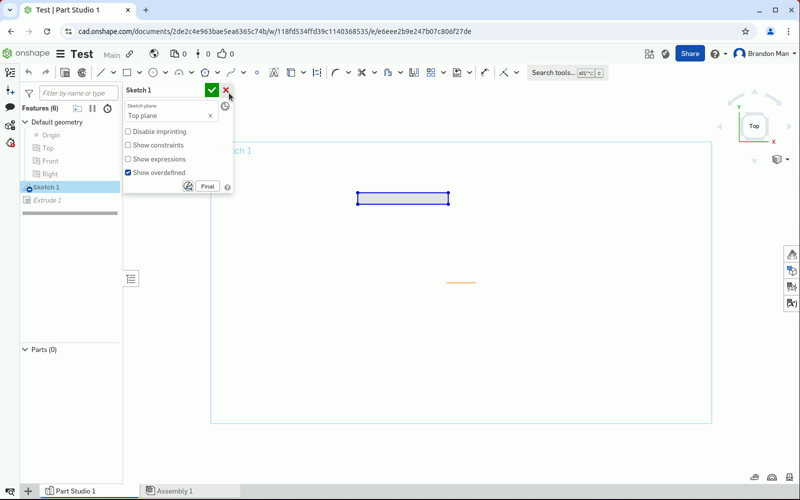
key(shift+s)
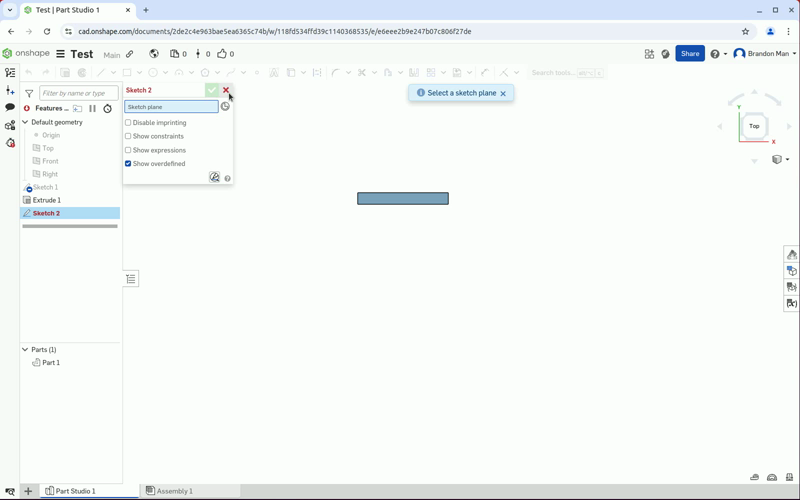
mouse_move(73, 150)
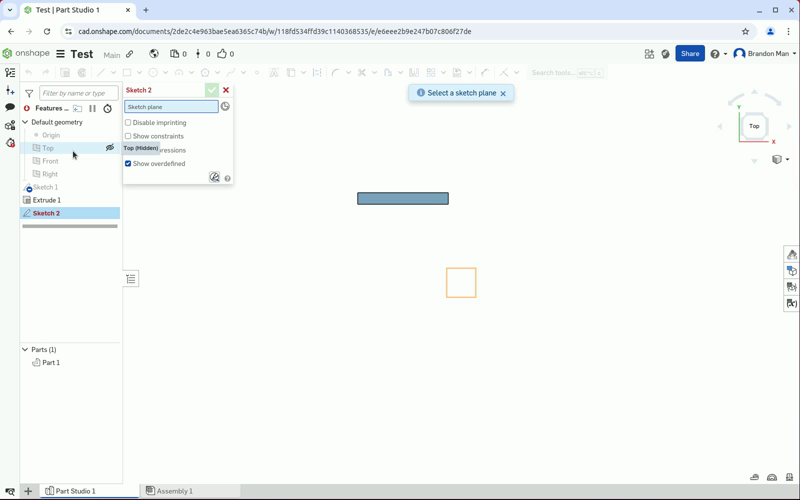
click(73, 150)
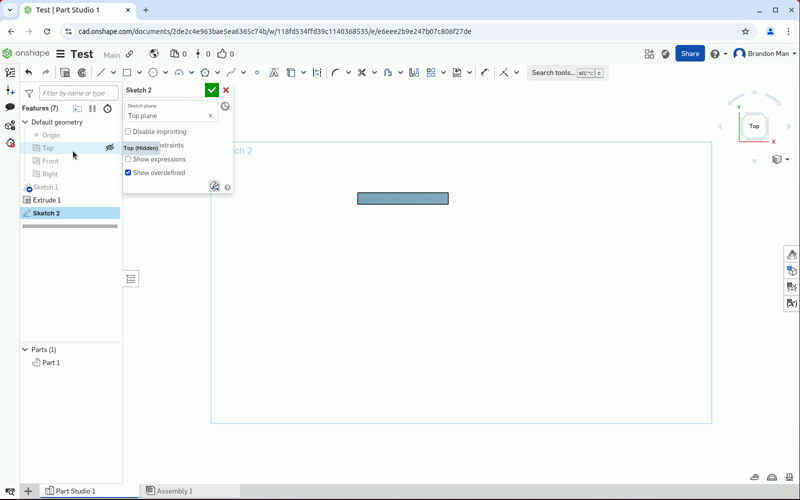
mouse_move(73, 352)
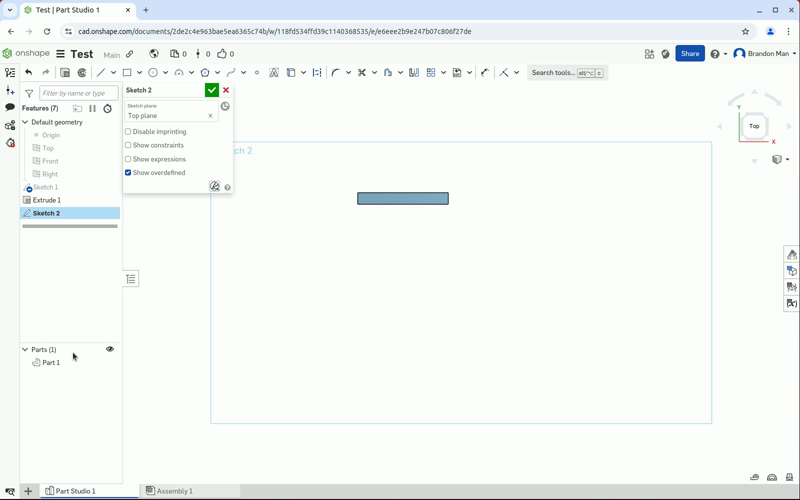
key(y)
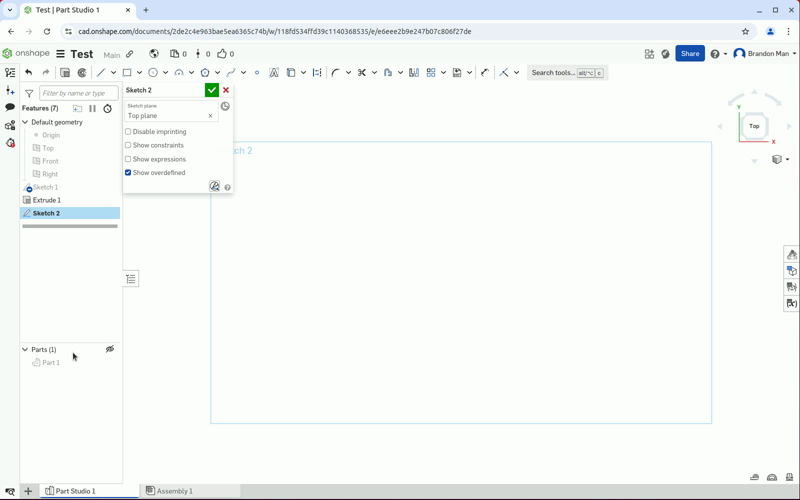
key(l)
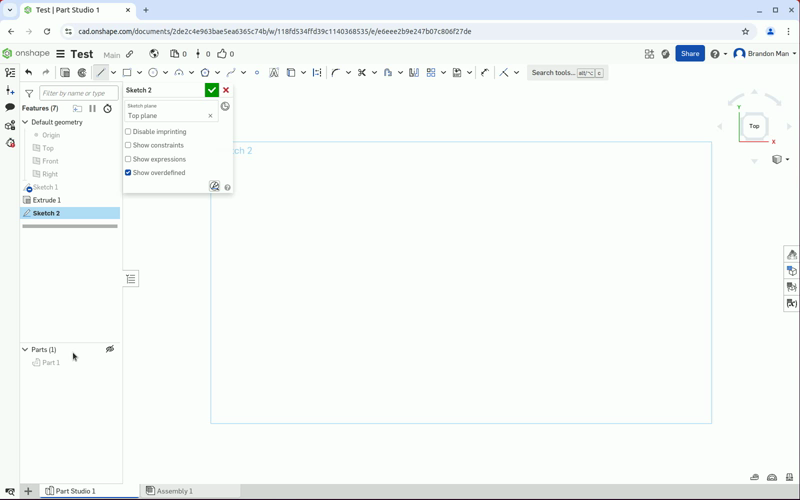
key_down(shift)
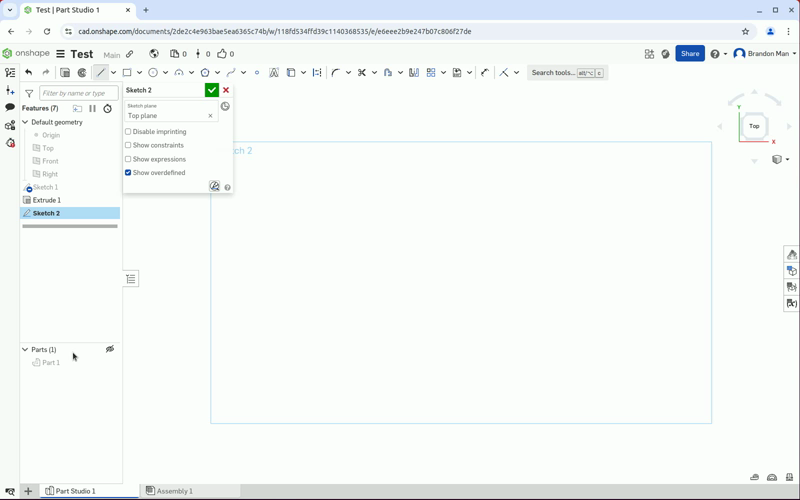
mouse_move(357, 383)
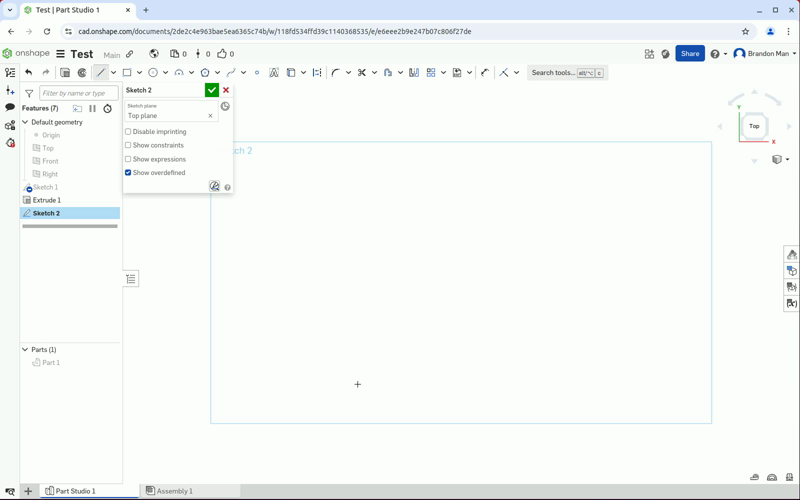
click(357, 383)
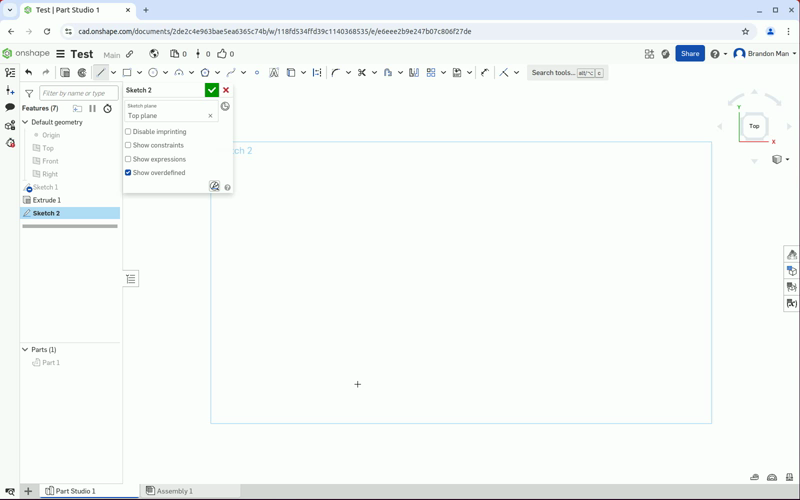
key_up(shift)
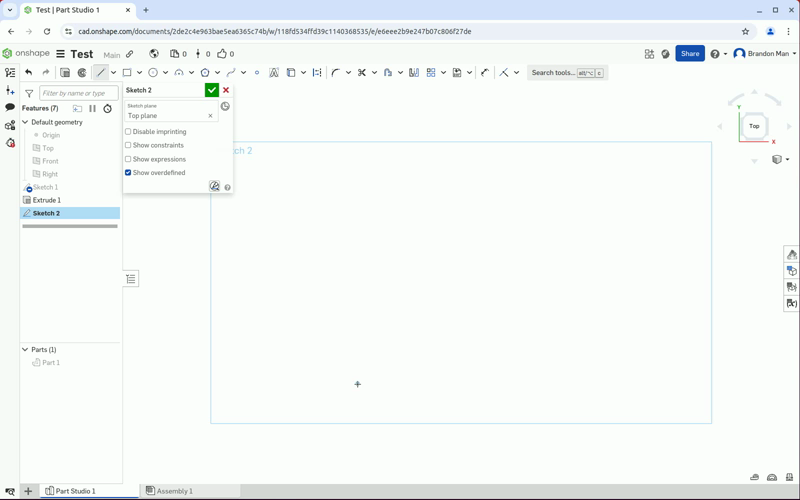
key_down(shift)
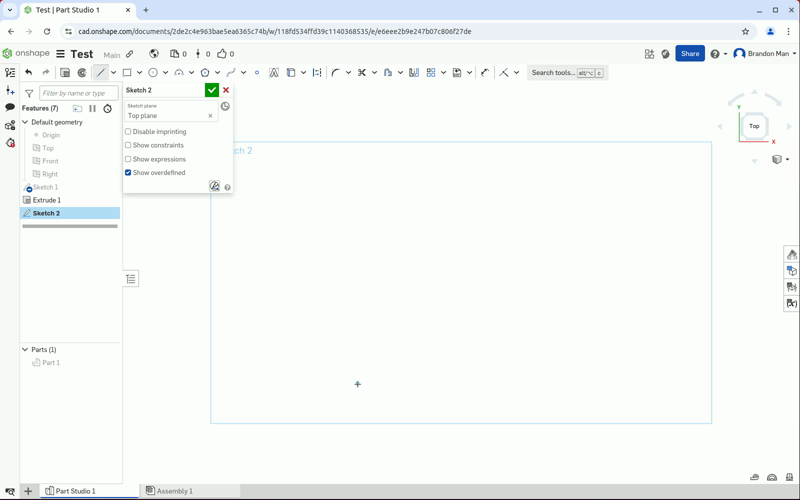
mouse_move(447, 383)
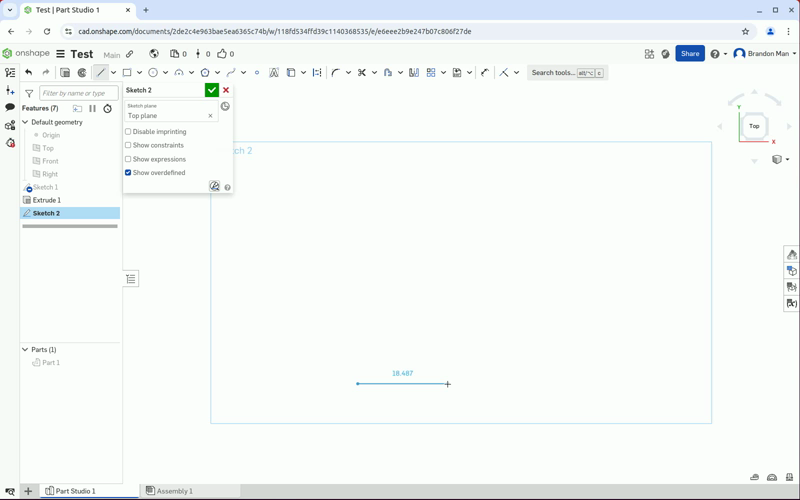
click(447, 383)
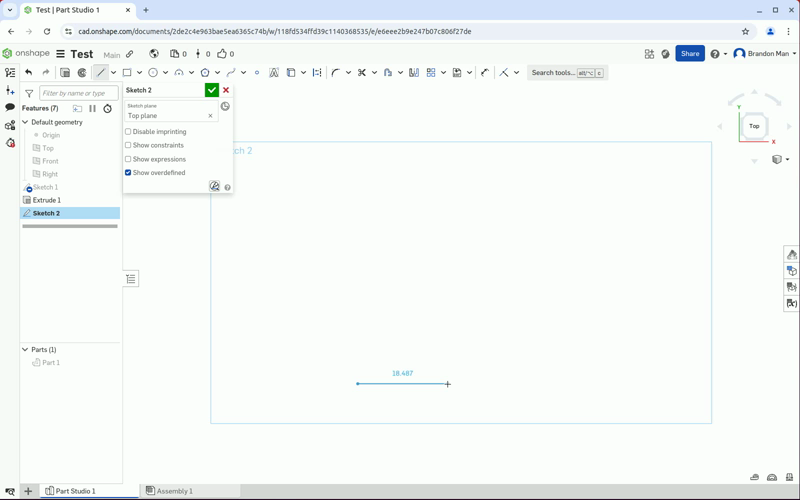
key_up(shift)
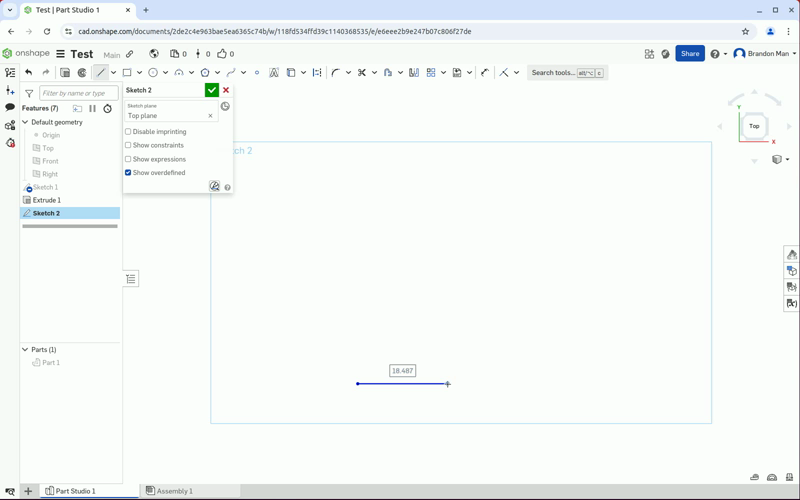
key_down(shift)
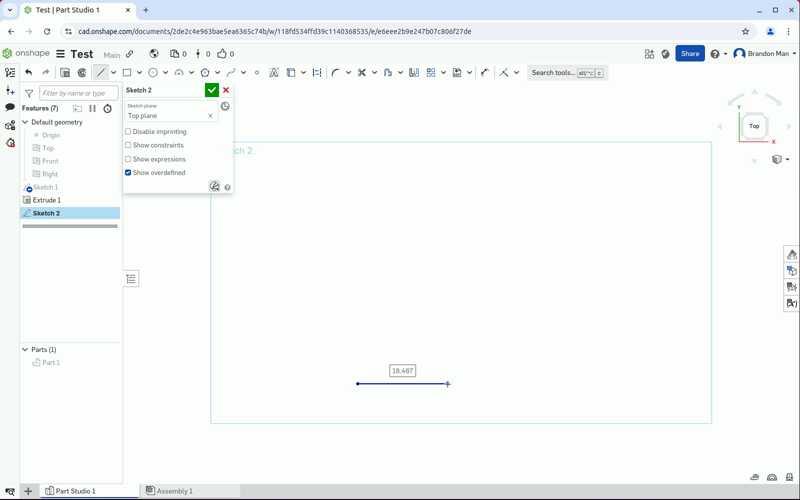
mouse_move(447, 205)
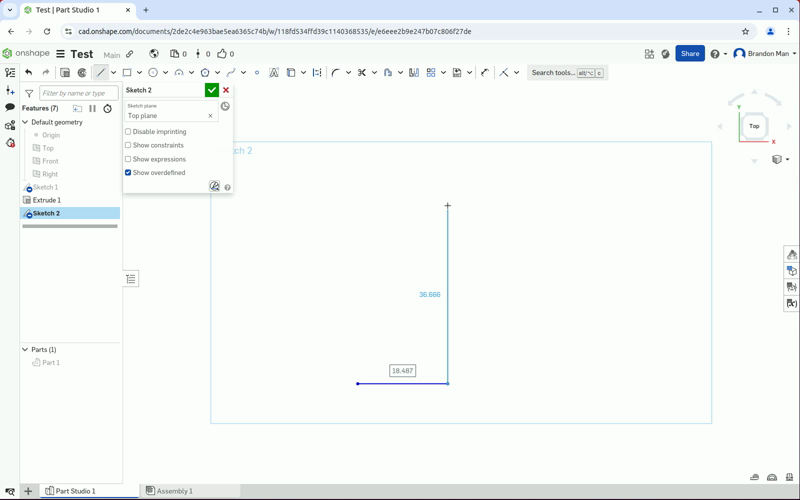
click(447, 205)
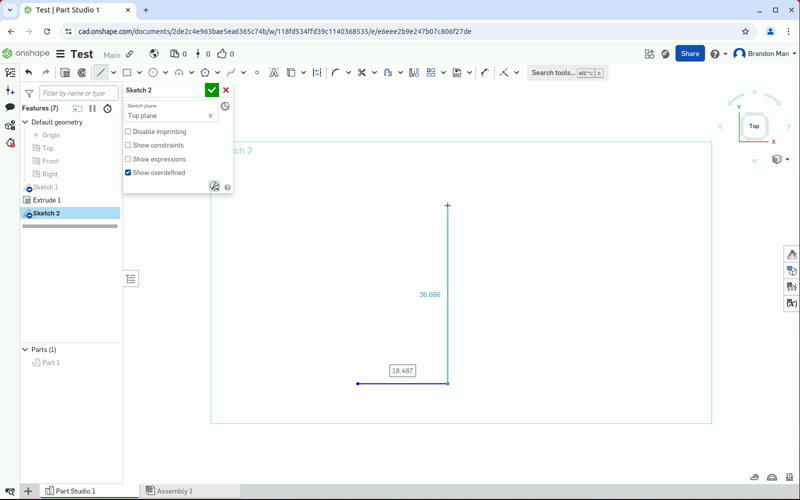
key_up(shift)
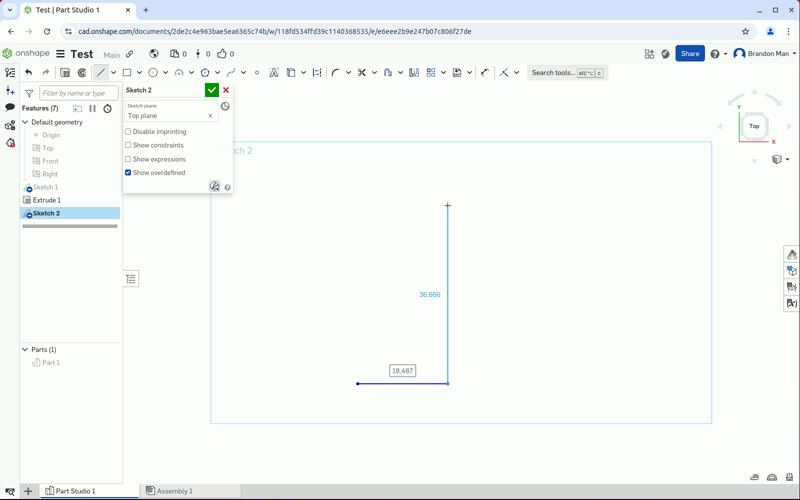
key_down(shift)
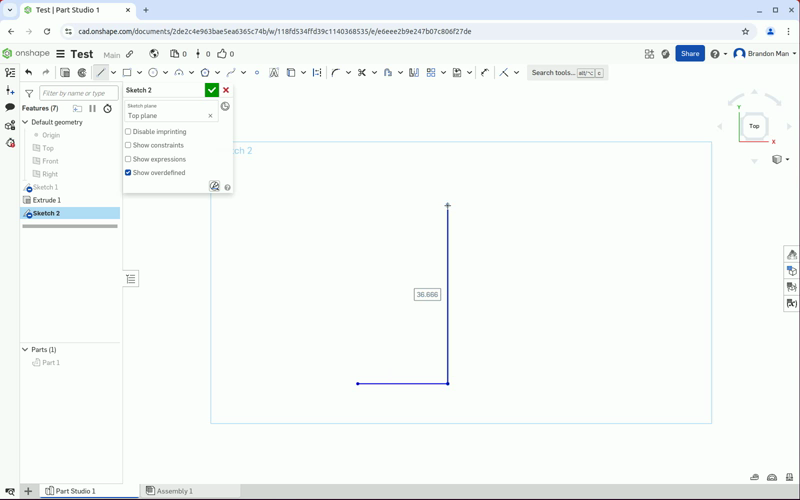
mouse_move(357, 205)
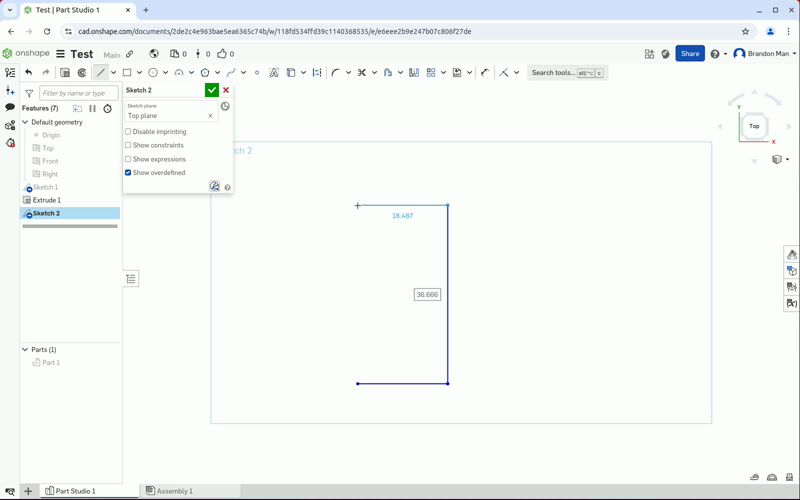
click(357, 205)
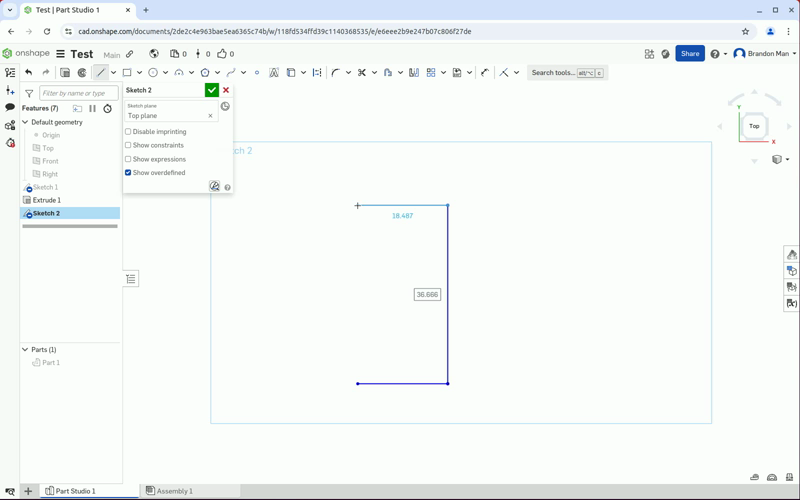
key_up(shift)
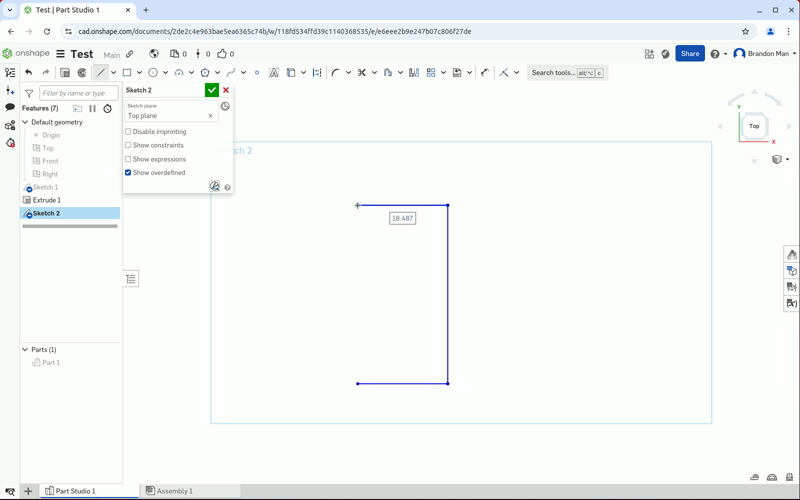
key_down(shift)
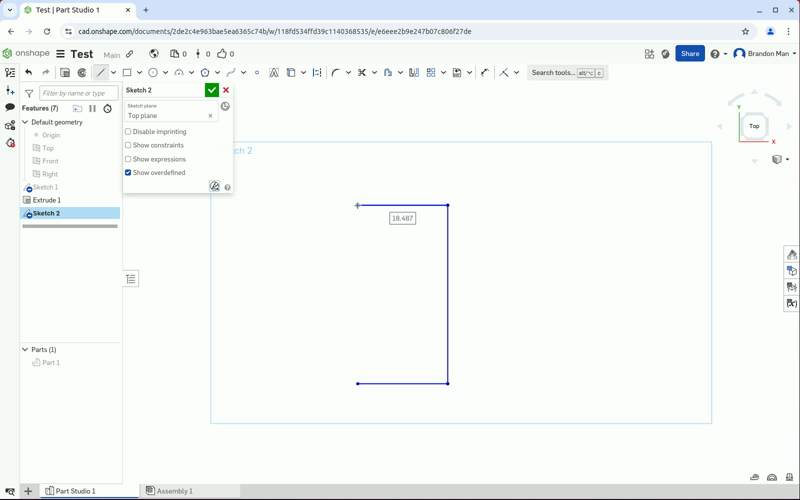
mouse_move(357, 383)
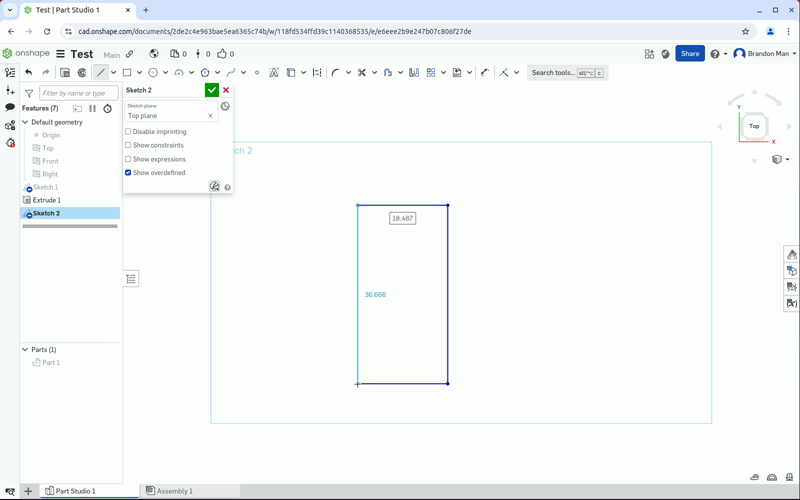
key_up(shift)
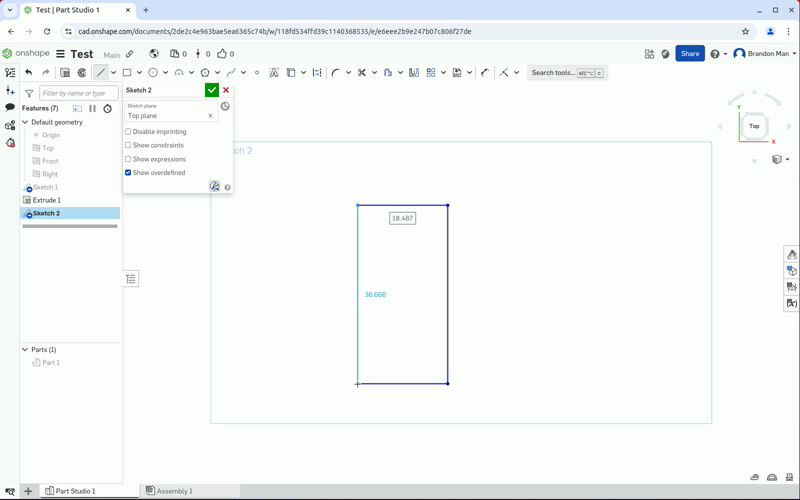
click(357, 383)
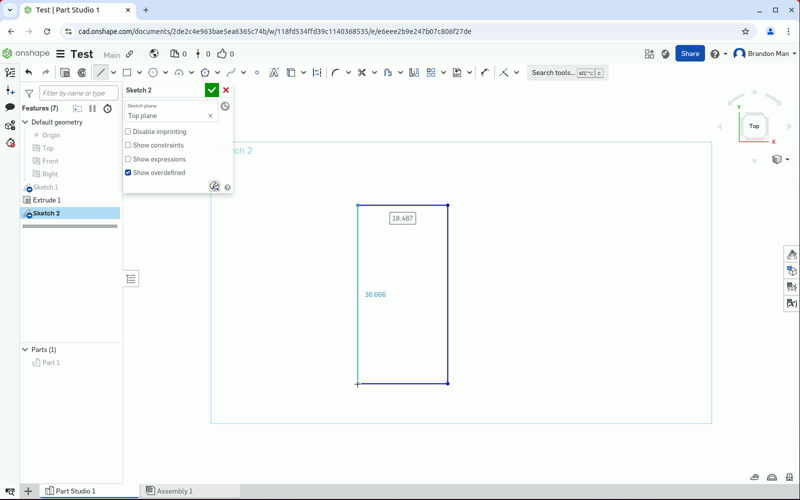
key(esc)
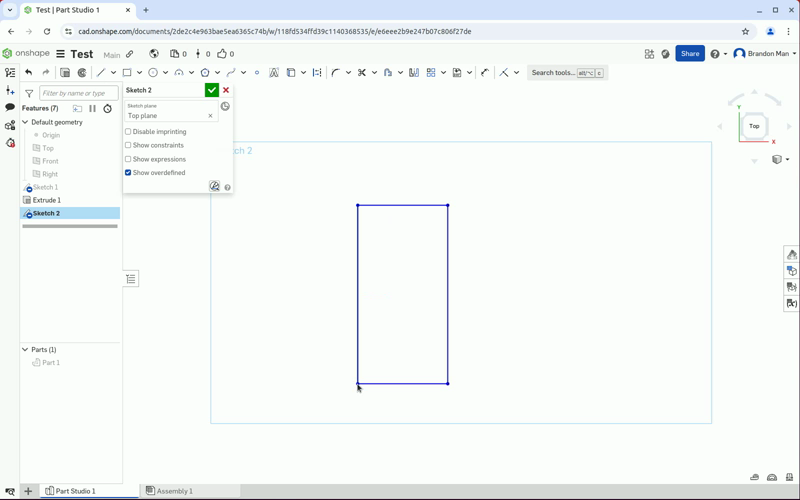
mouse_move(394, 334)
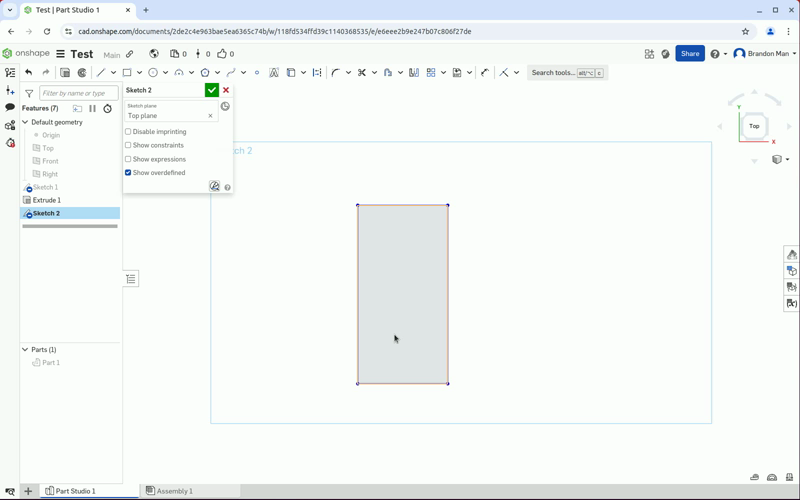
click(394, 334)
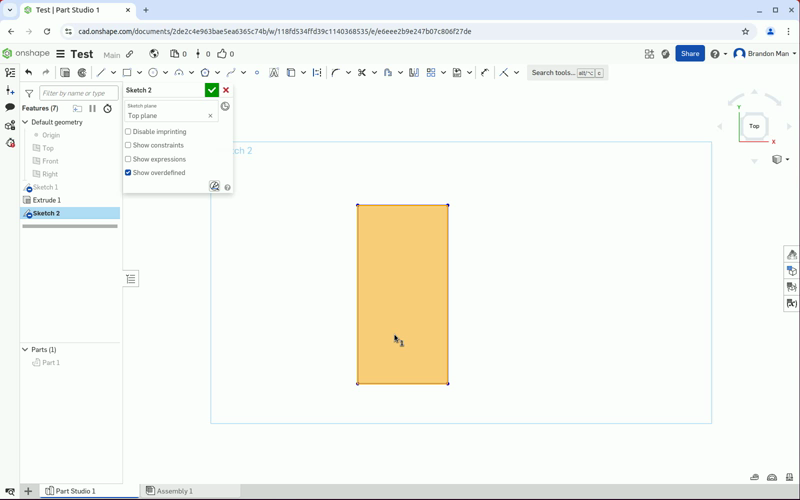
mouse_move(73, 352)
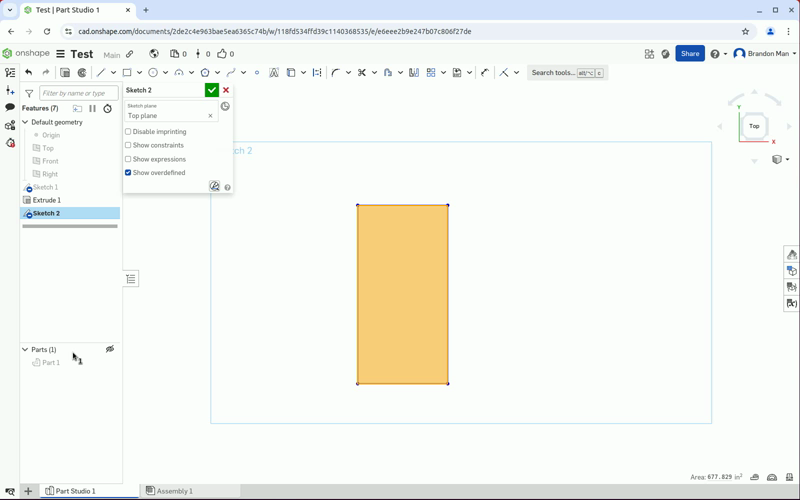
key(shift+y)
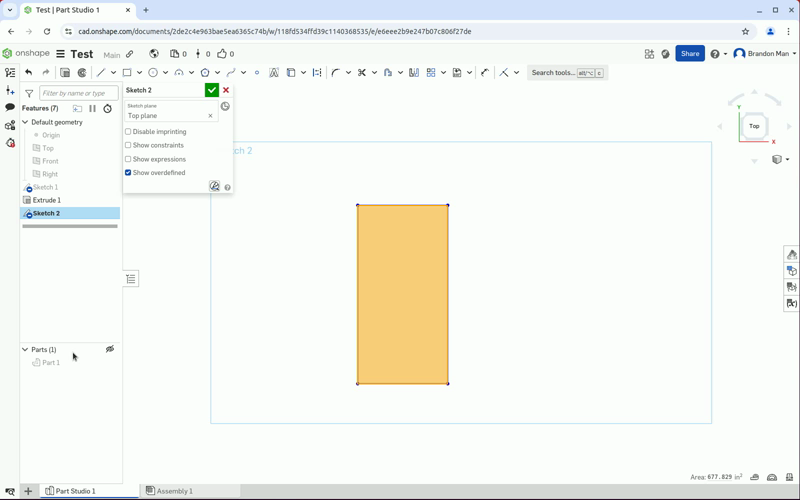
key(shift+e)
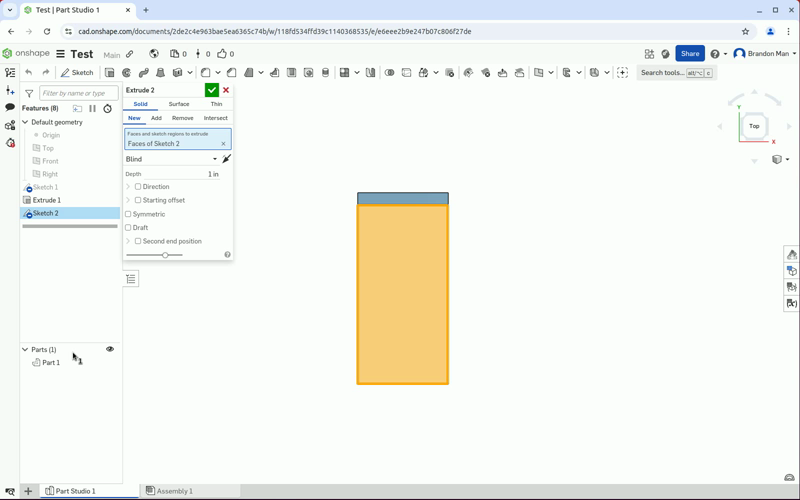
mouse_move(143, 106)
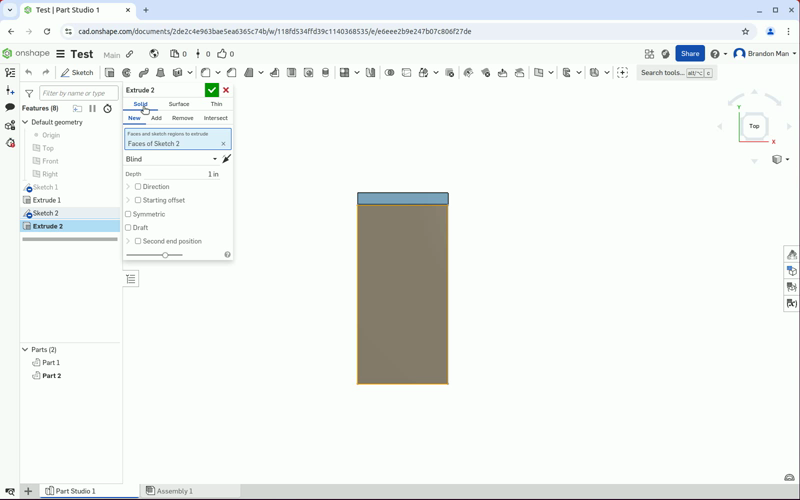
click(143, 106)
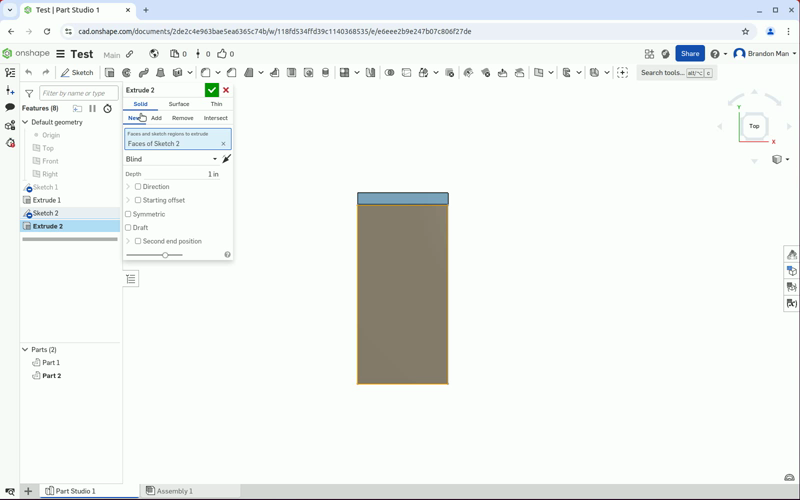
mouse_move(137, 120)
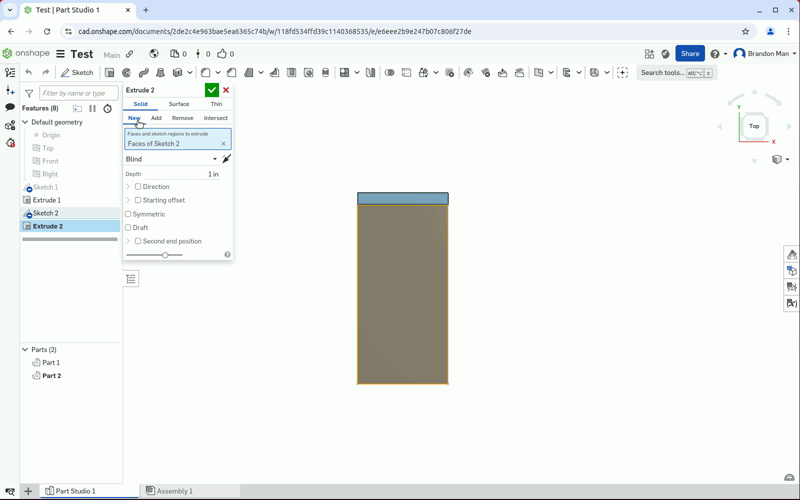
click(137, 120)
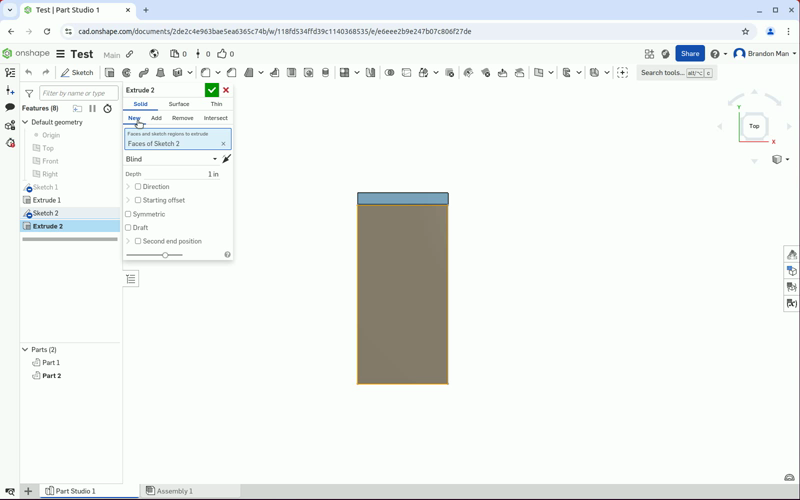
key(tab, 4)
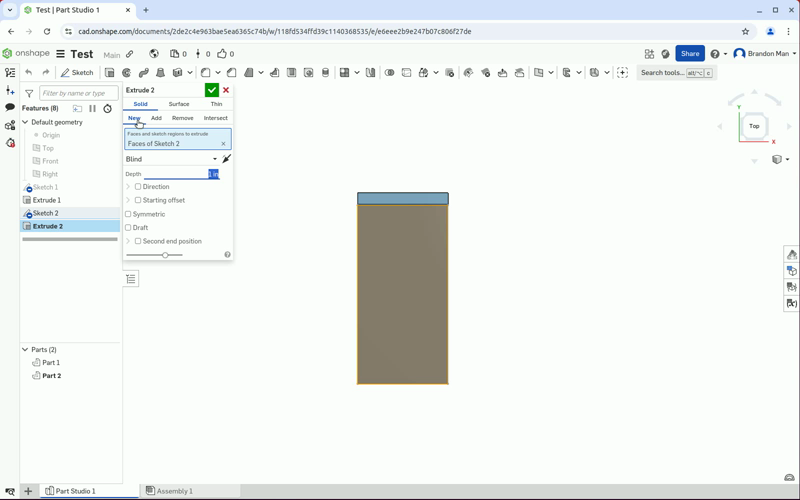
text(23.108)
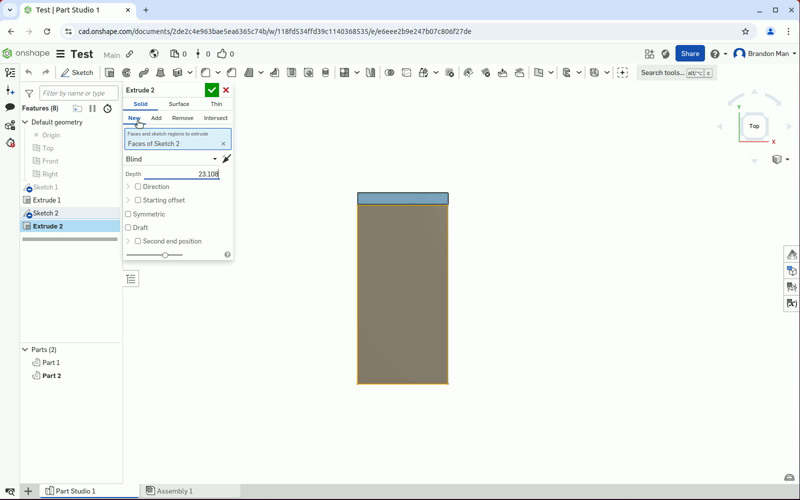
key(enter)
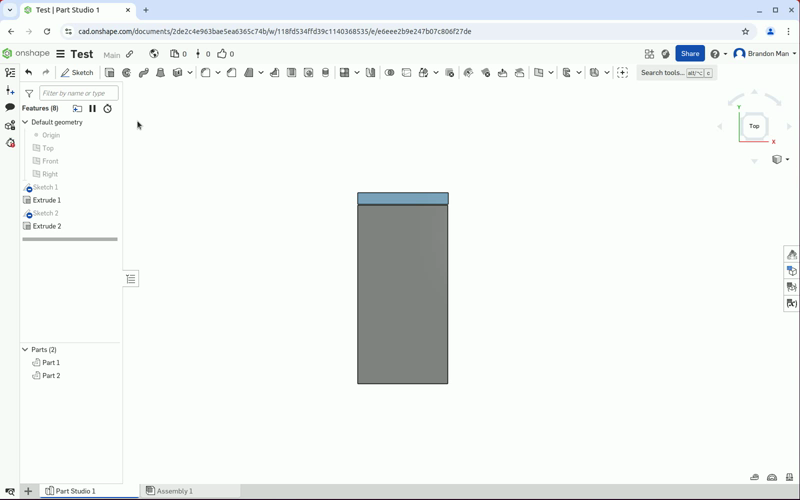
key(shift+h)
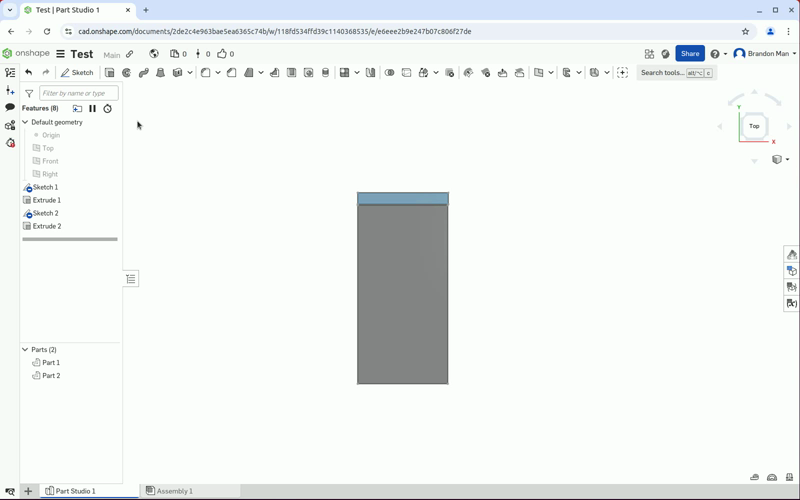
key(shift+h)
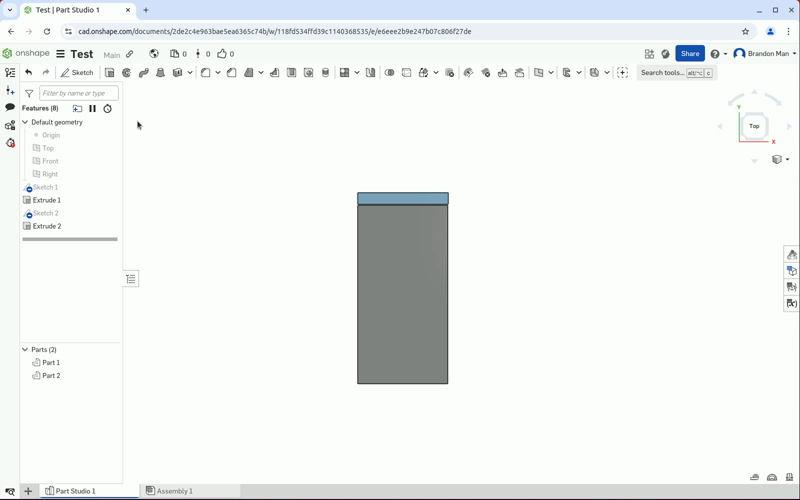
mouse_move(73, 189)
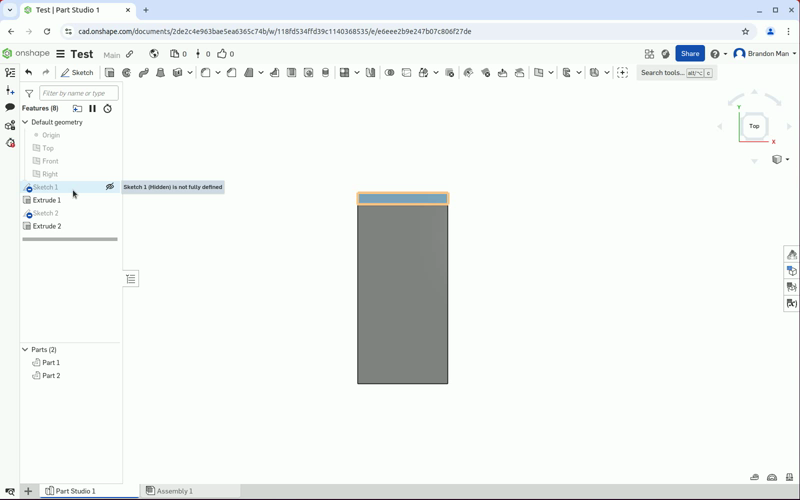
click(73, 189)
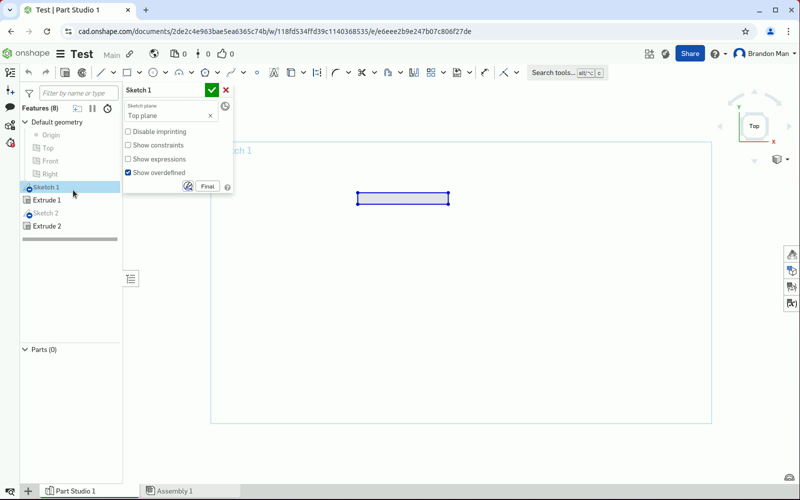
mouse_move(229, 92)
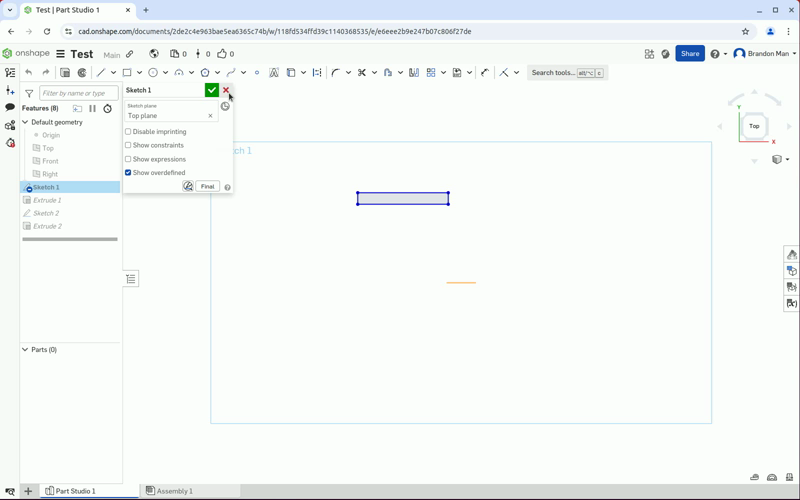
click(229, 92)
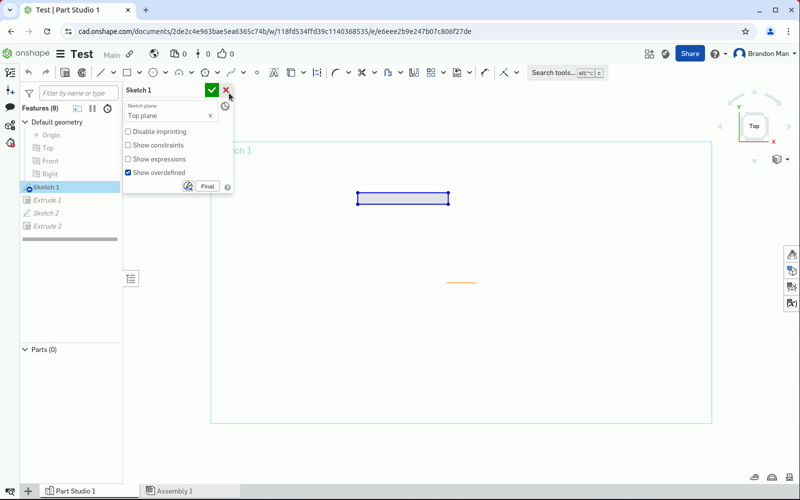
key(shift+s)
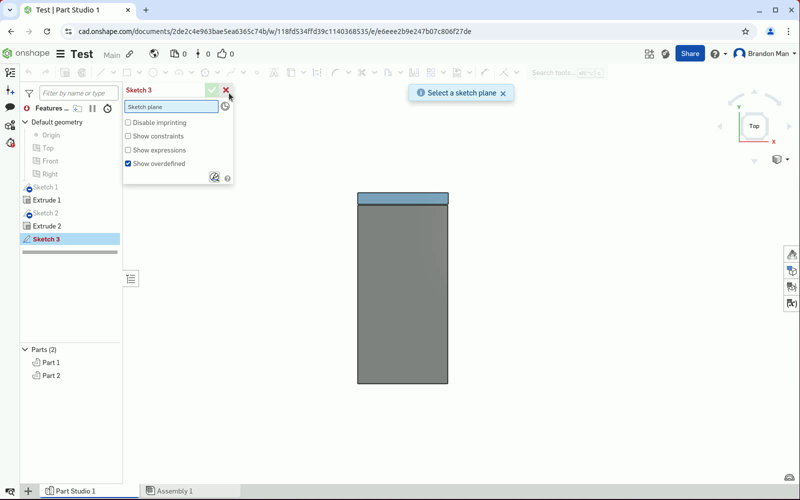
mouse_move(73, 150)
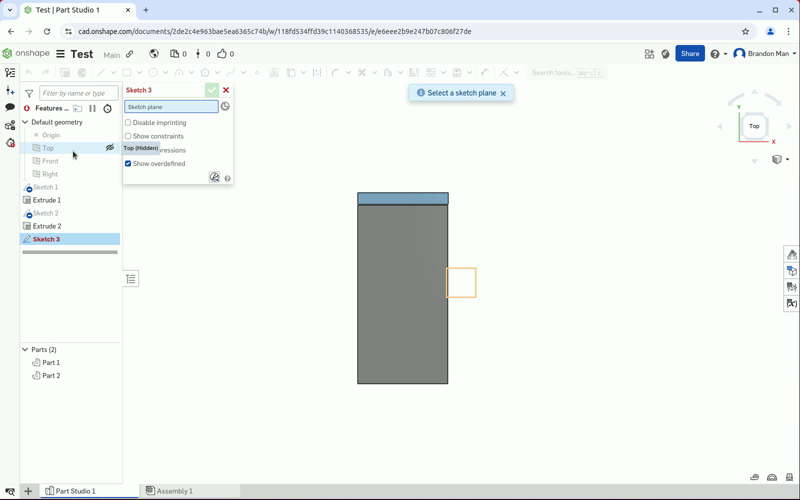
click(73, 150)
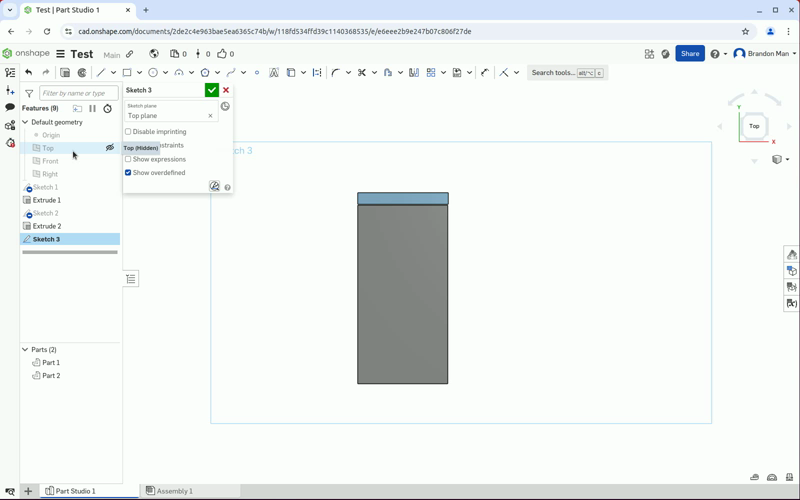
mouse_move(73, 352)
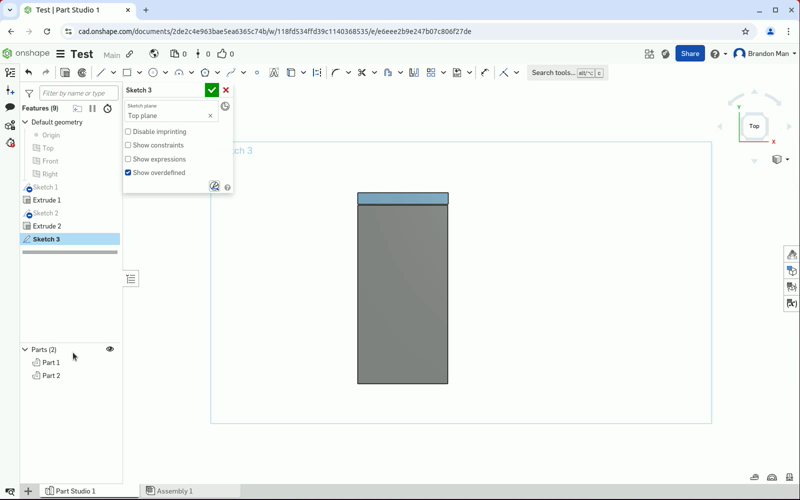
key(y)
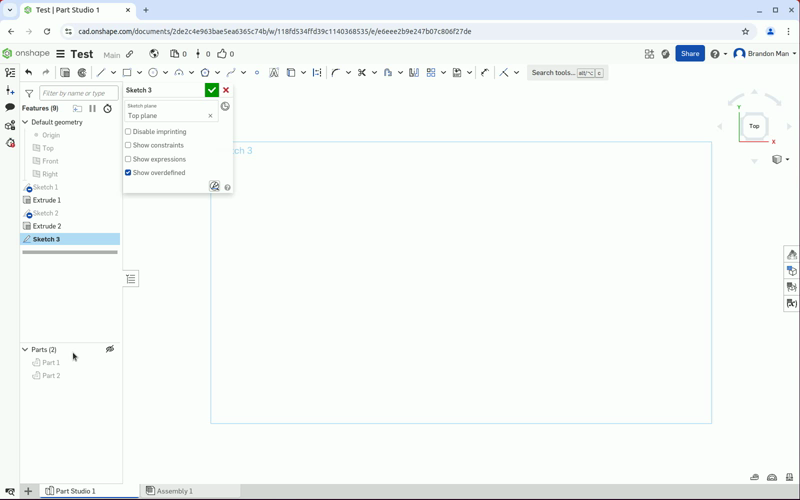
key(l)
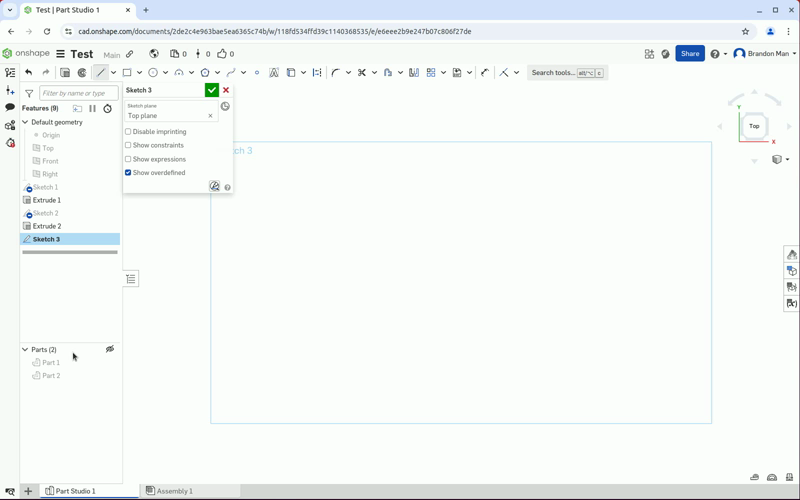
key_down(shift)
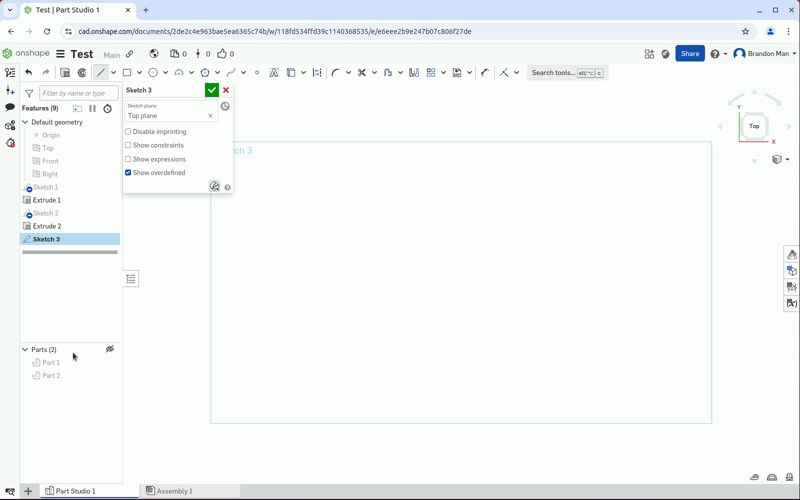
mouse_move(357, 395)
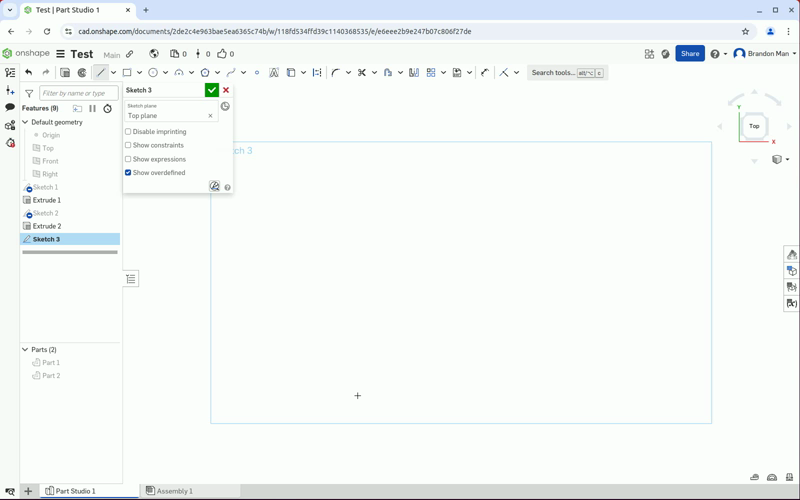
click(357, 395)
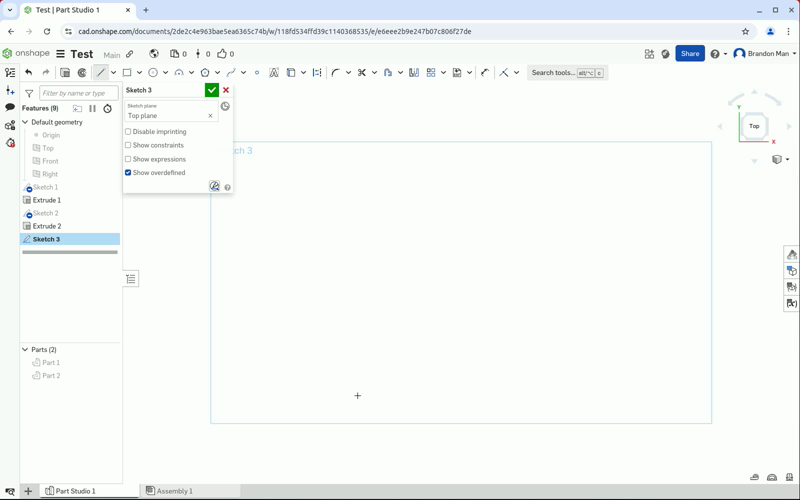
key_up(shift)
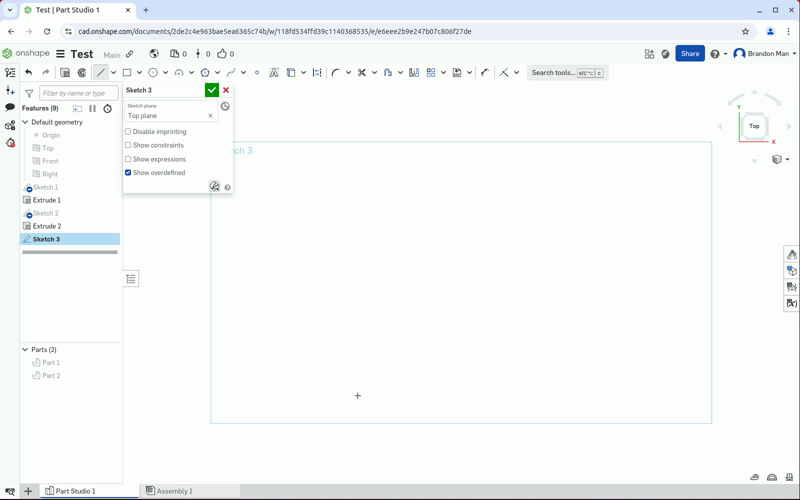
key_down(shift)
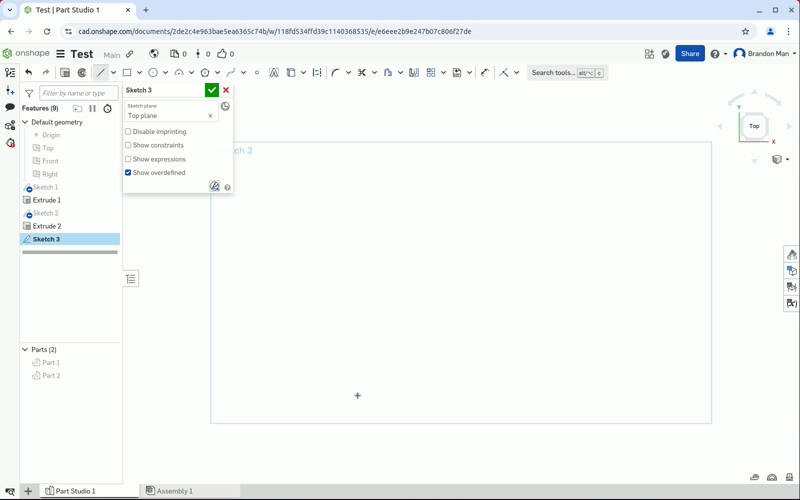
mouse_move(448, 395)
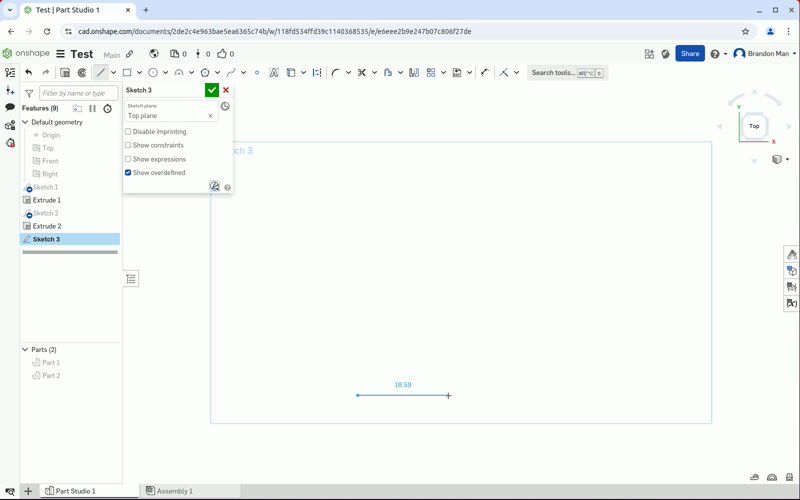
click(448, 395)
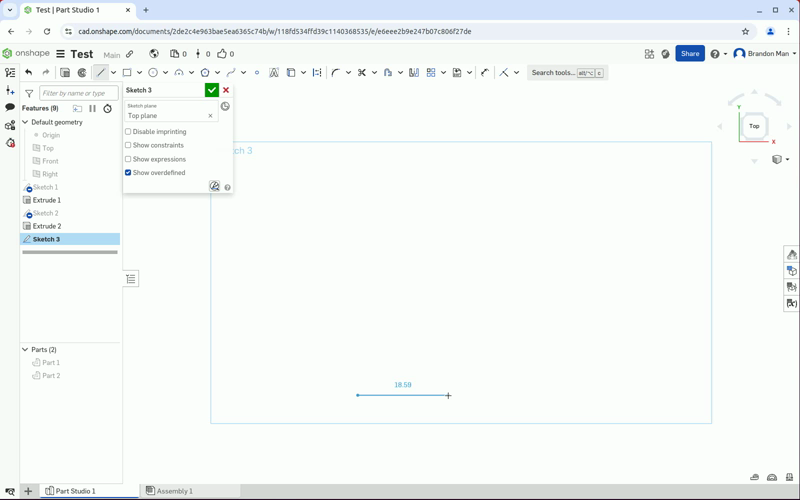
key_up(shift)
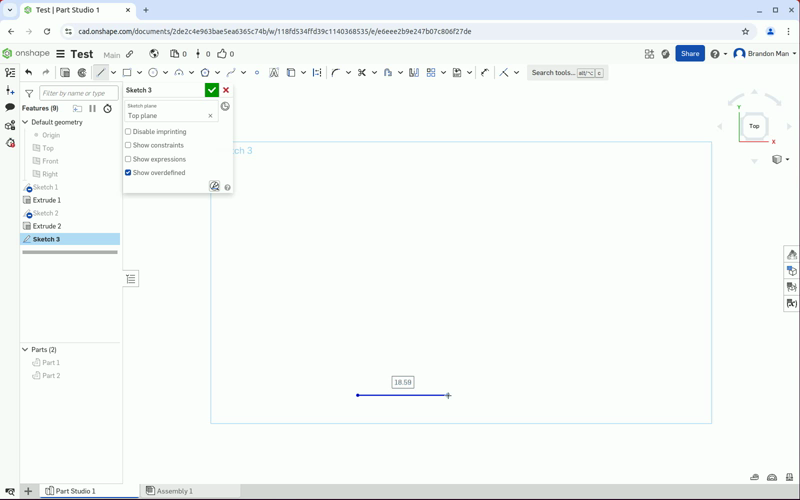
key_down(shift)
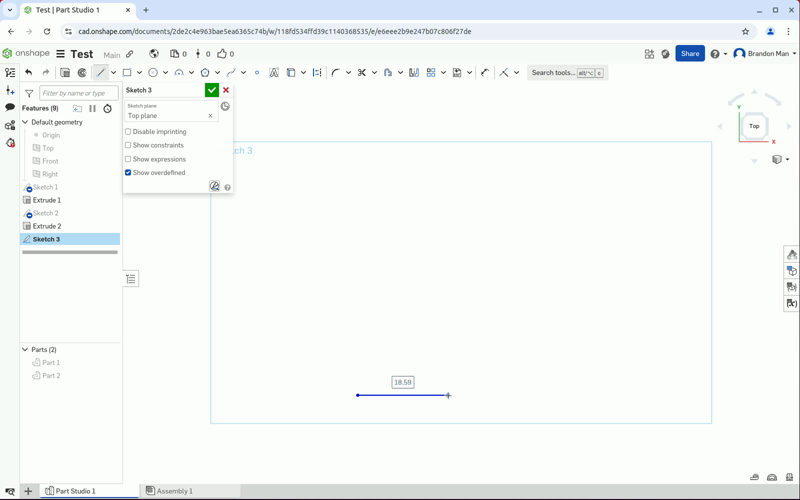
mouse_move(478, 395)
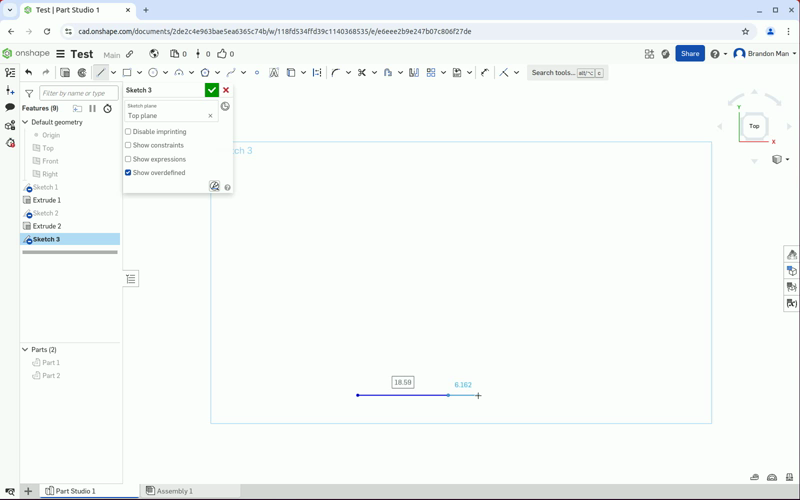
mouse_move(448, 384)
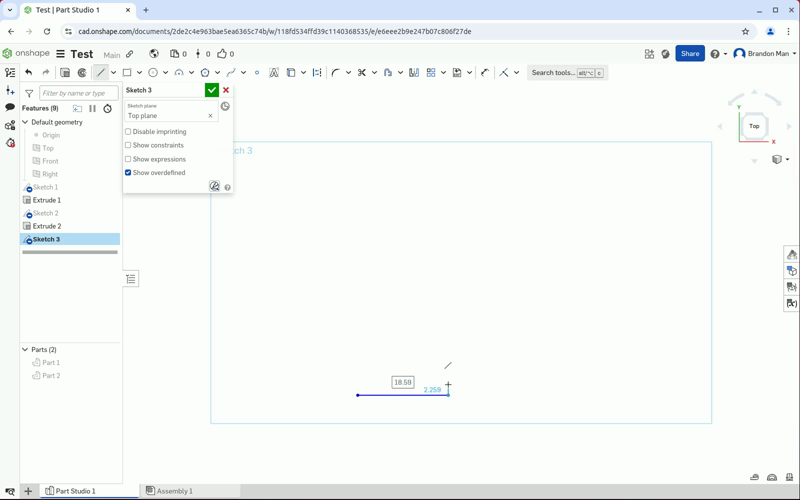
click(448, 384)
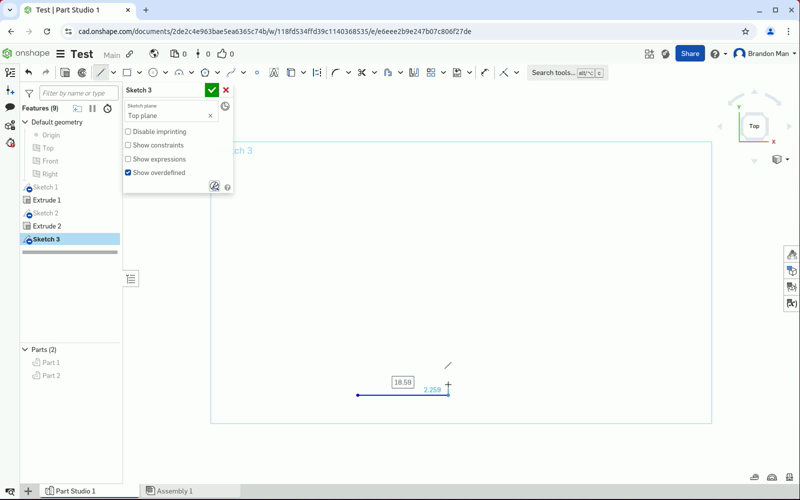
key_up(shift)
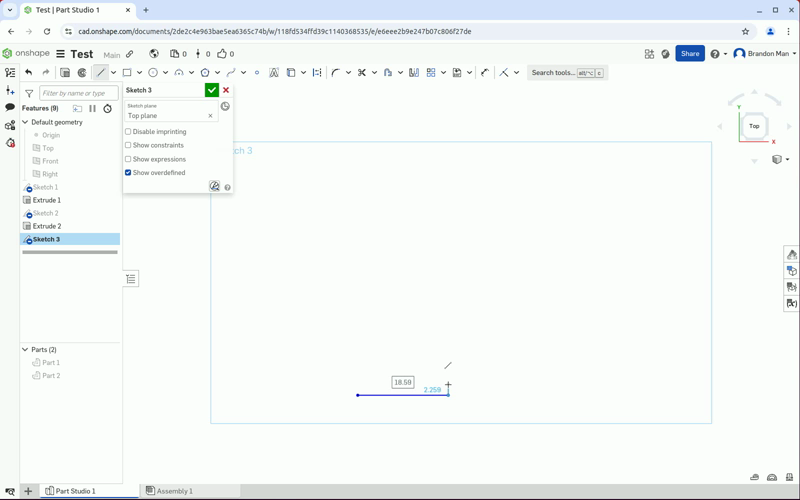
key_down(shift)
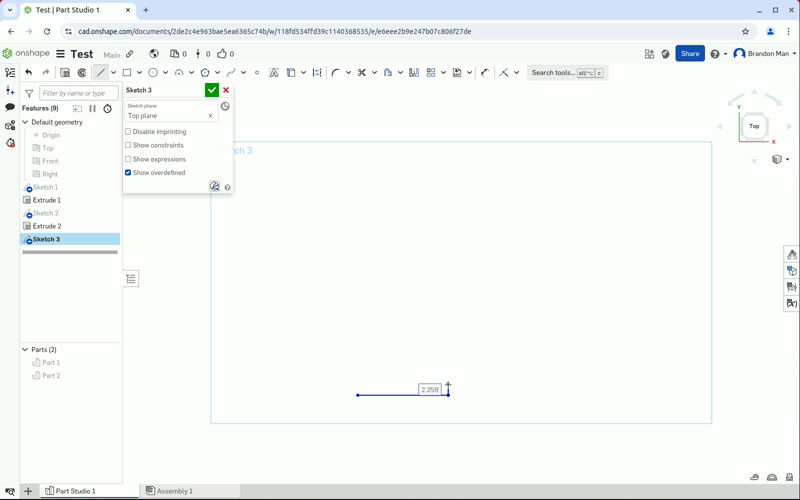
mouse_move(357, 384)
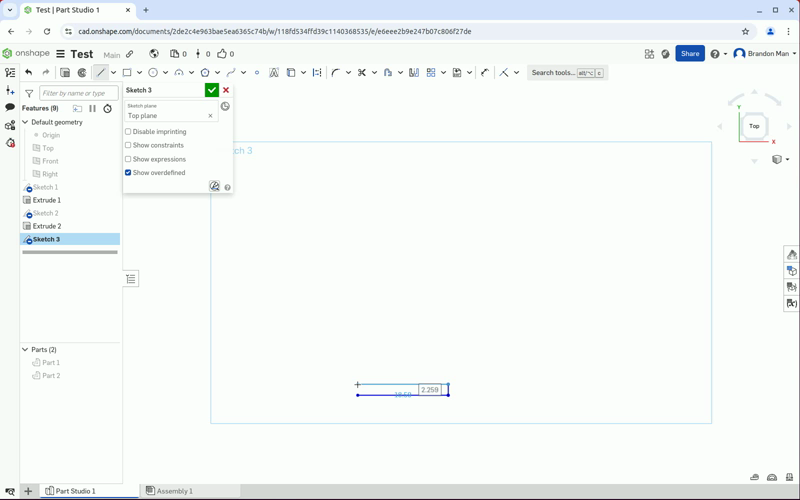
click(357, 384)
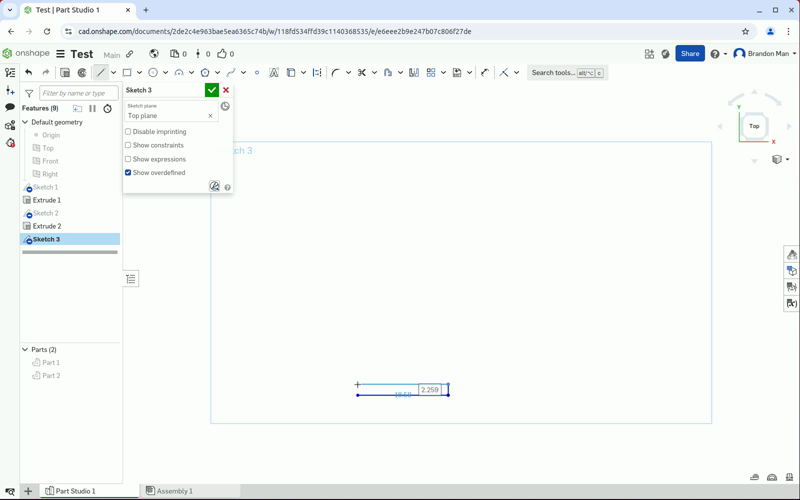
key_up(shift)
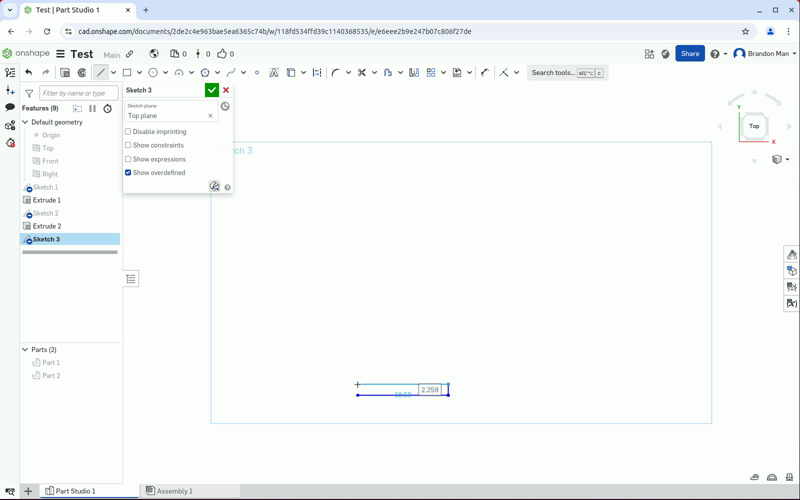
mouse_move(387, 384)
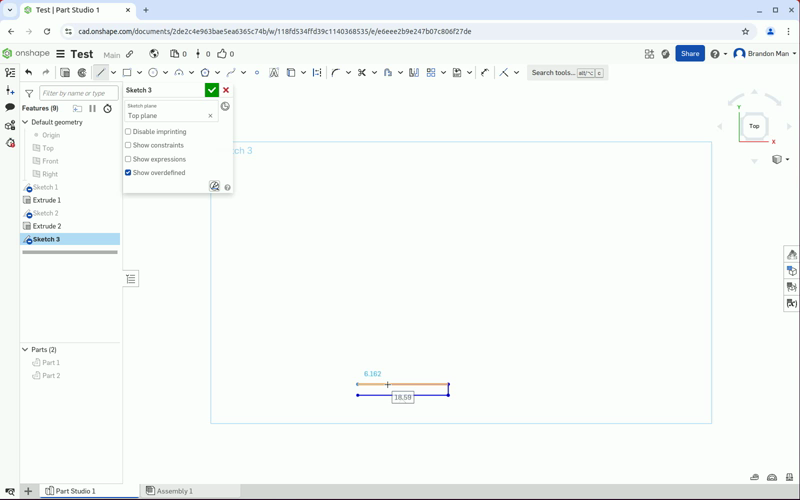
key_down(shift)
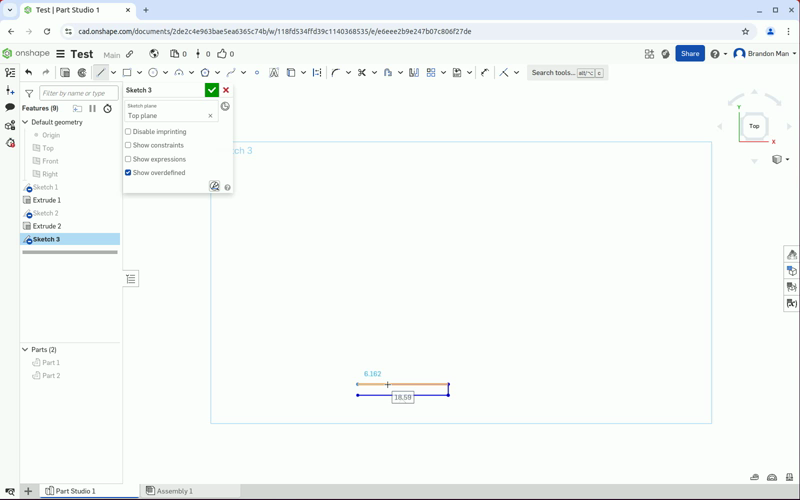
mouse_move(357, 395)
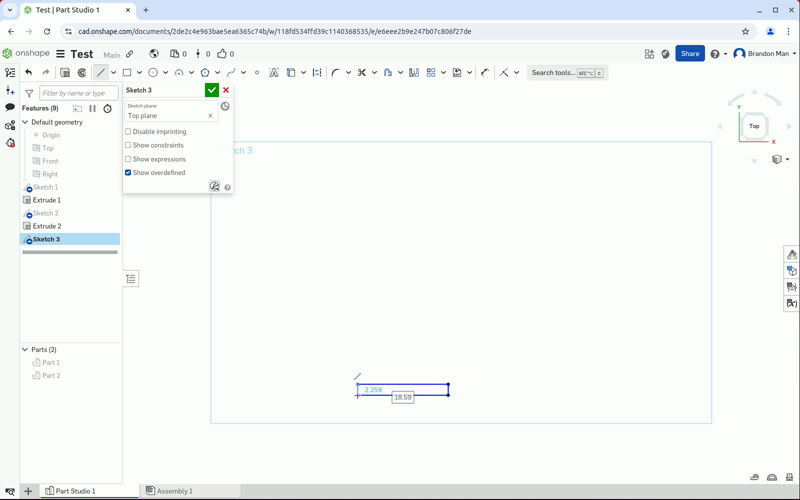
key_up(shift)
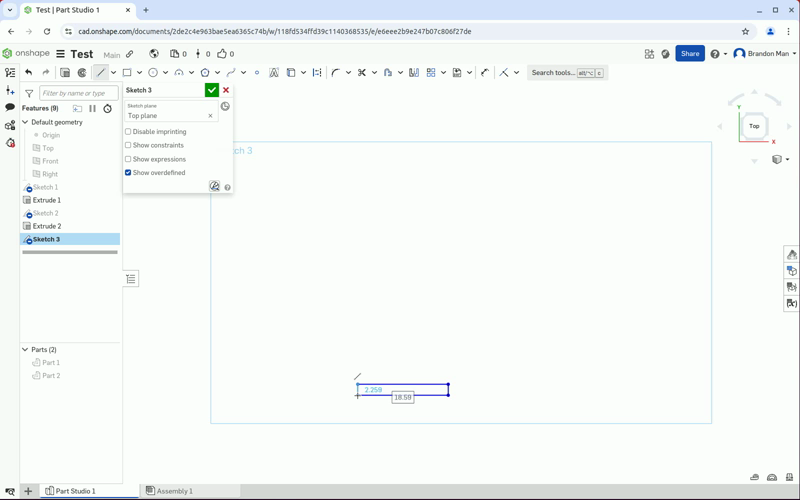
click(357, 395)
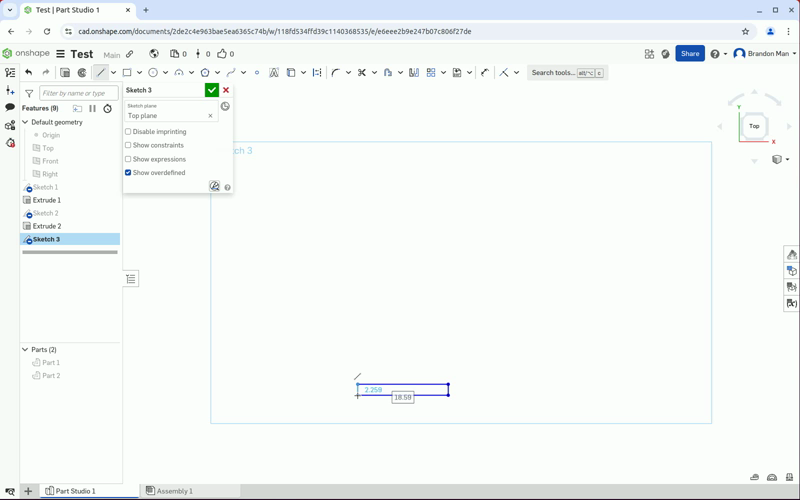
key(esc)
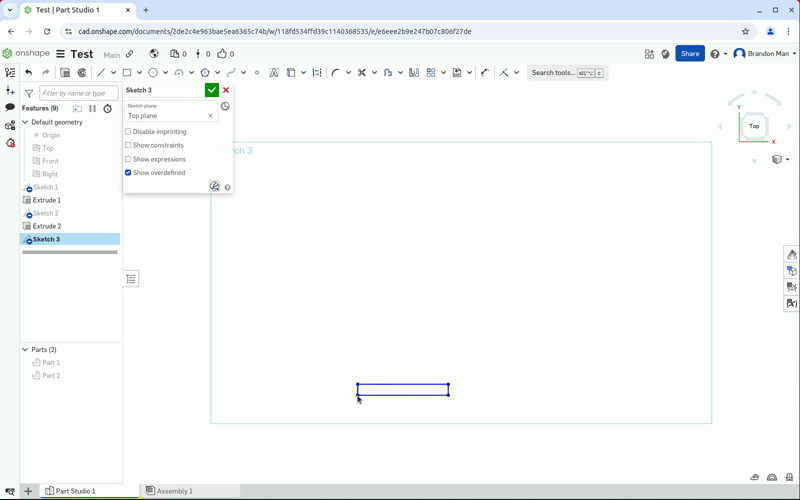
mouse_move(370, 385)
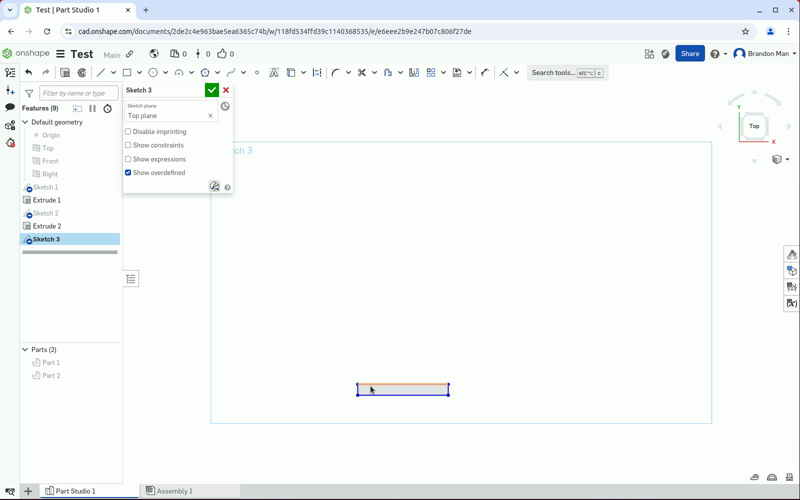
scroll(6)
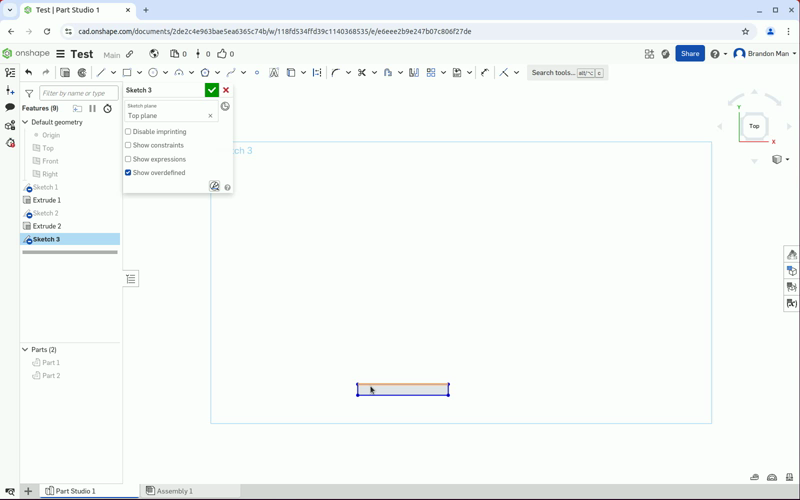
scroll(6)
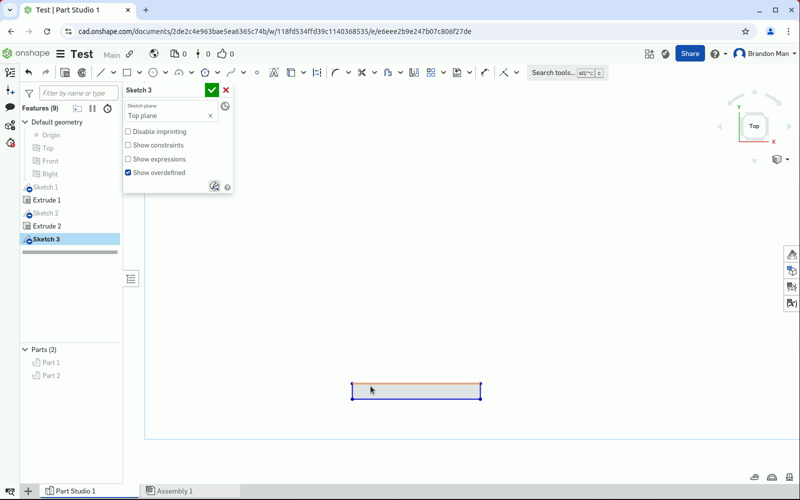
scroll(6)
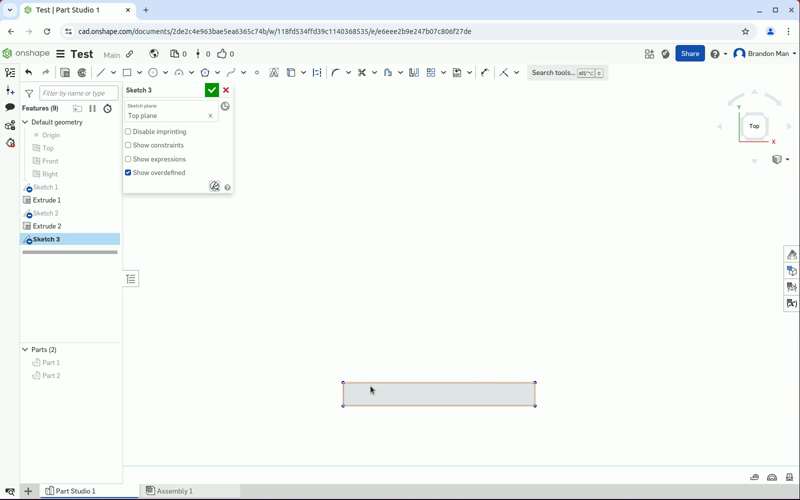
scroll(6)
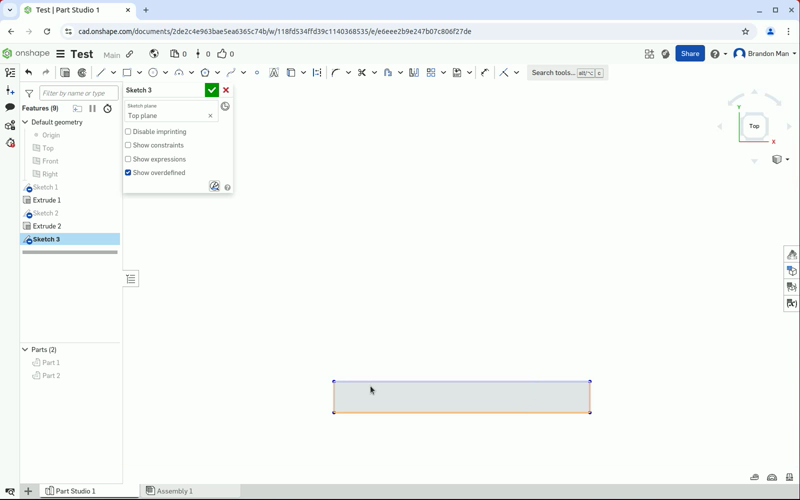
scroll(6)
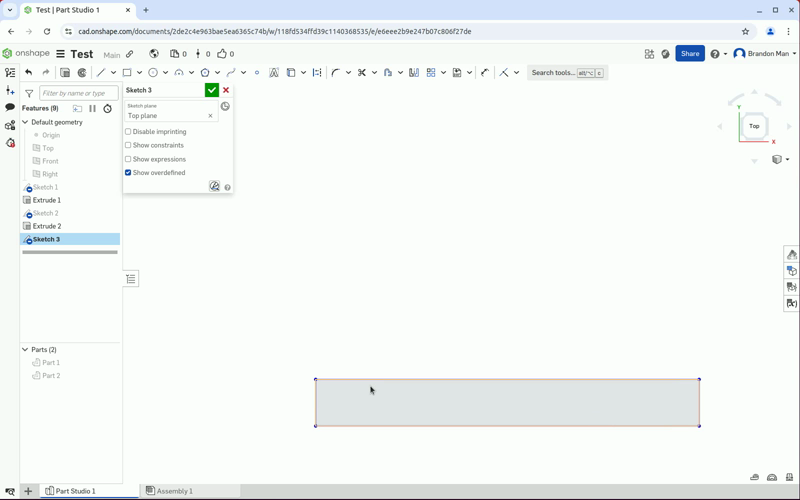
scroll(6)
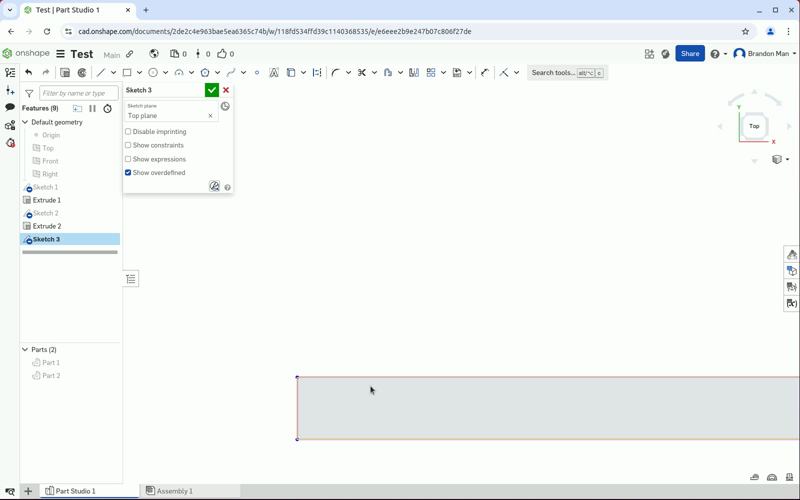
scroll(6)
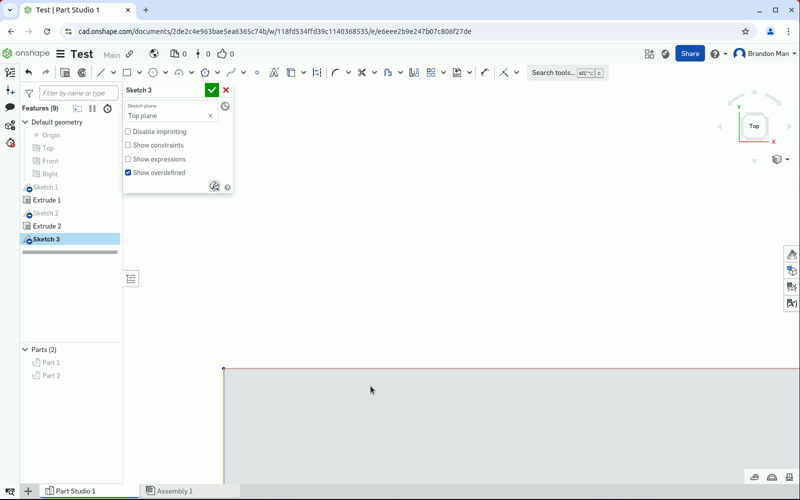
click(370, 385)
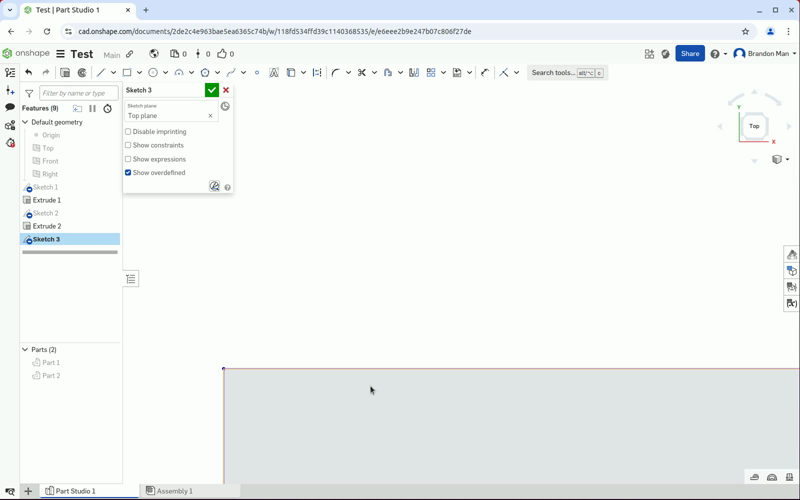
scroll(-6)
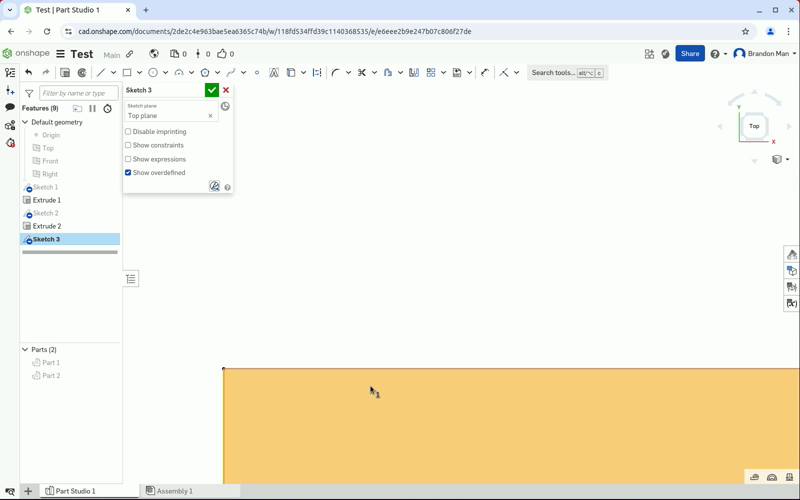
scroll(-6)
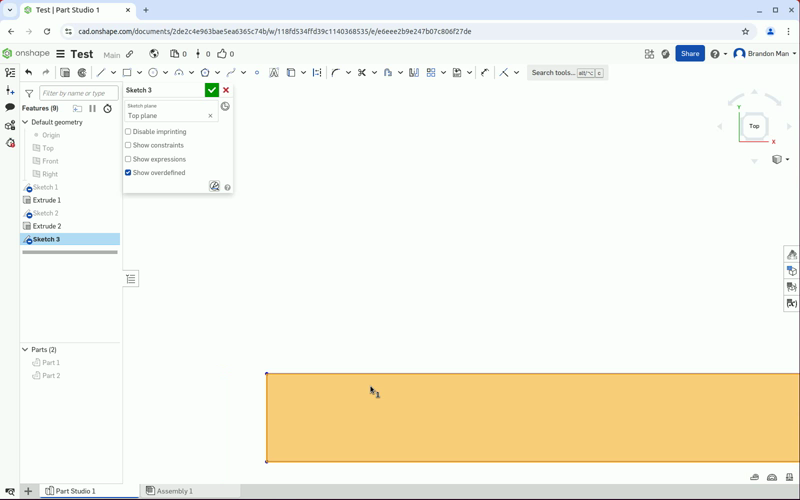
scroll(-6)
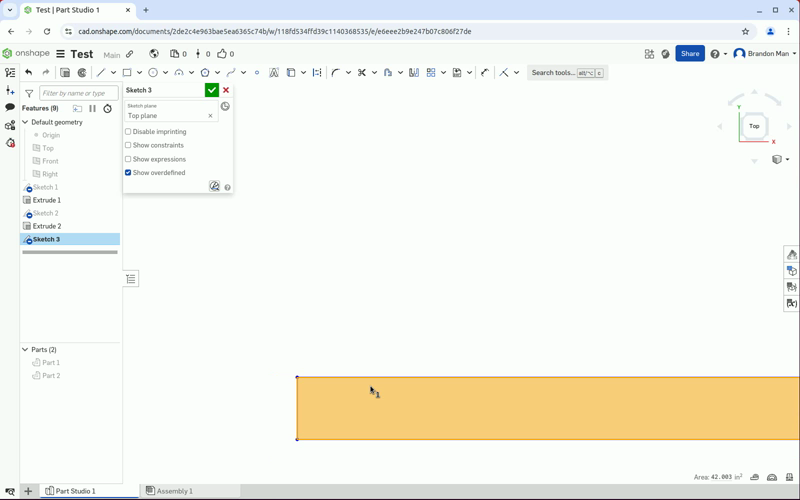
scroll(-6)
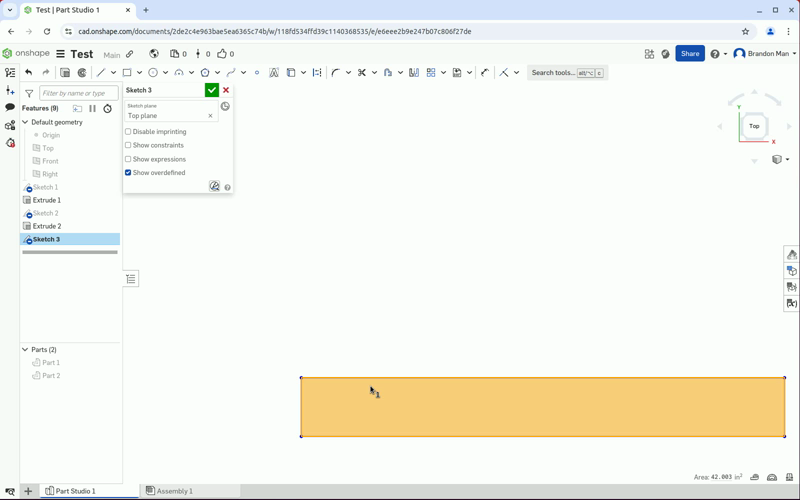
scroll(-6)
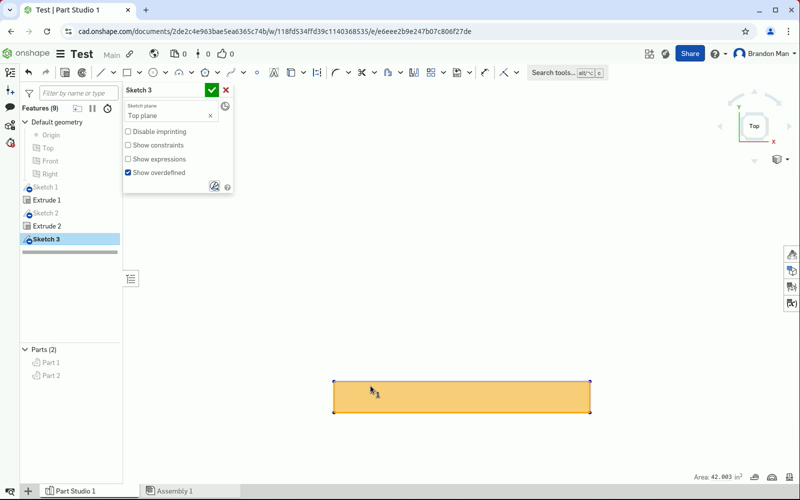
scroll(-6)
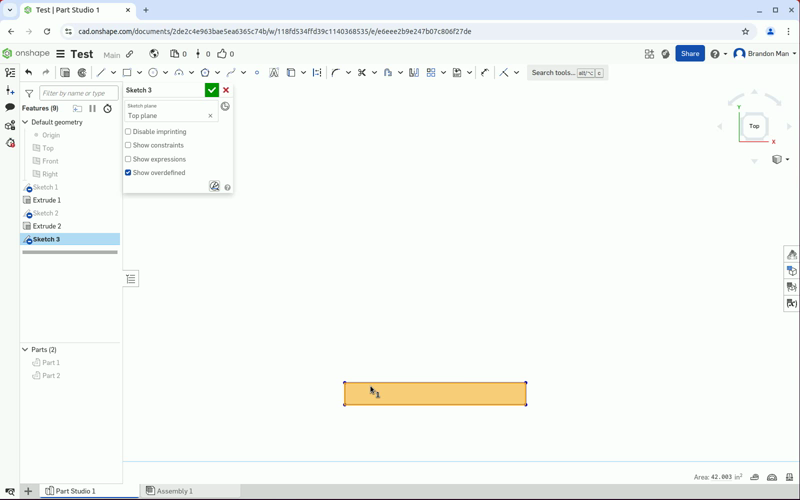
scroll(-6)
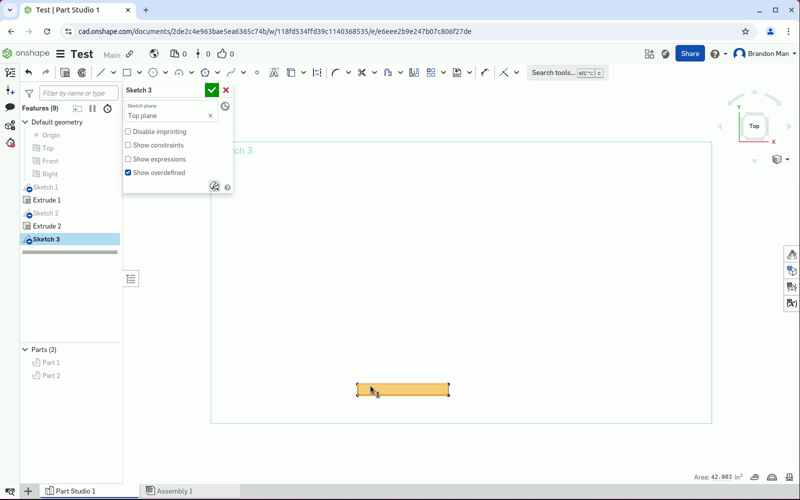
mouse_move(73, 352)
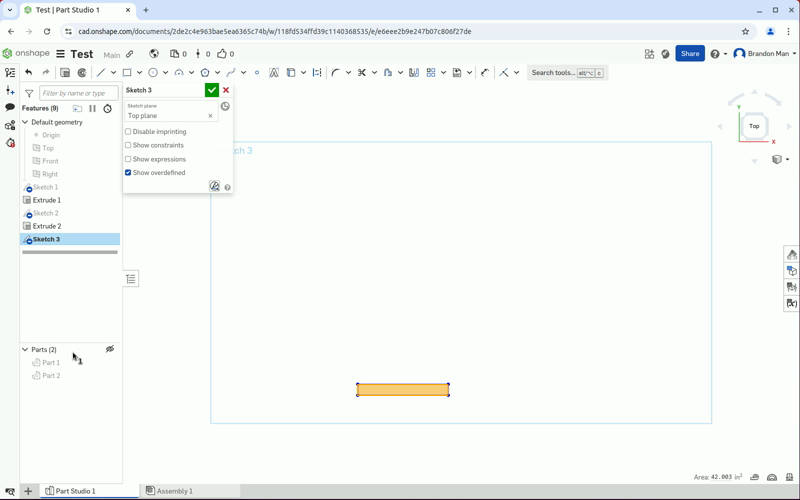
key(shift+y)
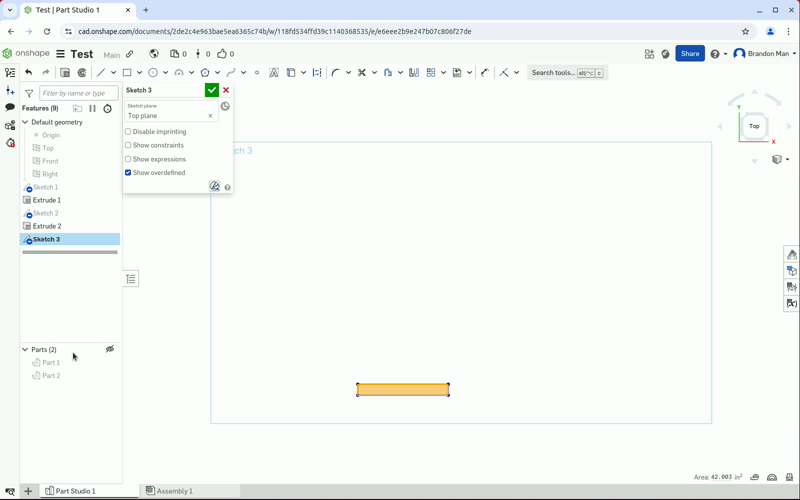
key(shift+e)
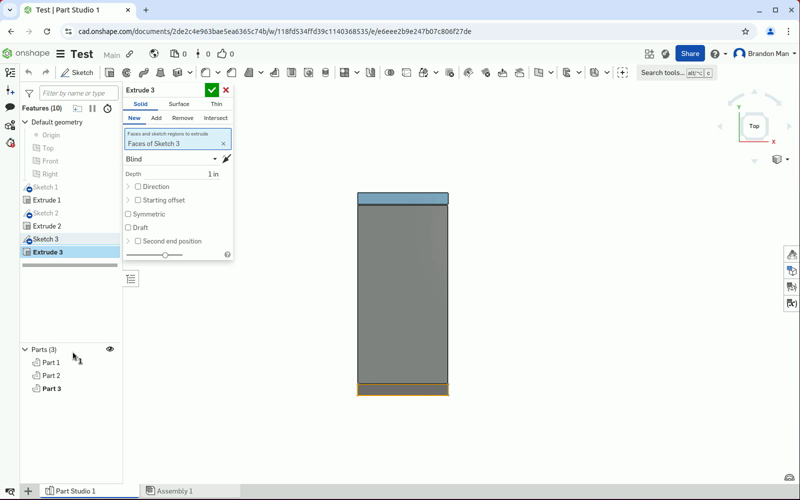
mouse_move(143, 106)
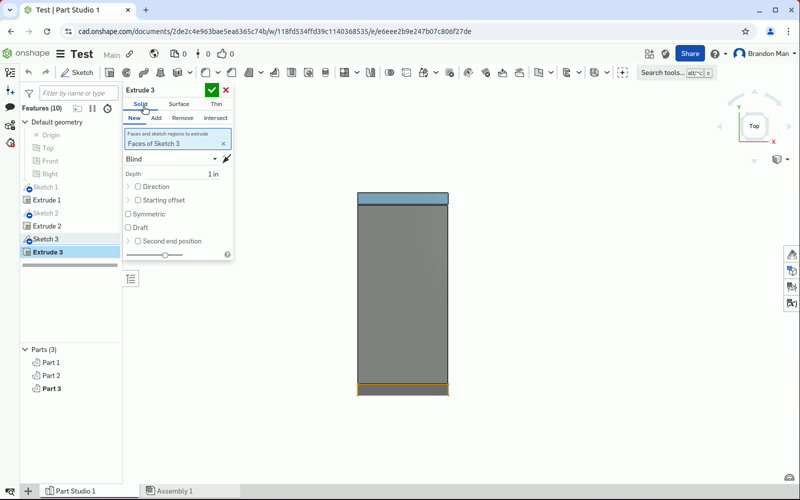
click(143, 106)
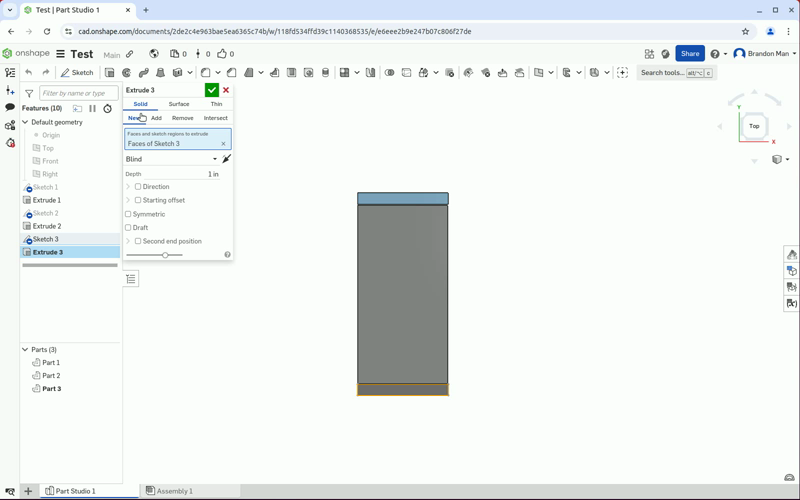
mouse_move(137, 120)
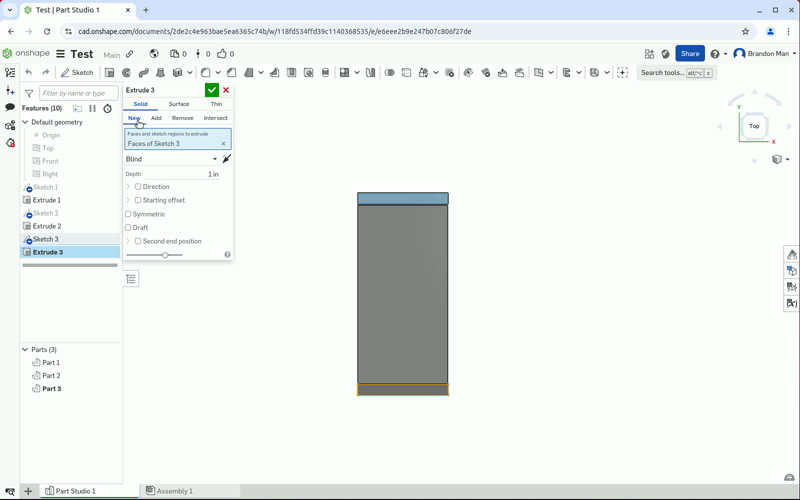
click(137, 120)
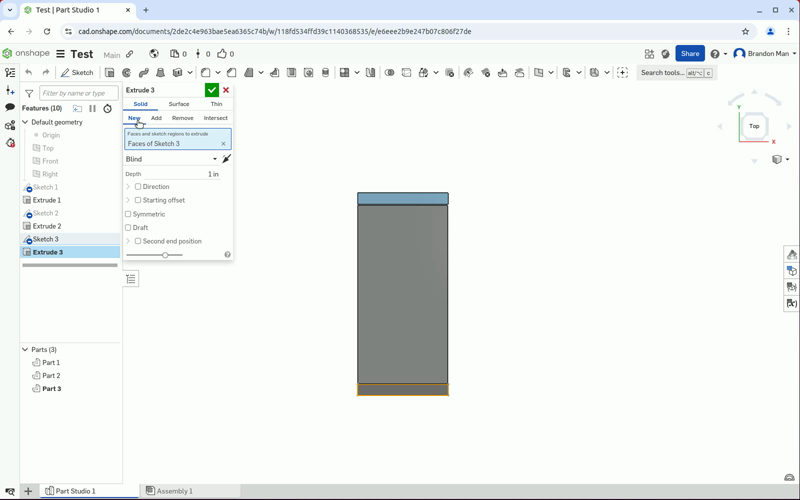
key(tab, 4)
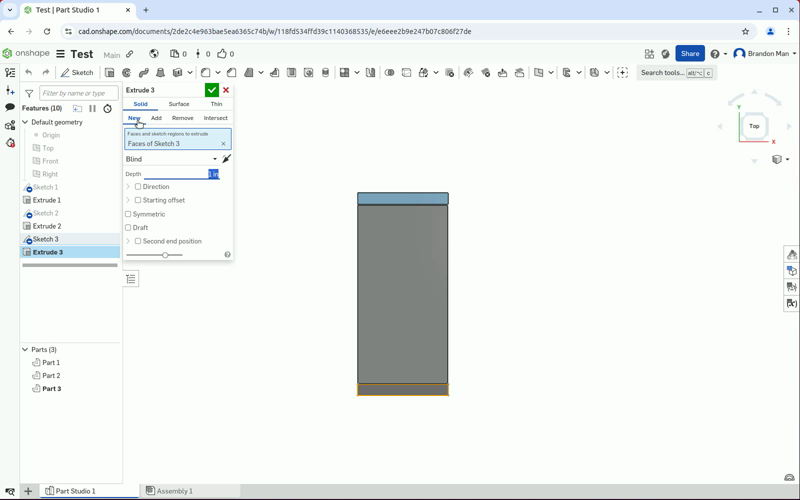
text(23.108)
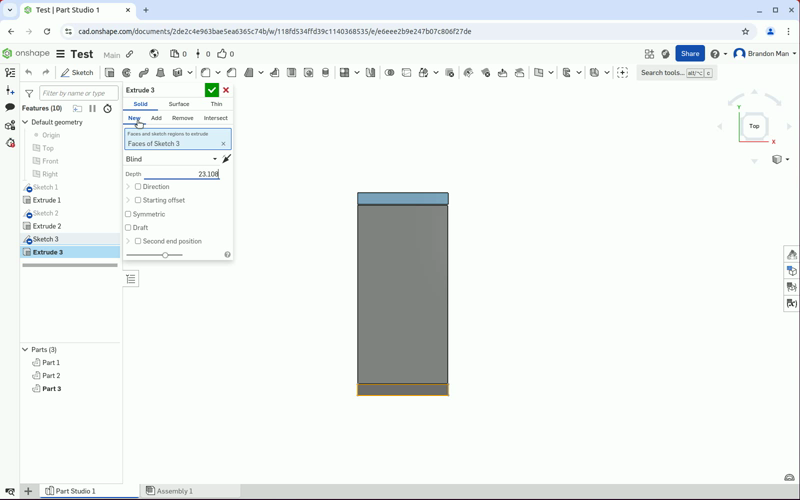
key(enter)
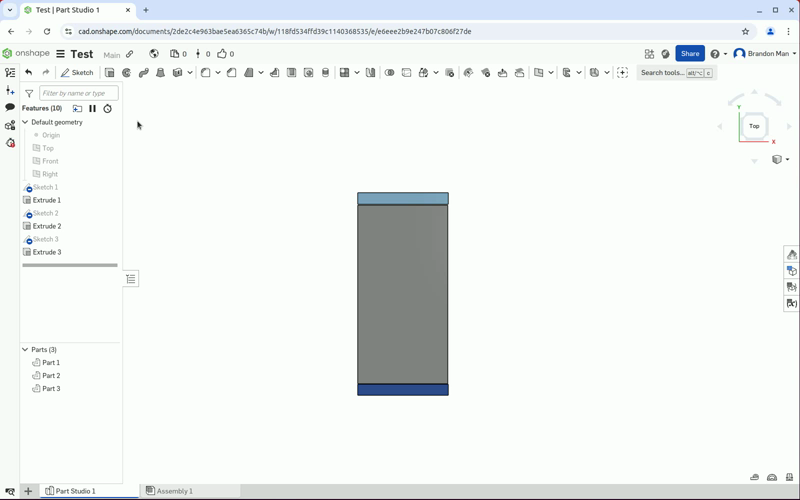
key(shift+h)
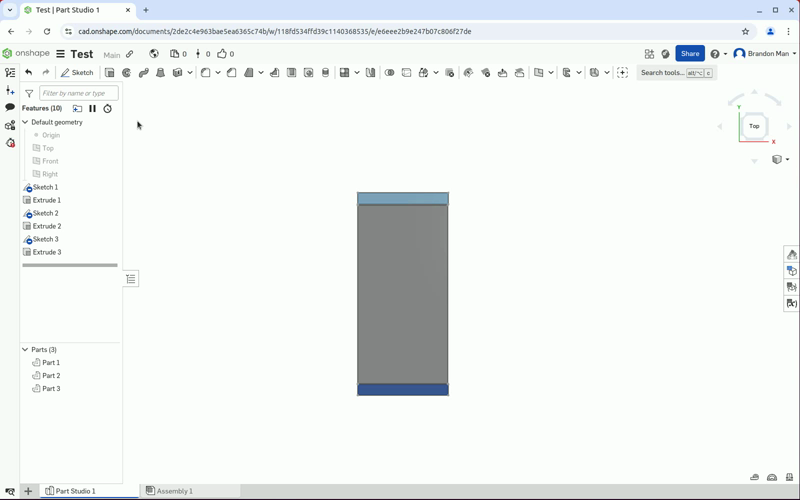
key(shift+h)
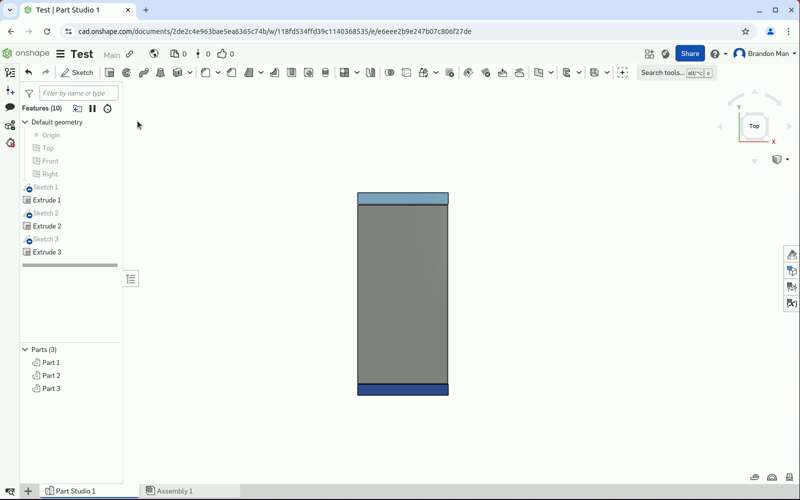
mouse_move(73, 189)
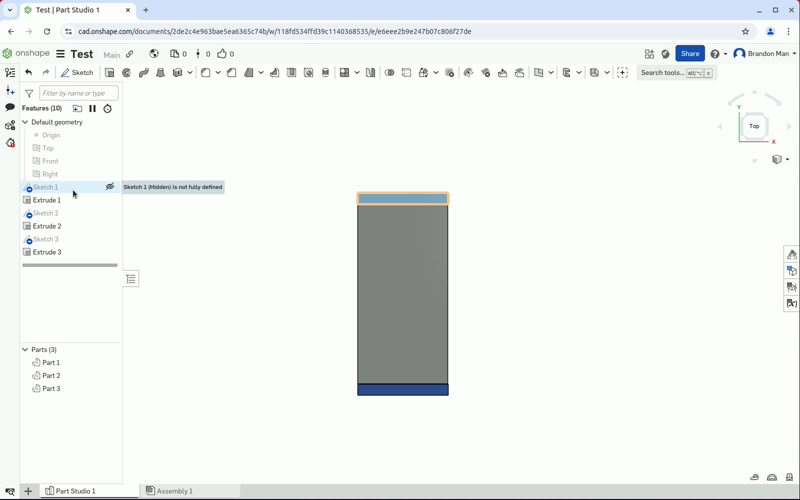
click(73, 189)
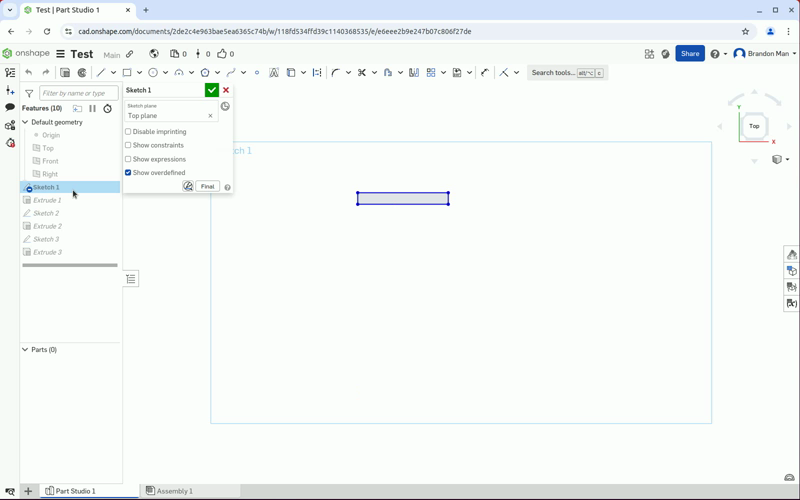
mouse_move(229, 92)
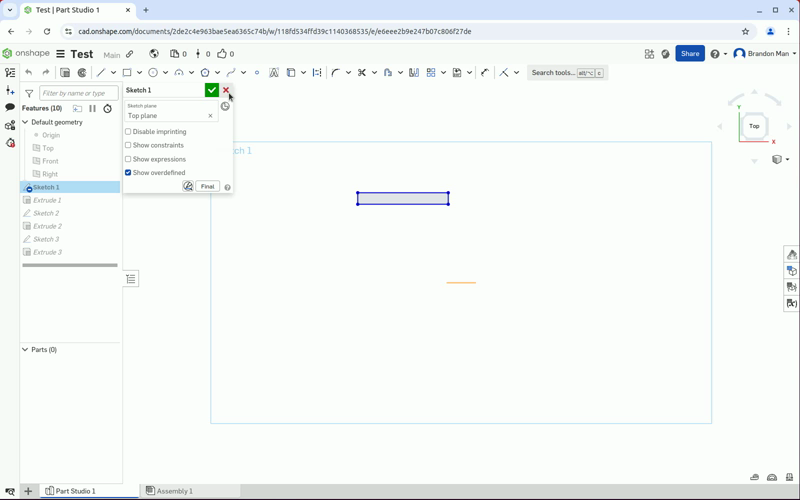
click(229, 92)
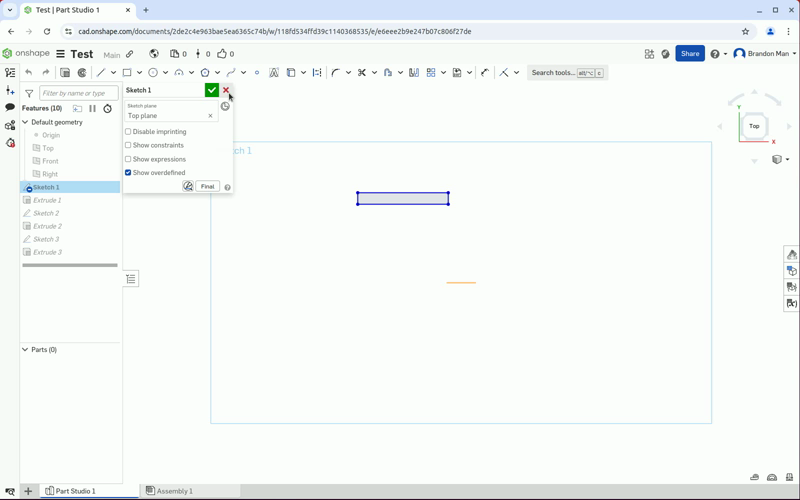
key(shift+s)
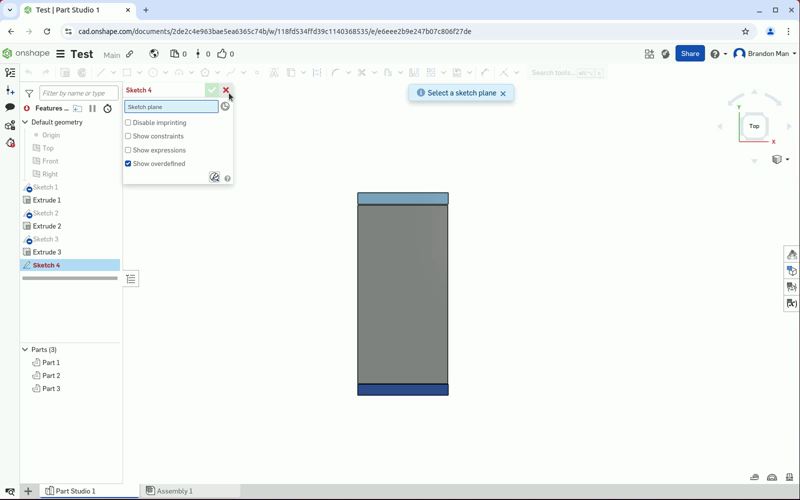
mouse_move(73, 150)
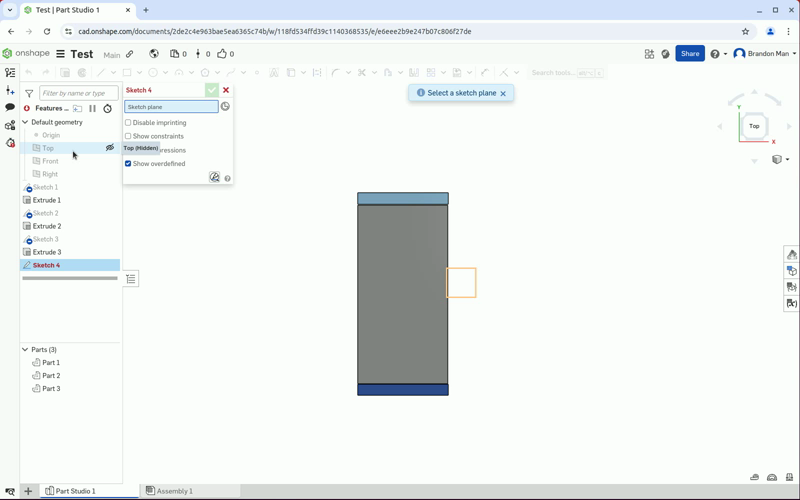
click(73, 150)
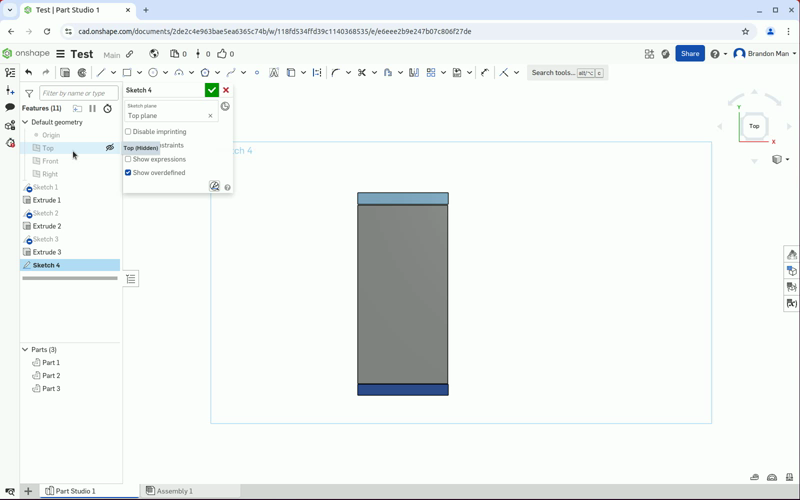
mouse_move(73, 352)
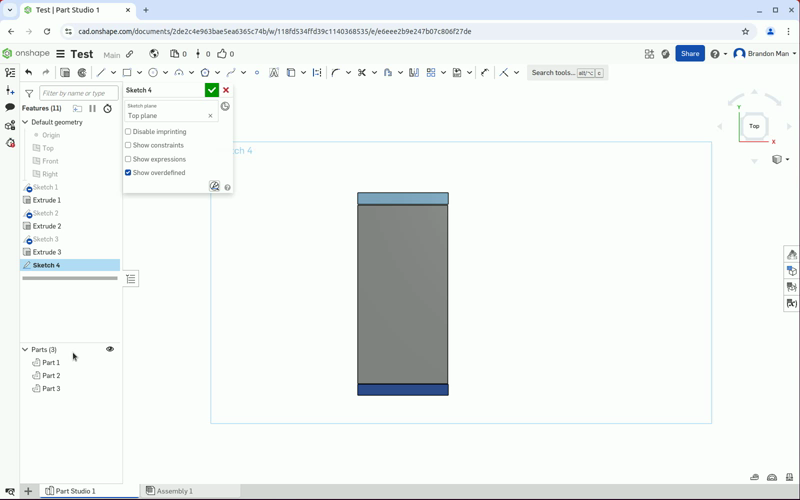
key(y)
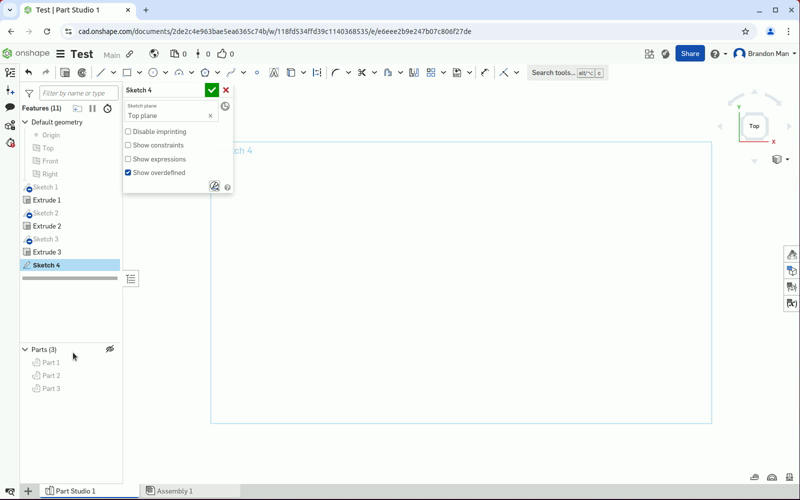
key(l)
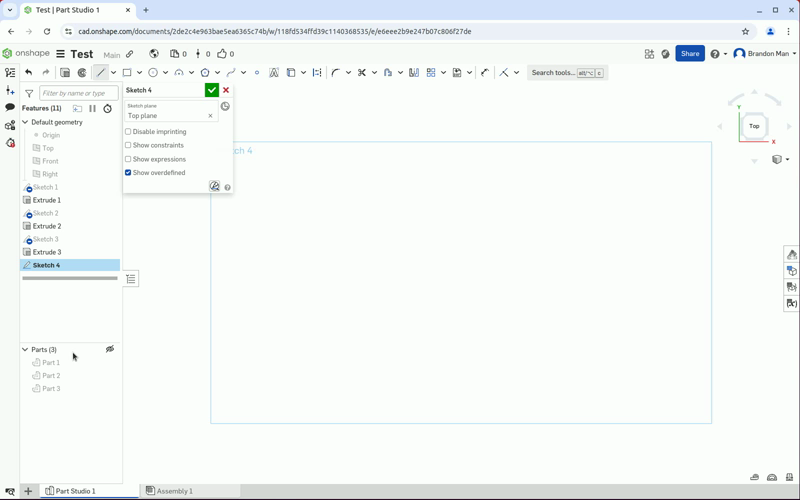
key_down(shift)
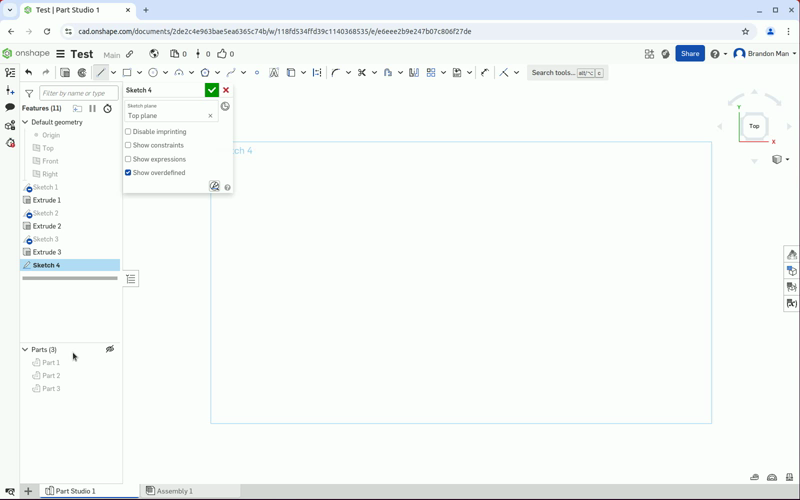
mouse_move(357, 383)
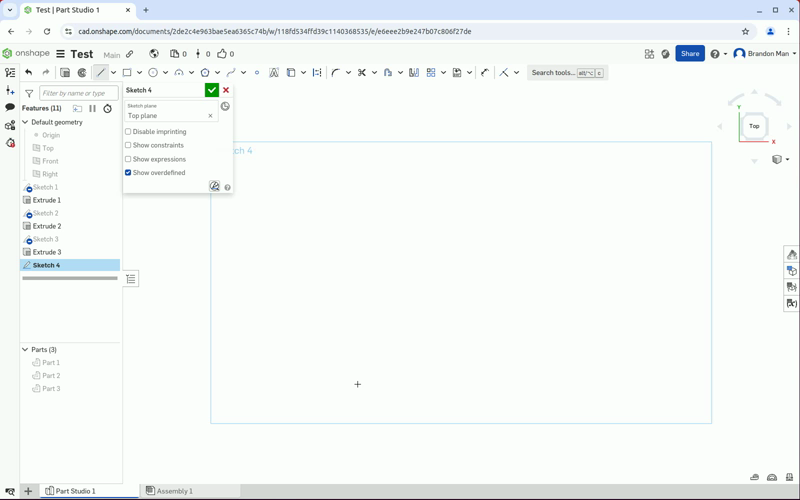
click(357, 383)
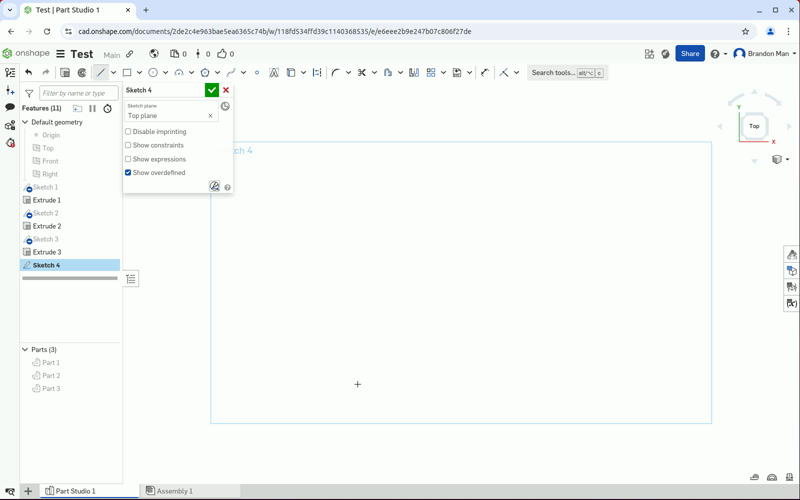
key_up(shift)
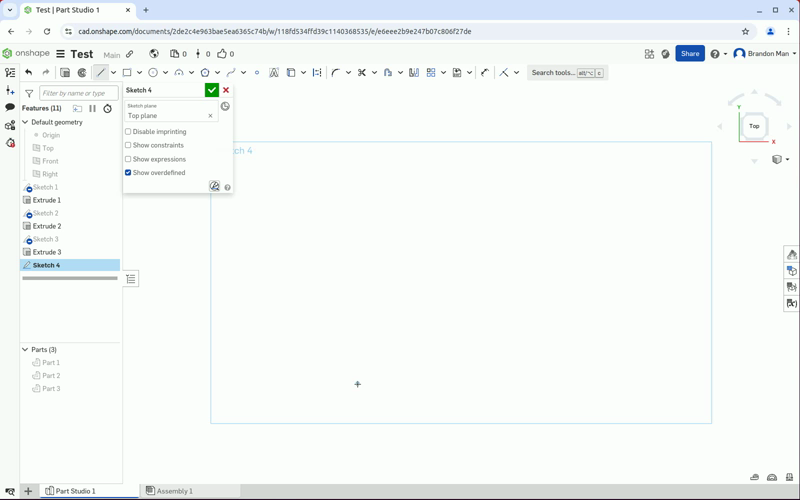
key_down(shift)
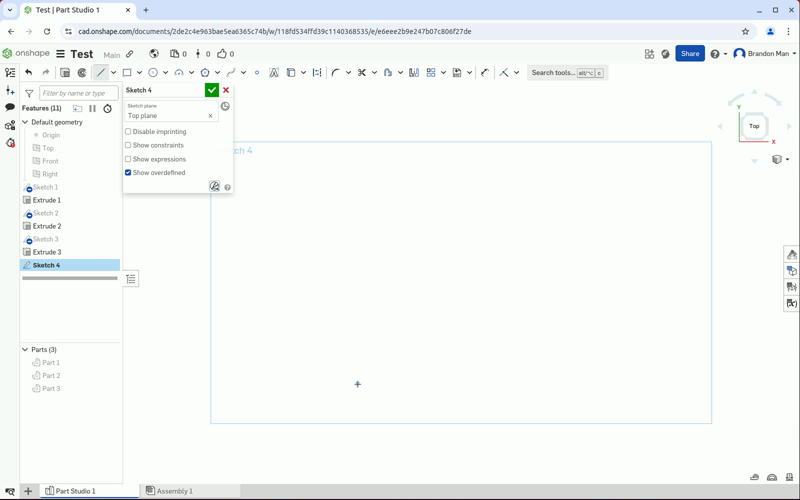
mouse_move(447, 383)
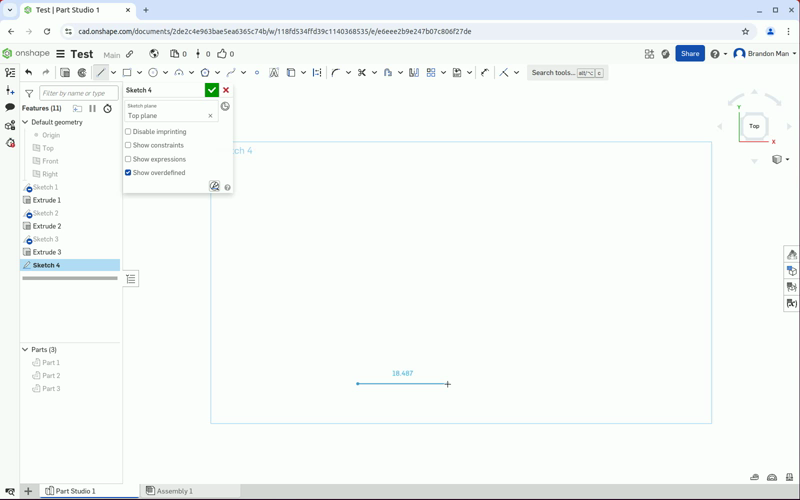
click(447, 383)
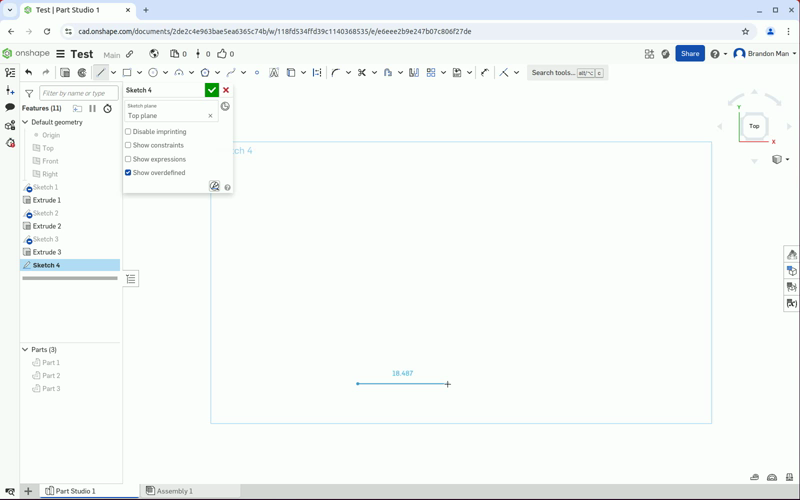
key_up(shift)
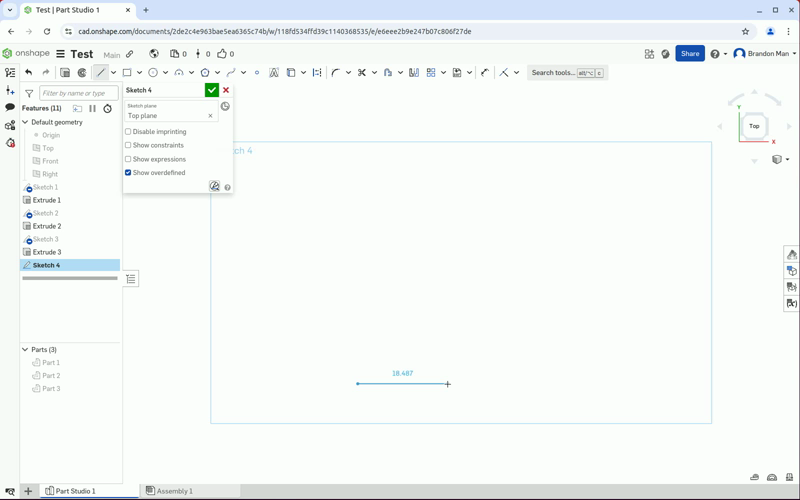
key_down(shift)
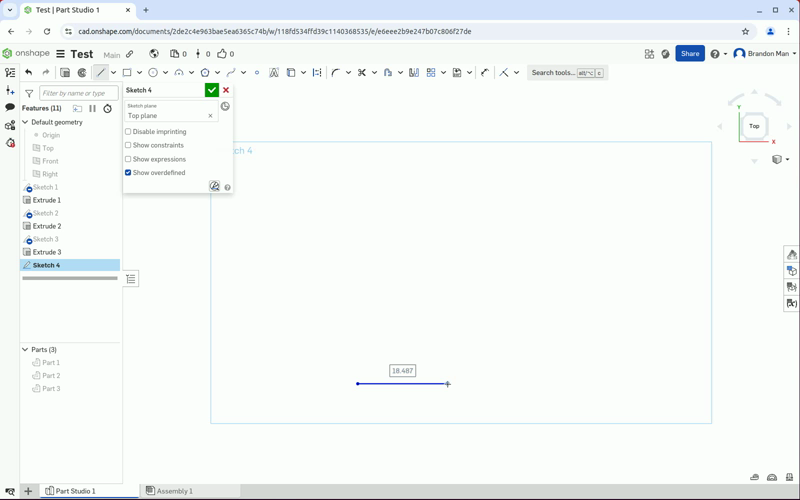
mouse_move(447, 205)
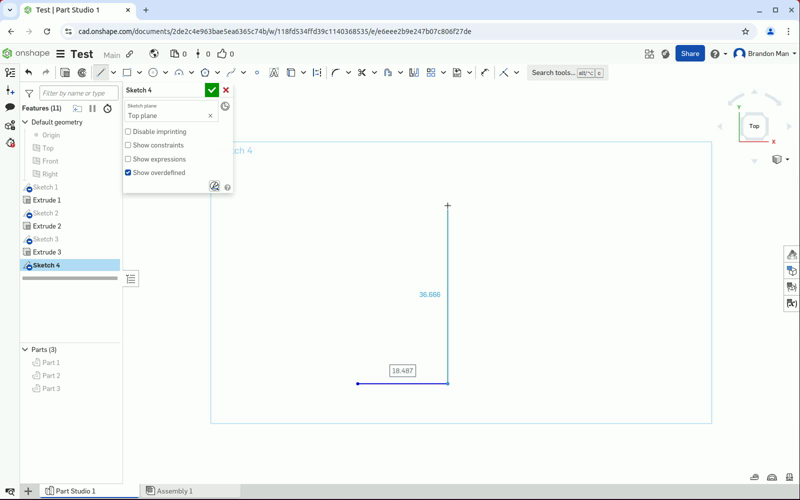
click(447, 205)
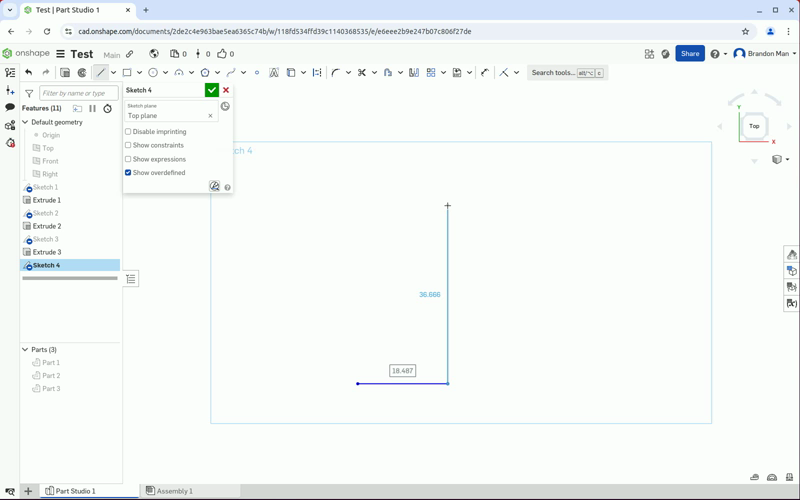
key_up(shift)
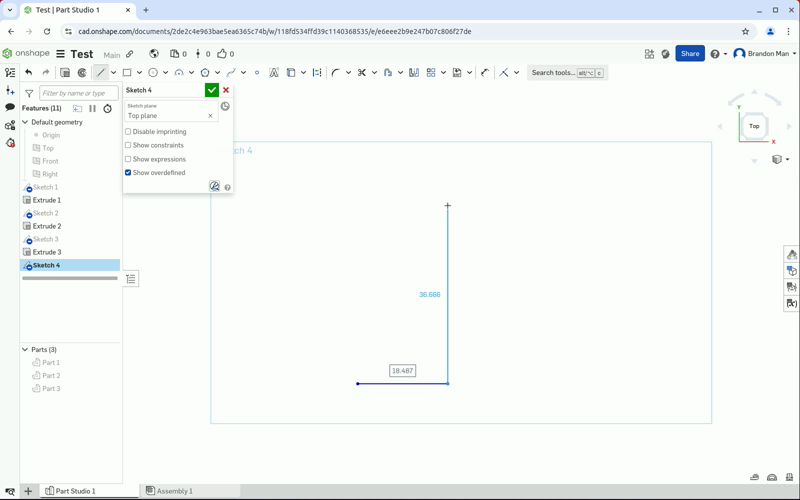
key_down(shift)
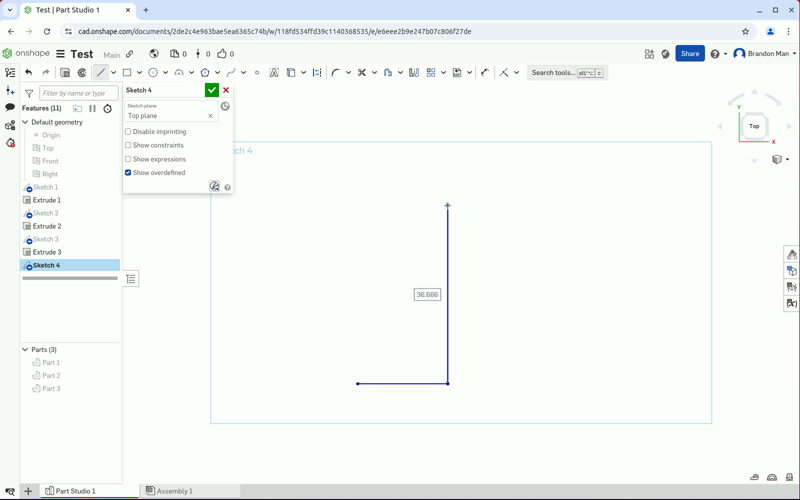
mouse_move(357, 205)
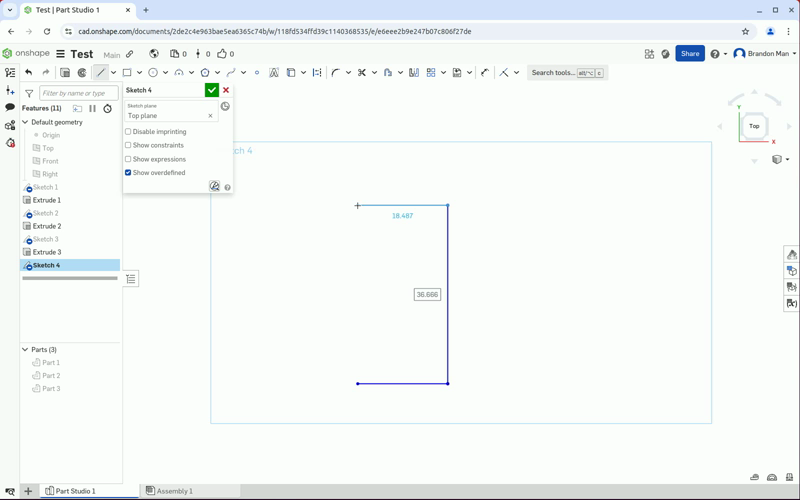
click(357, 205)
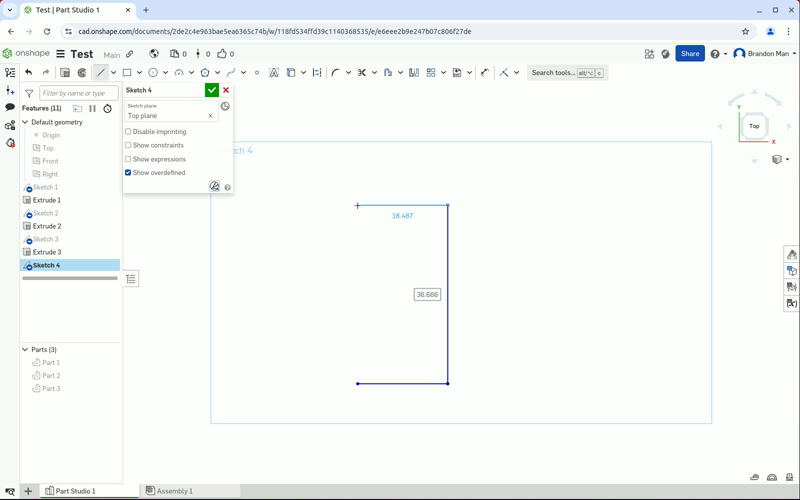
key_up(shift)
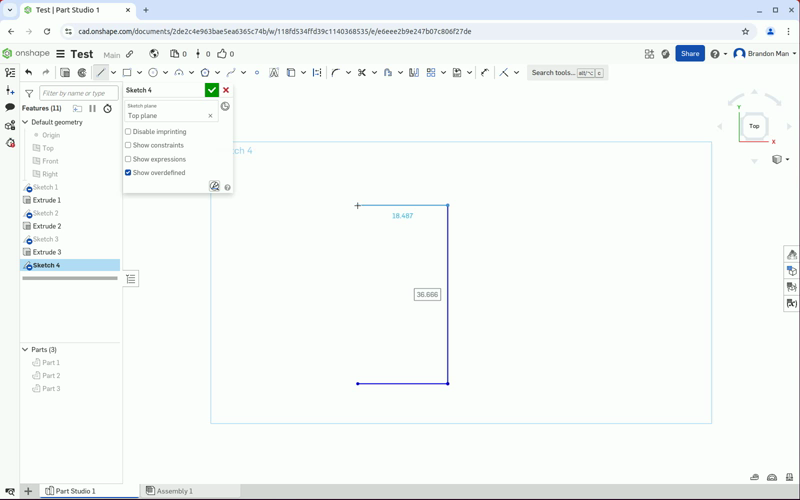
key_down(shift)
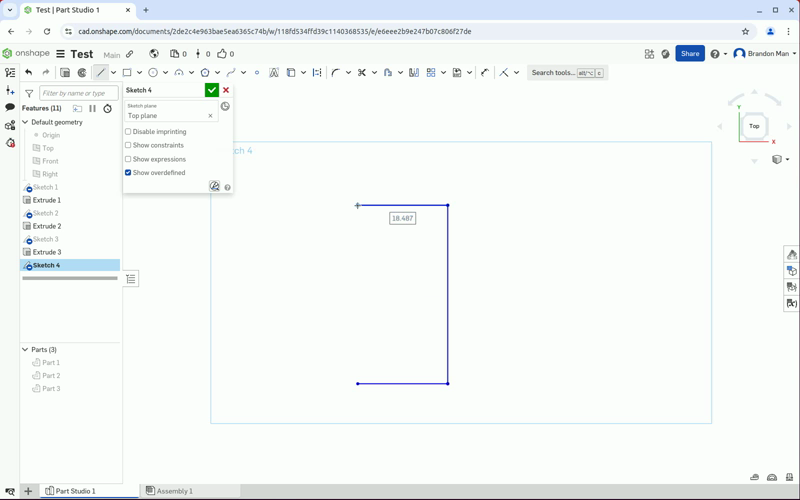
mouse_move(357, 383)
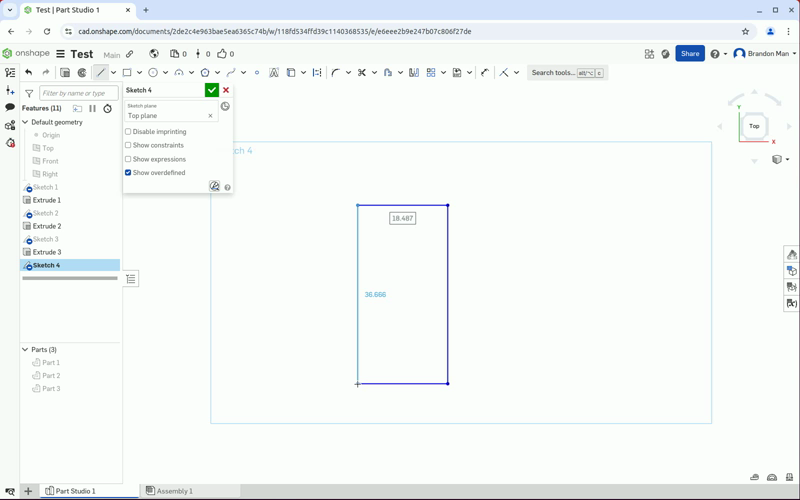
key_up(shift)
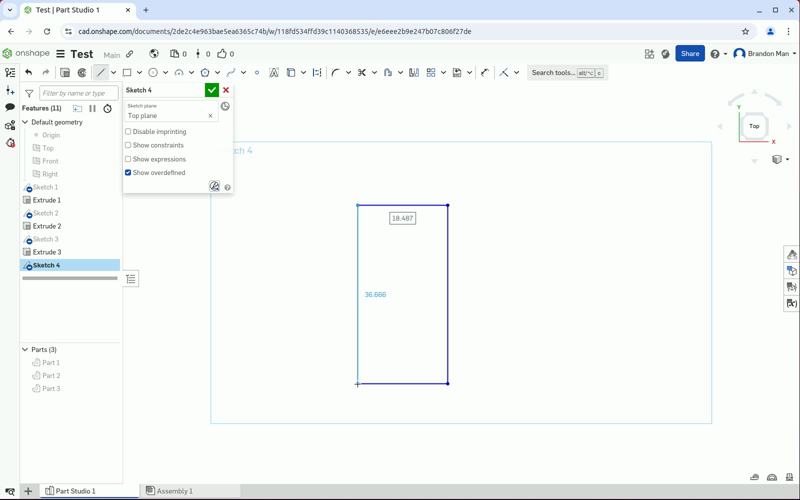
click(357, 383)
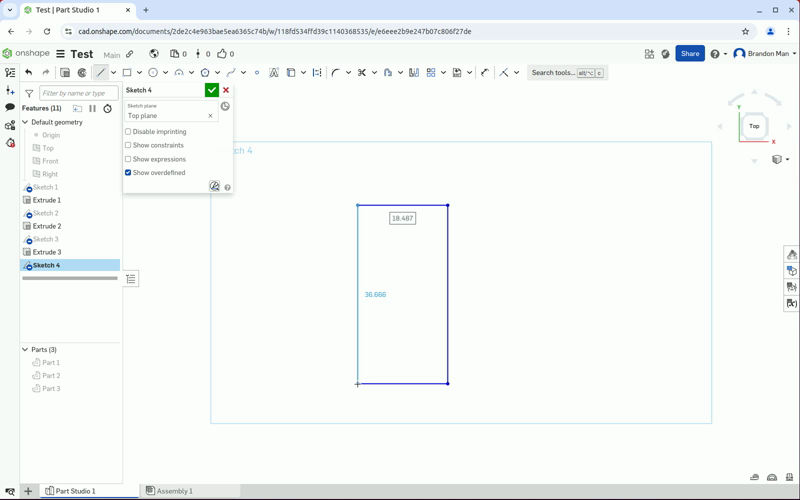
key(esc)
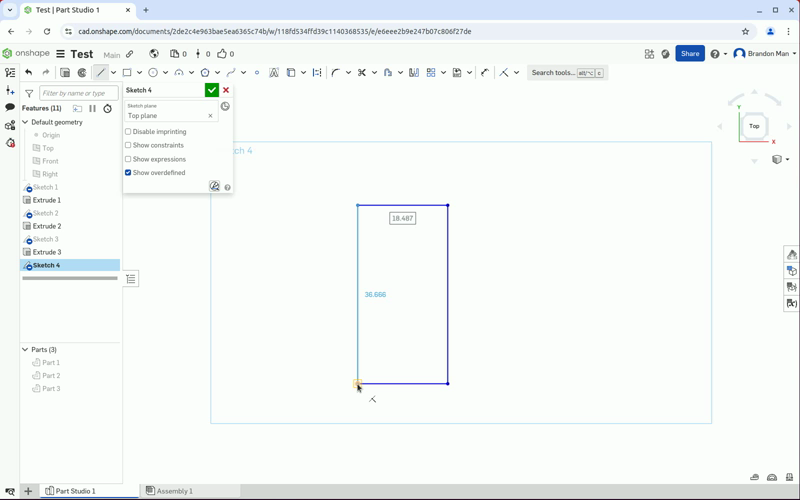
mouse_move(425, 220)
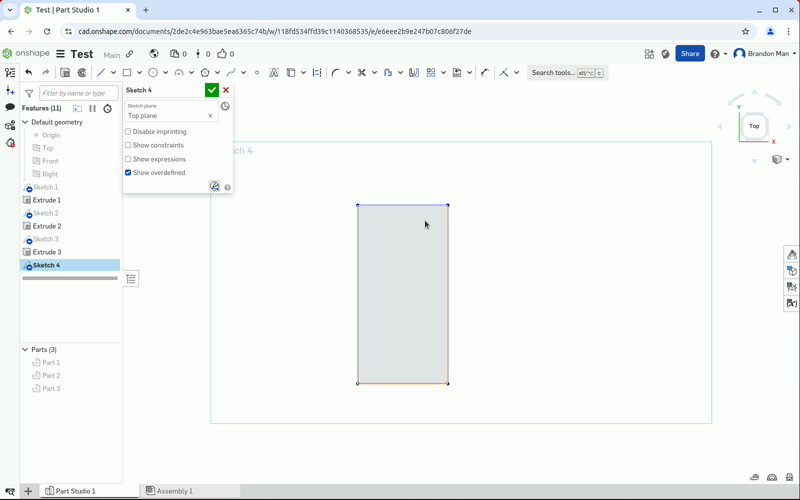
click(425, 220)
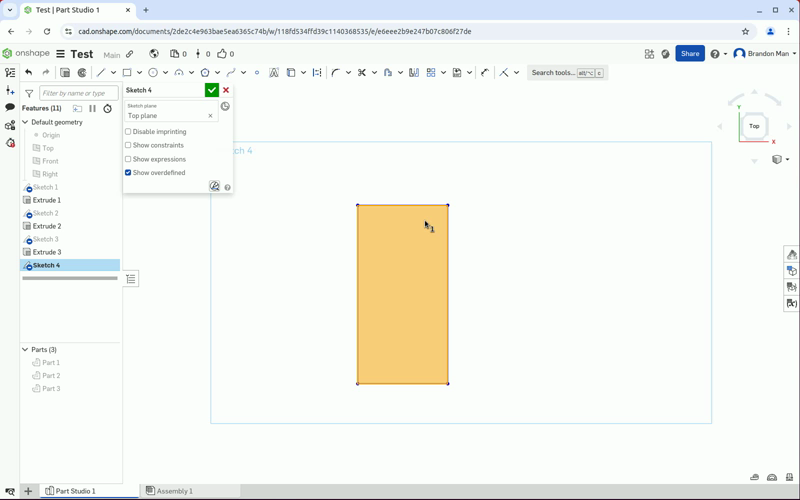
mouse_move(73, 352)
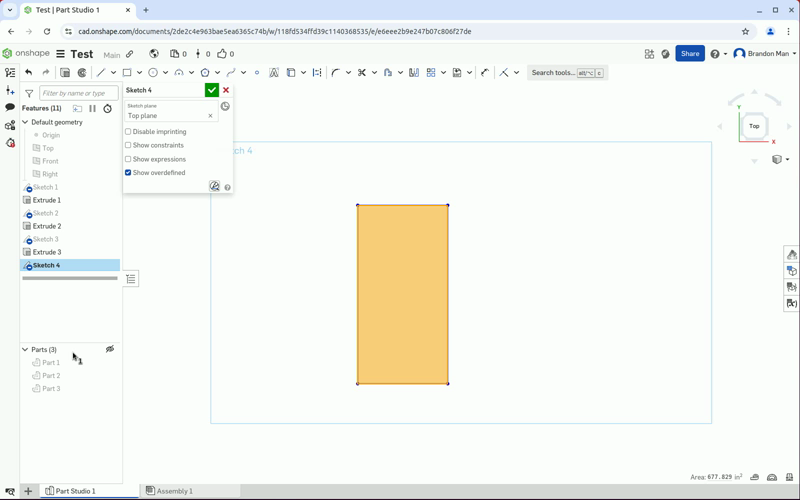
key(shift+y)
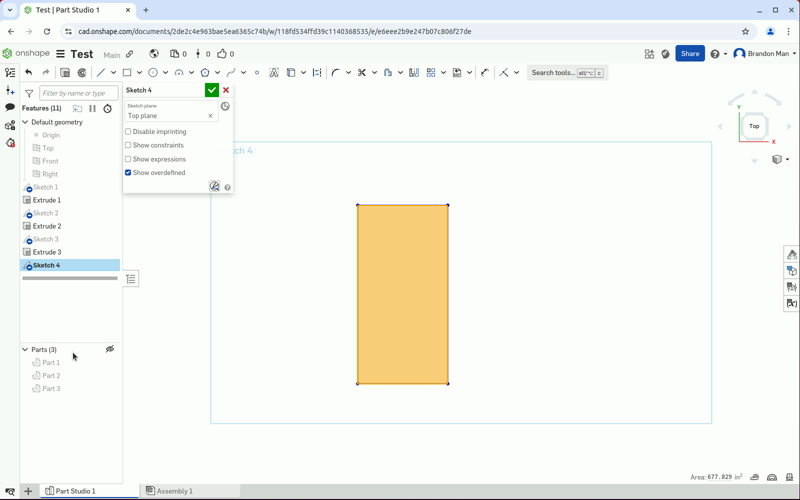
key(shift+e)
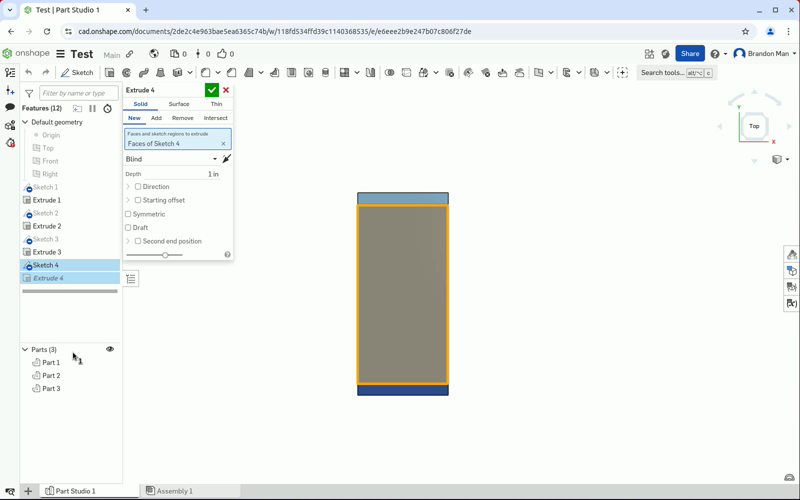
mouse_move(143, 106)
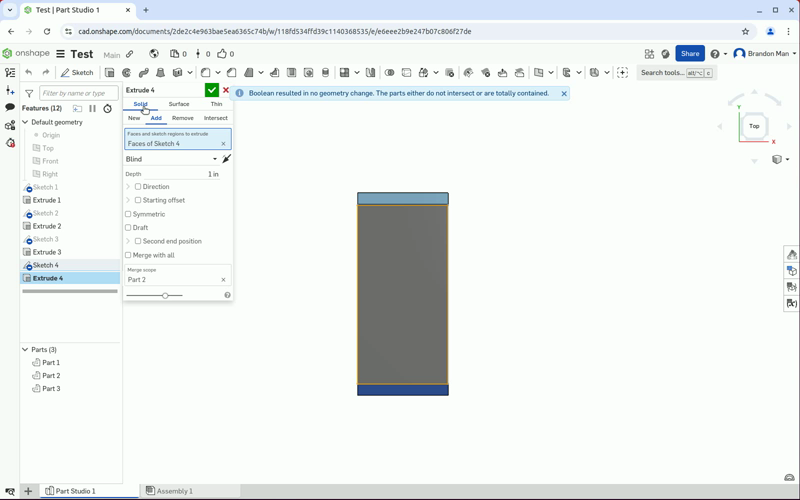
click(143, 106)
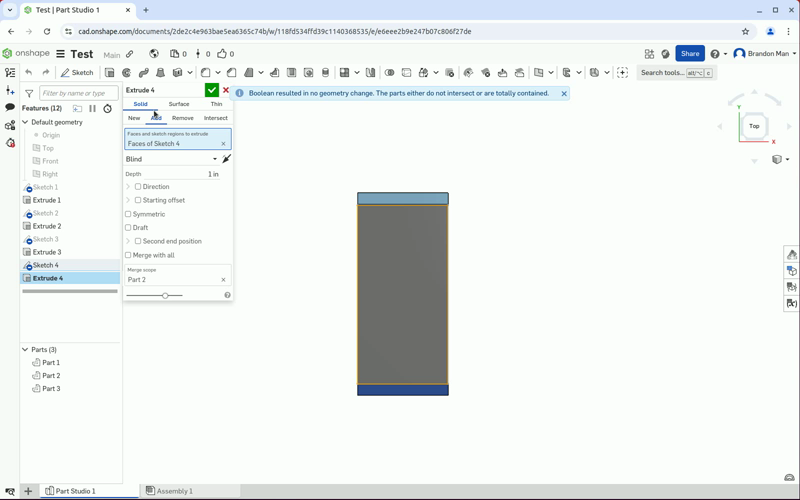
mouse_move(186, 120)
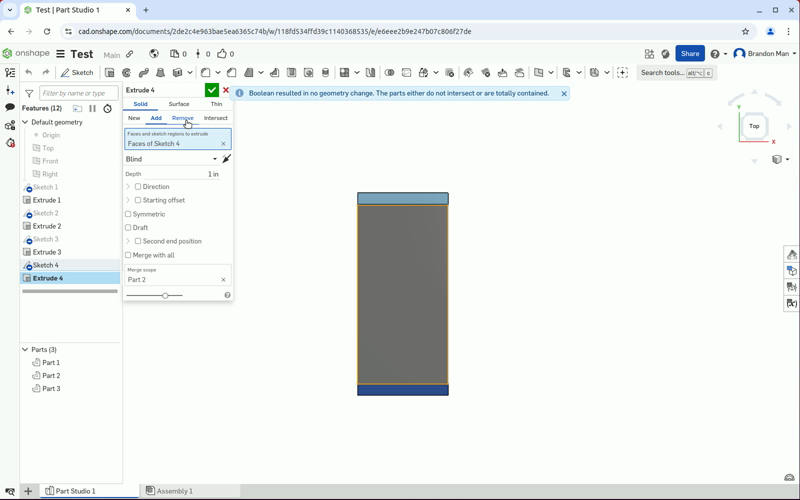
click(186, 120)
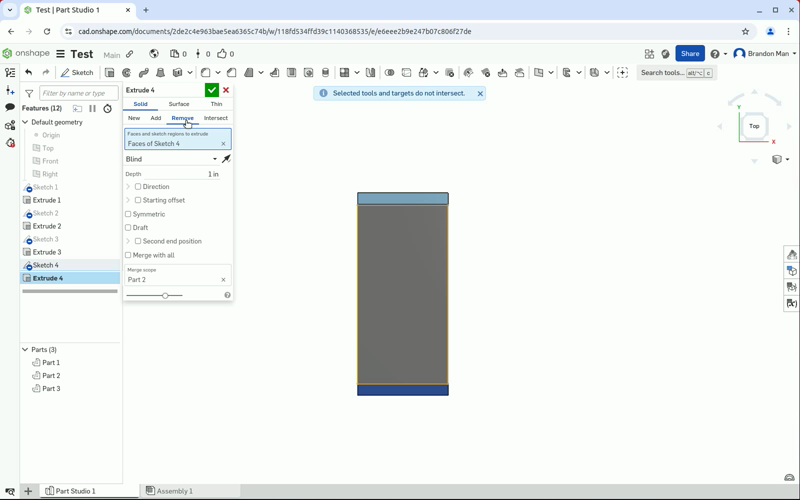
key(tab, 4)
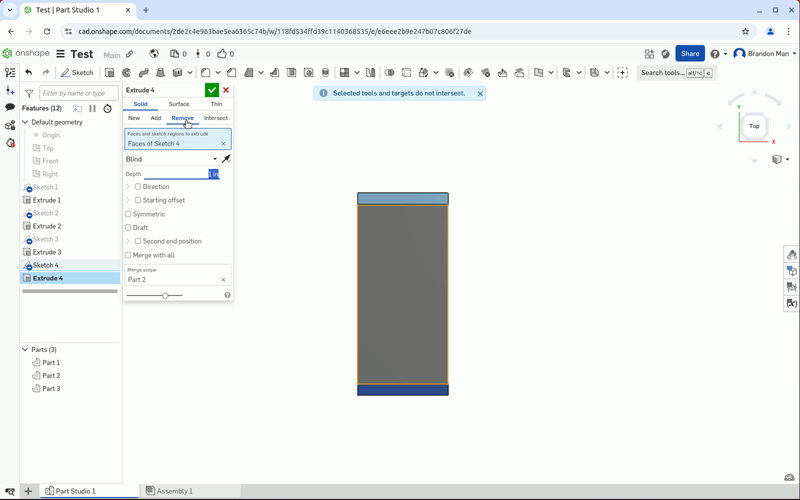
text(-18.535)
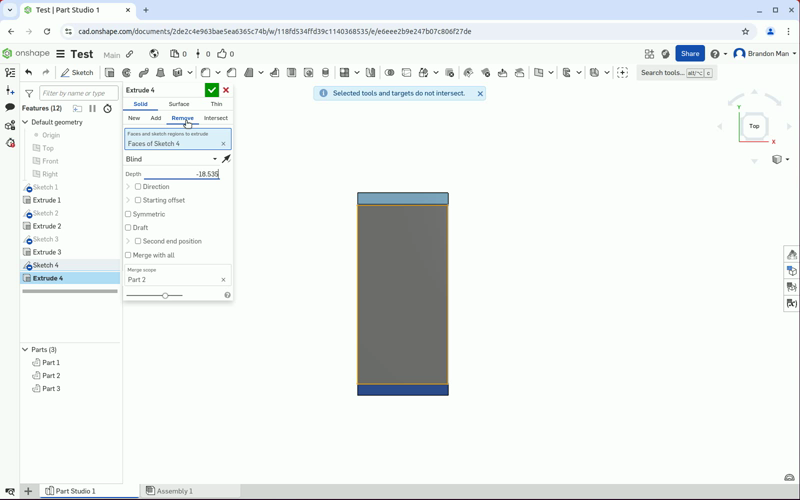
key(tab, 6)
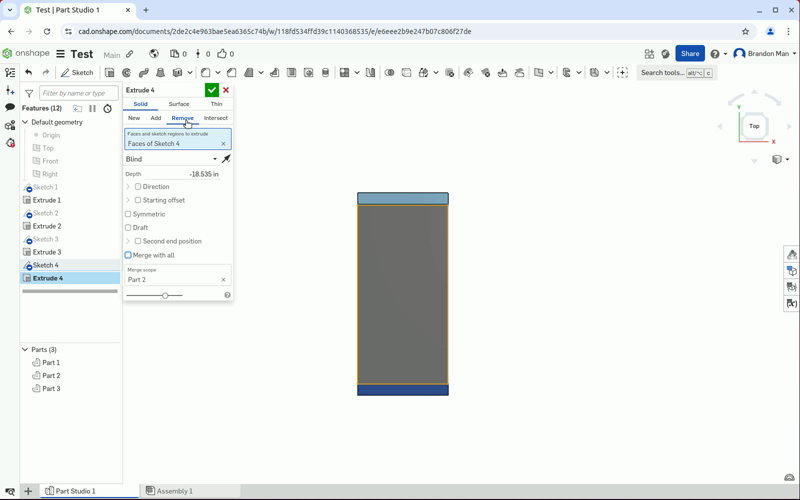
key(space)
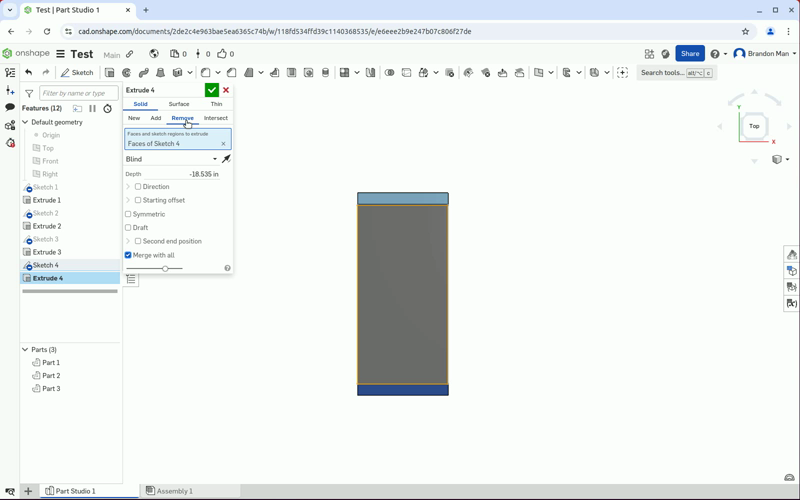
key(enter)
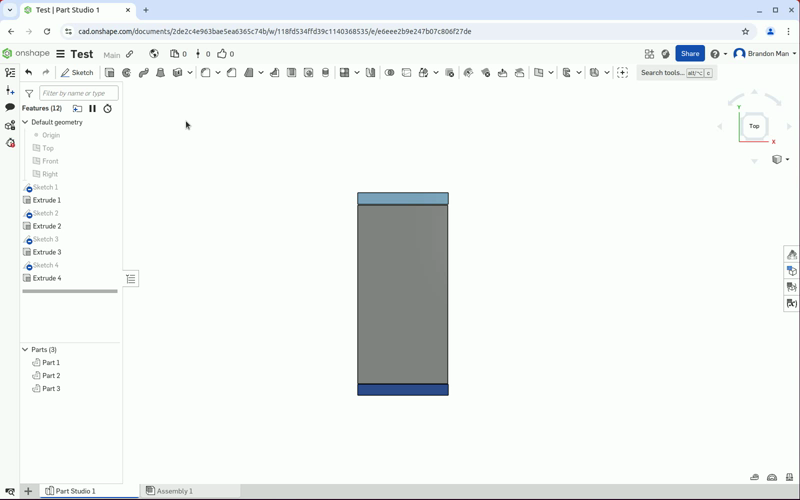
key(shift+h)
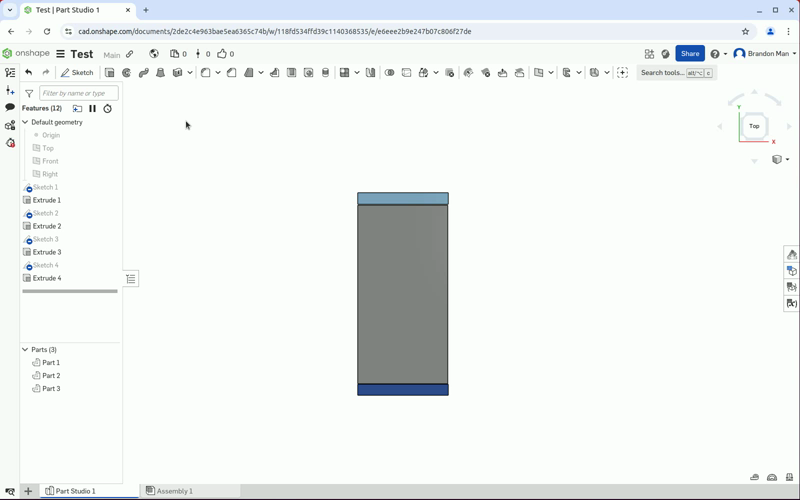
key(shift+h)
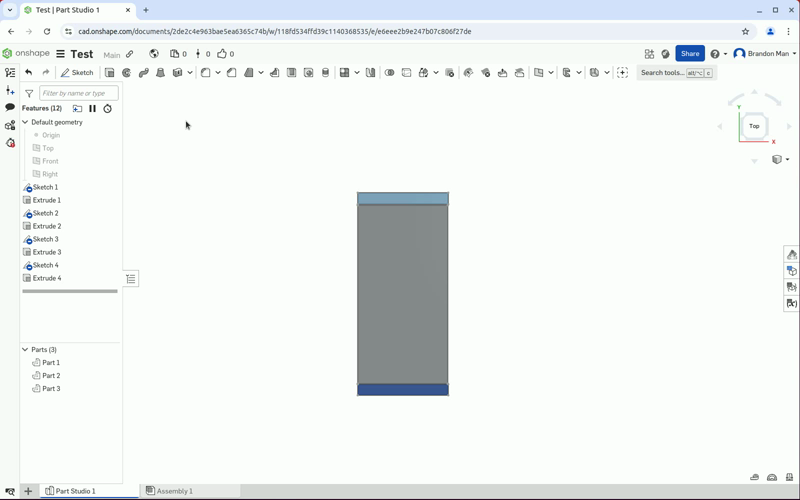
key(shift+7)
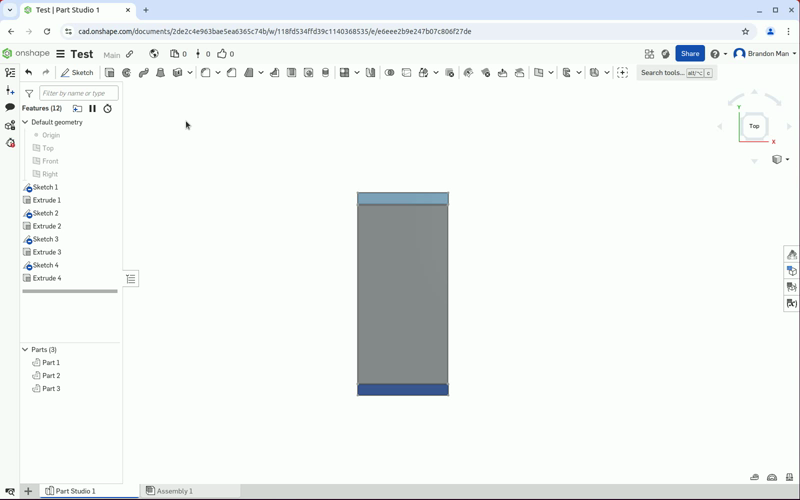
key(up, 3)
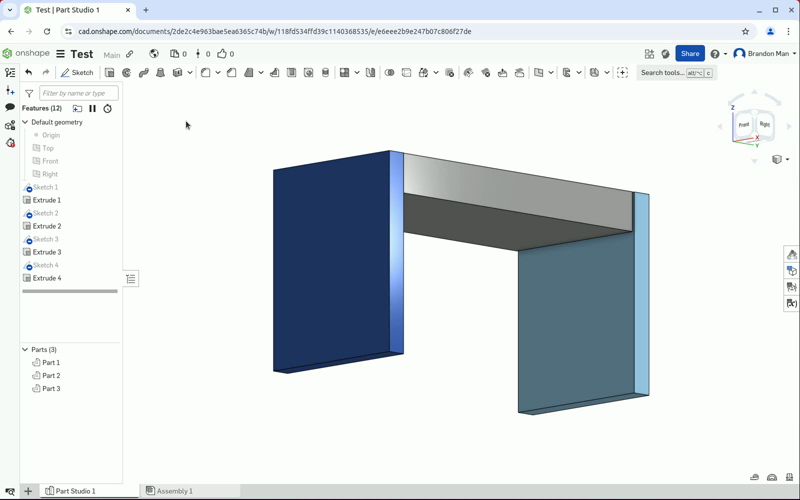
key(left, 3)
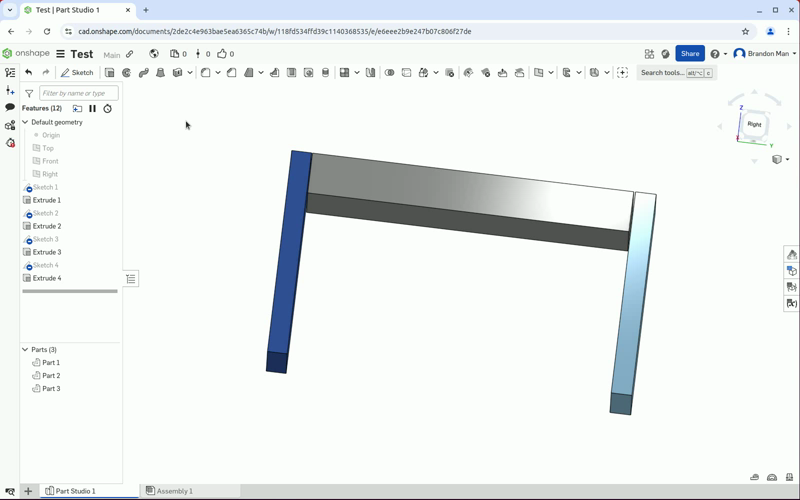
key(right, 3)
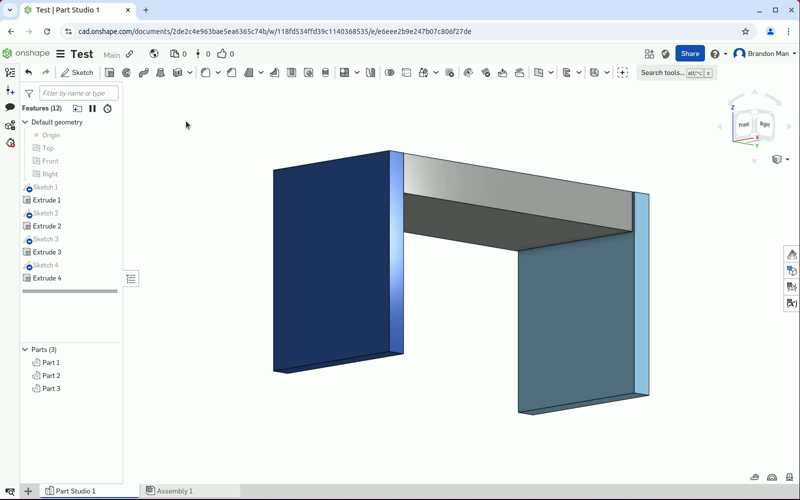
key(down, 3)
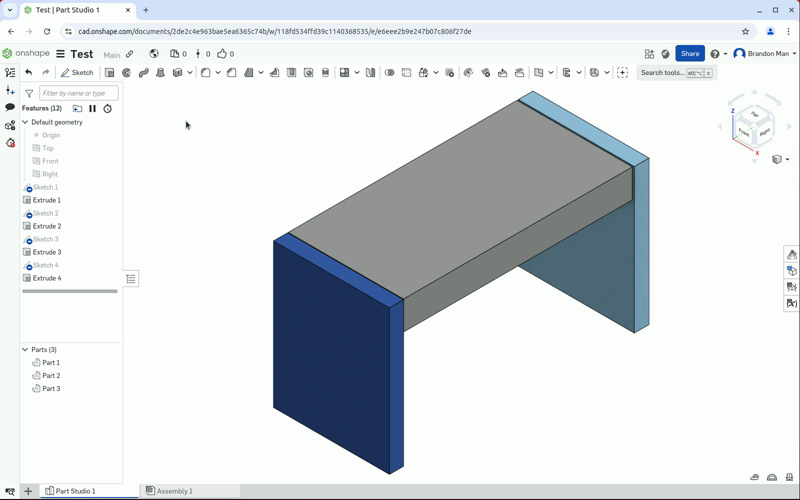
mouse_move(73, 189)
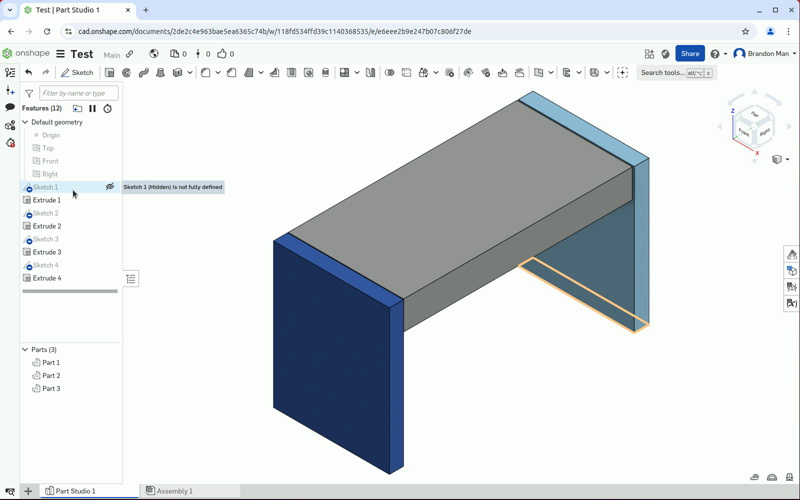
click(73, 189)